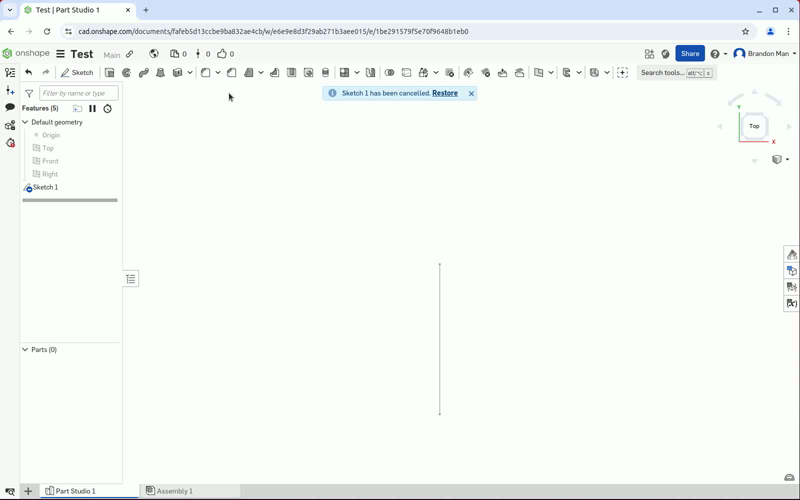
key(shift+h)
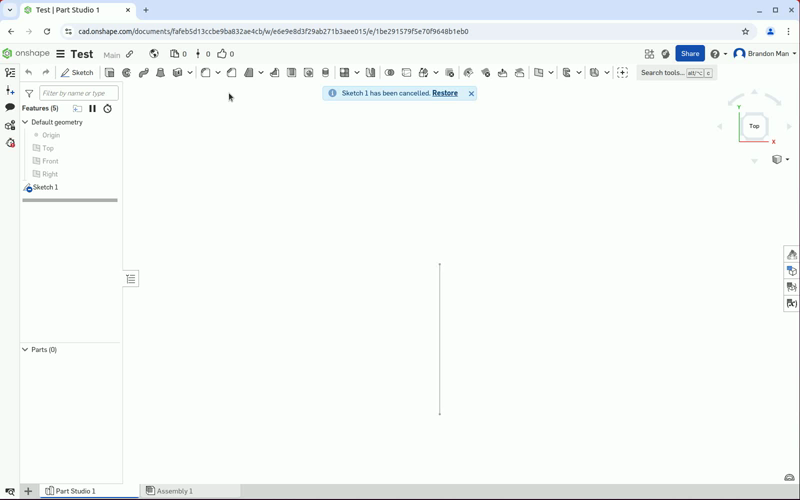
key(shift+s)
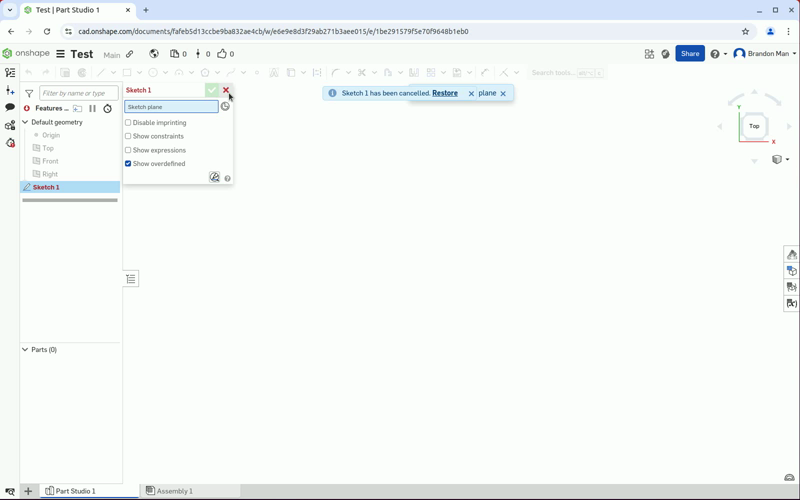
mouse_move(73, 150)
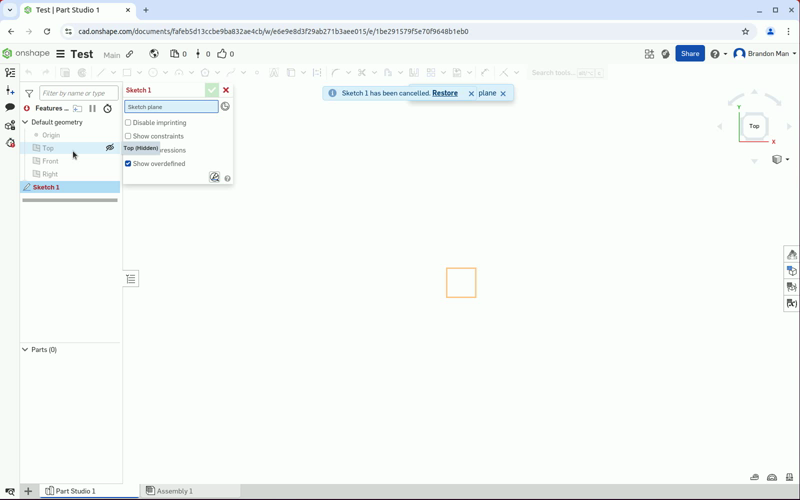
click(73, 150)
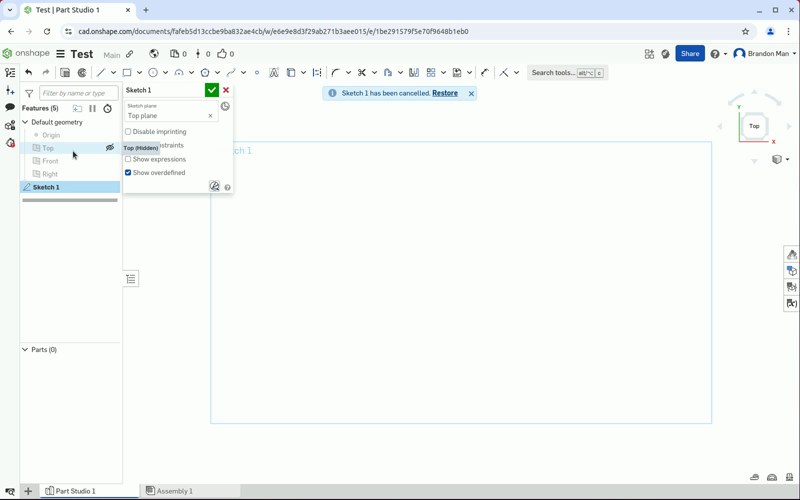
mouse_move(73, 352)
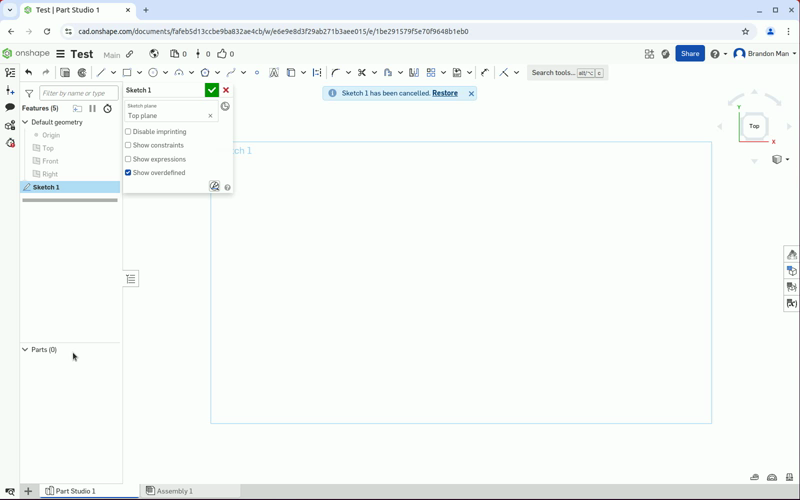
key(y)
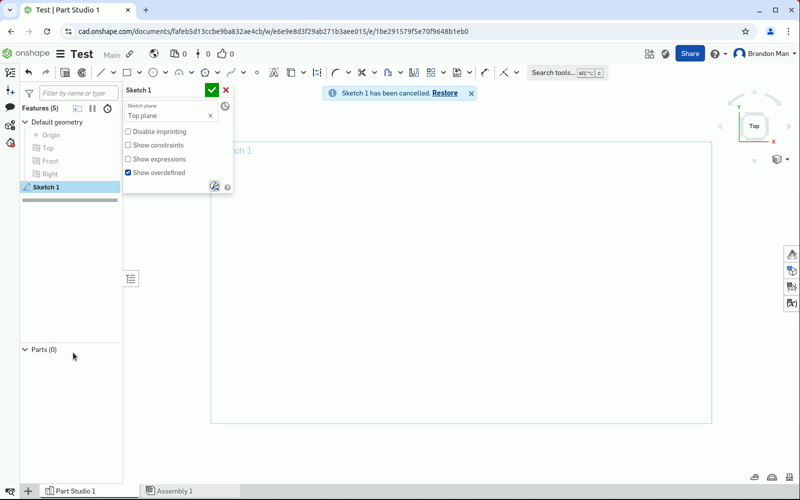
key(l)
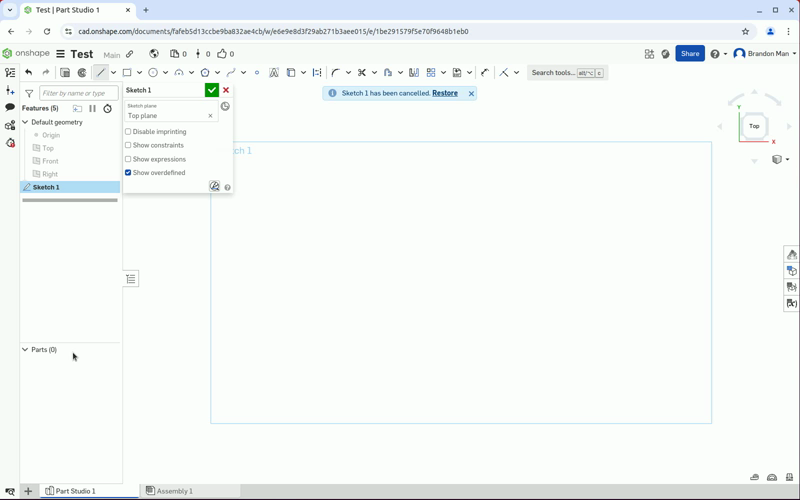
key_down(shift)
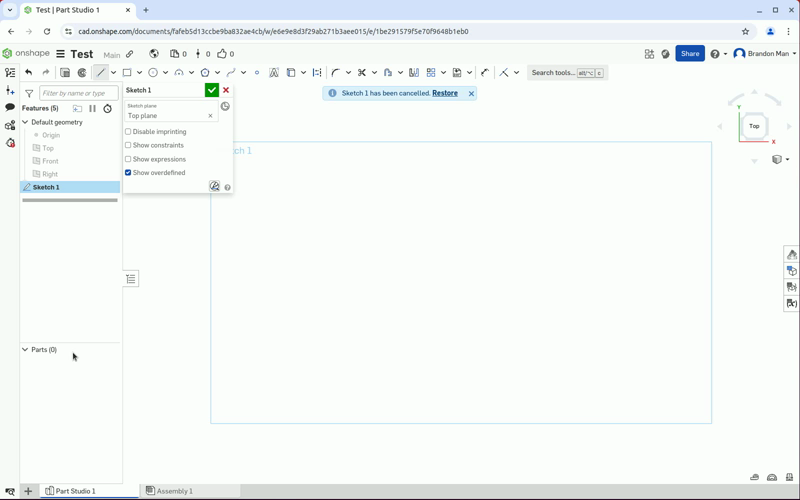
mouse_move(398, 207)
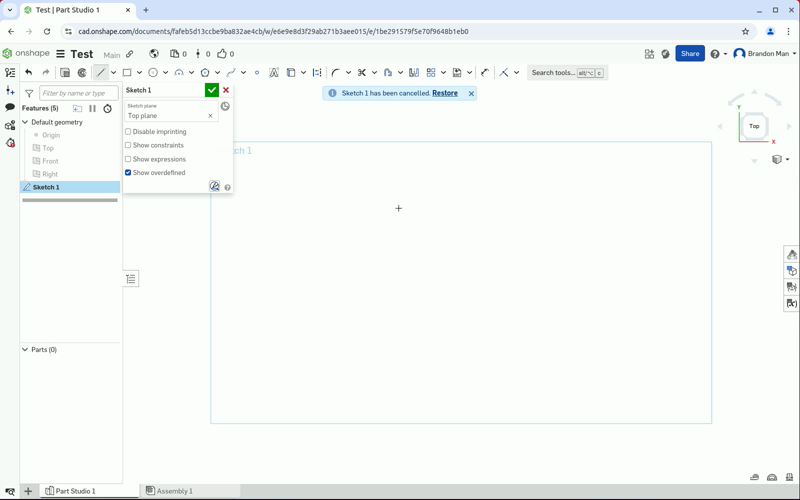
click(398, 207)
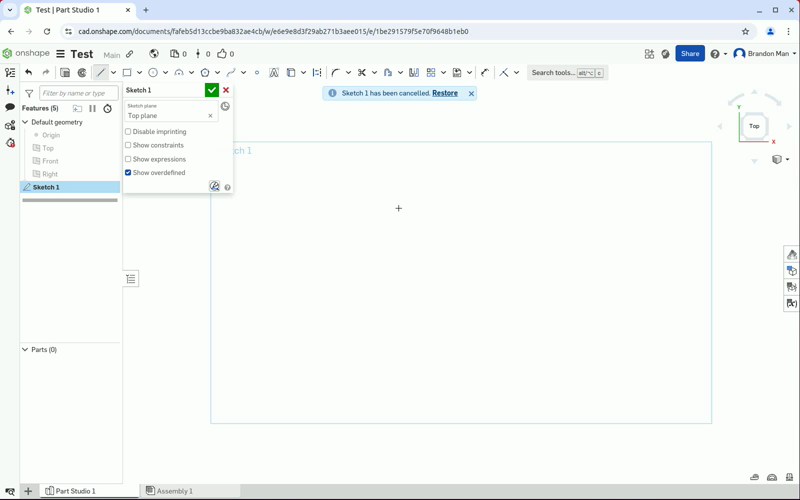
key_up(shift)
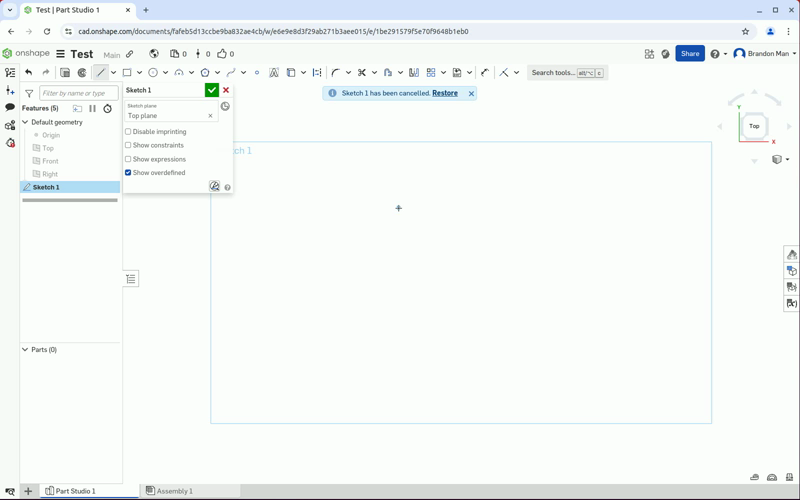
key_down(shift)
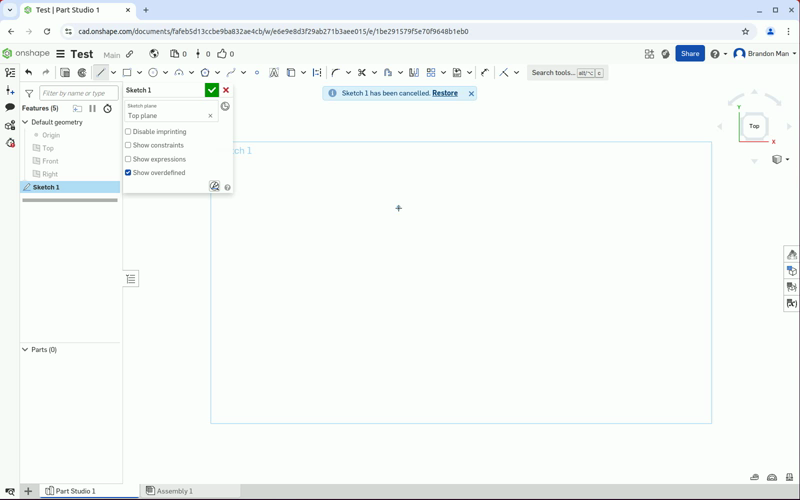
mouse_move(434, 256)
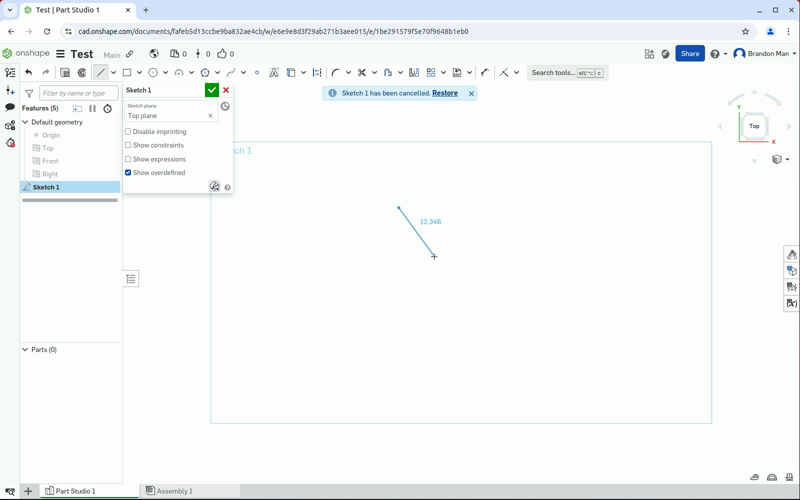
click(434, 256)
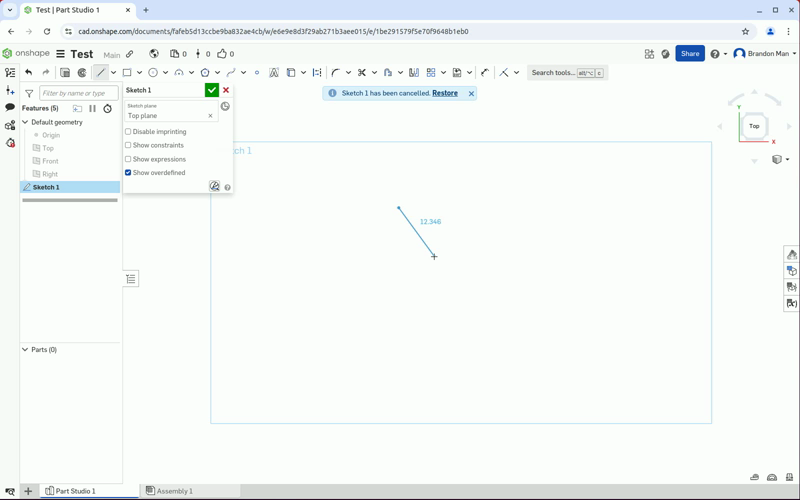
key_up(shift)
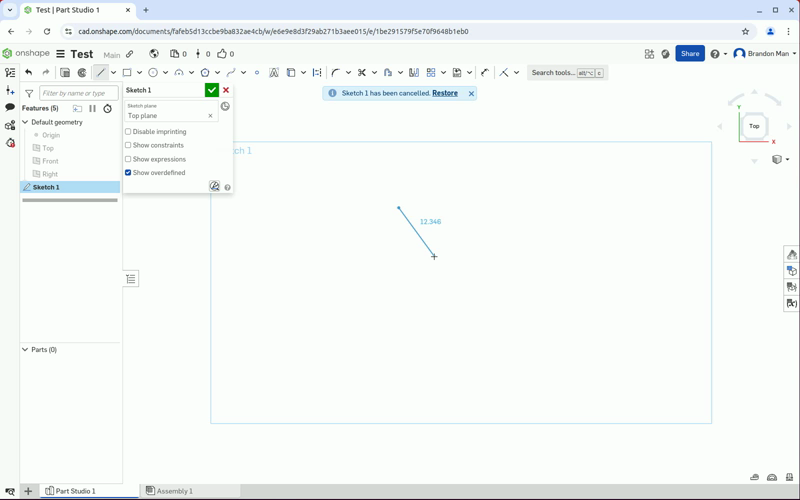
key_down(shift)
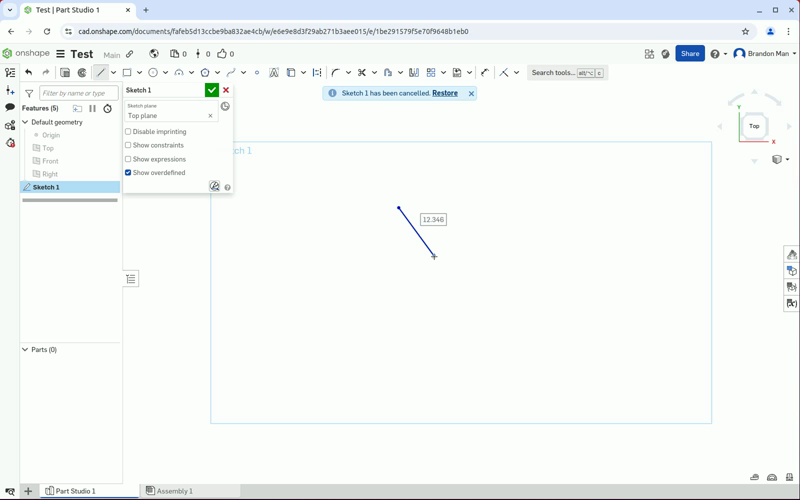
mouse_move(464, 256)
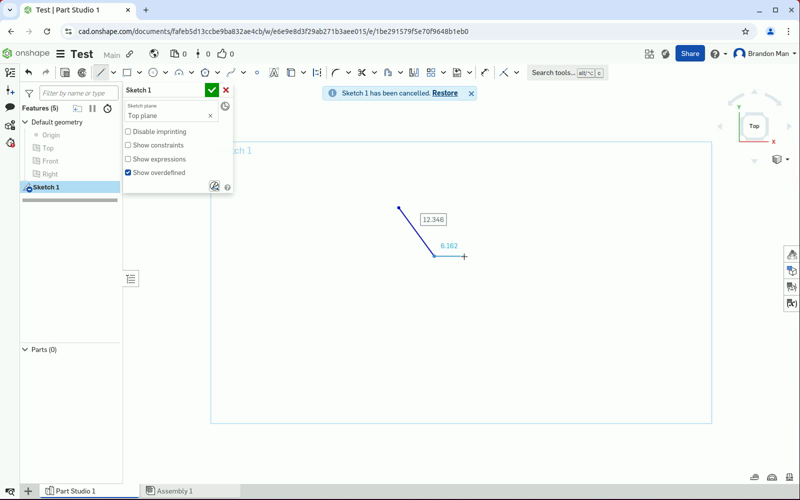
mouse_move(476, 256)
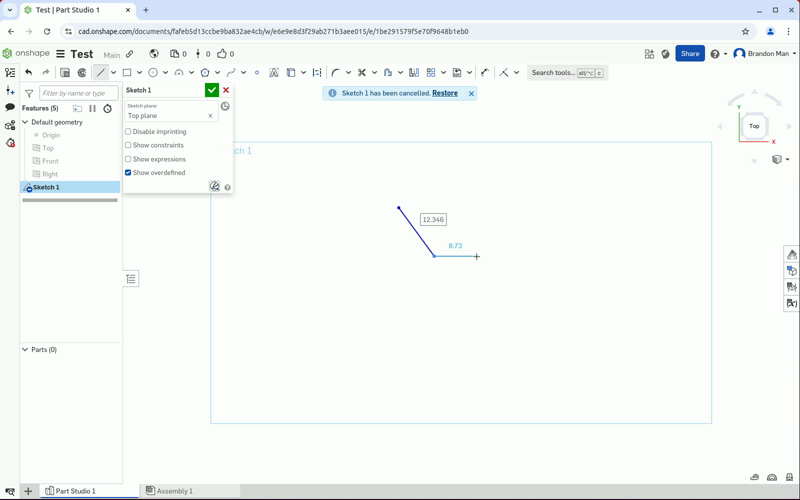
click(476, 256)
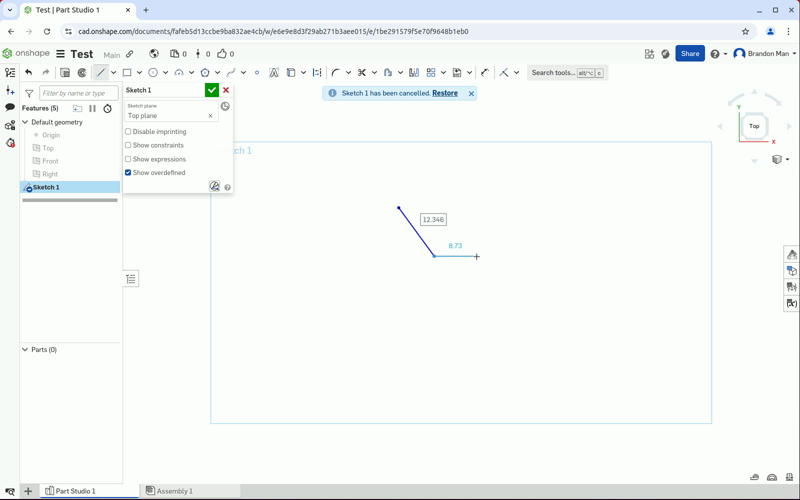
key_up(shift)
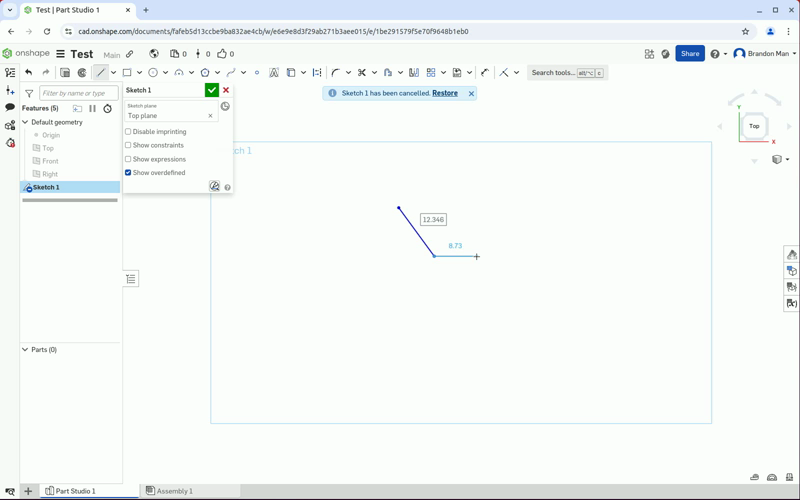
key_down(shift)
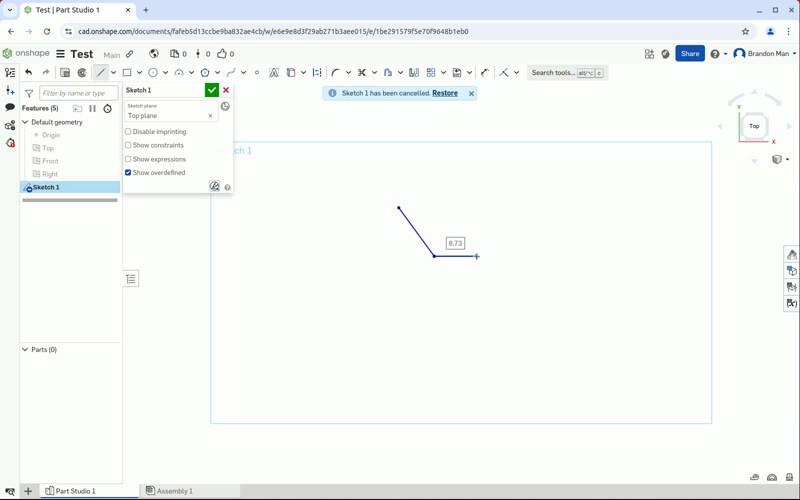
mouse_move(506, 256)
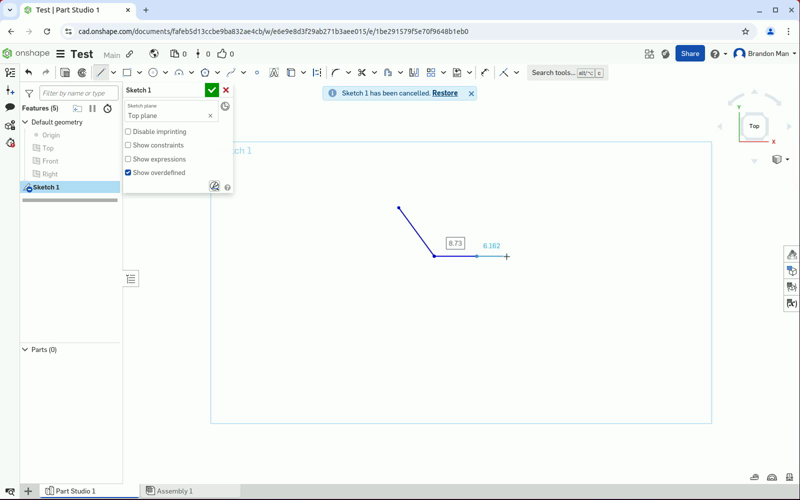
mouse_move(507, 207)
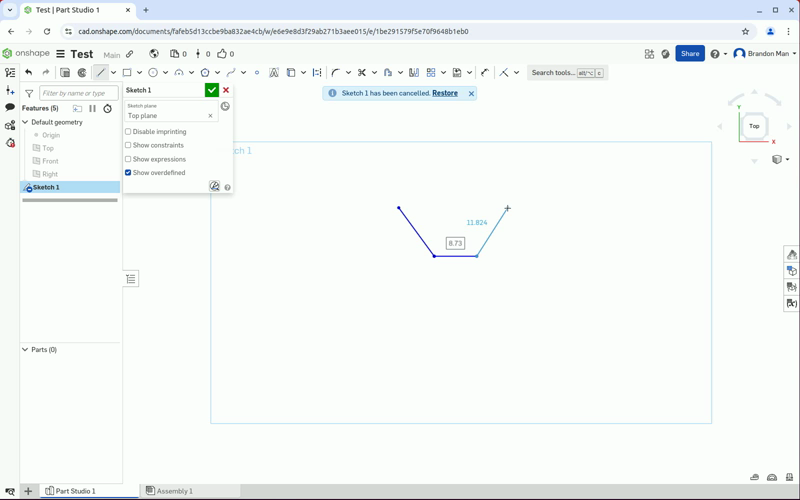
click(507, 207)
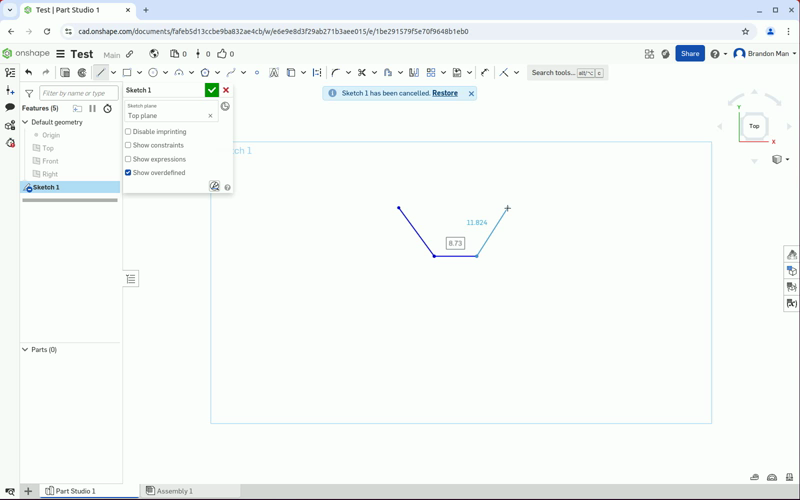
key_up(shift)
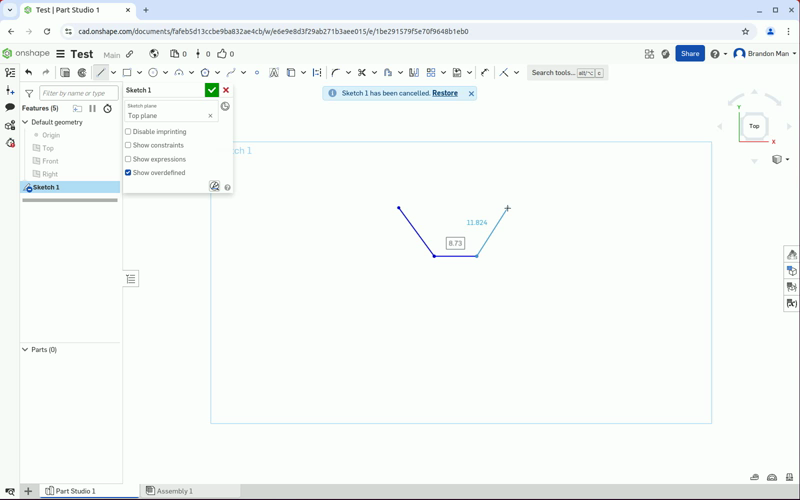
key_down(shift)
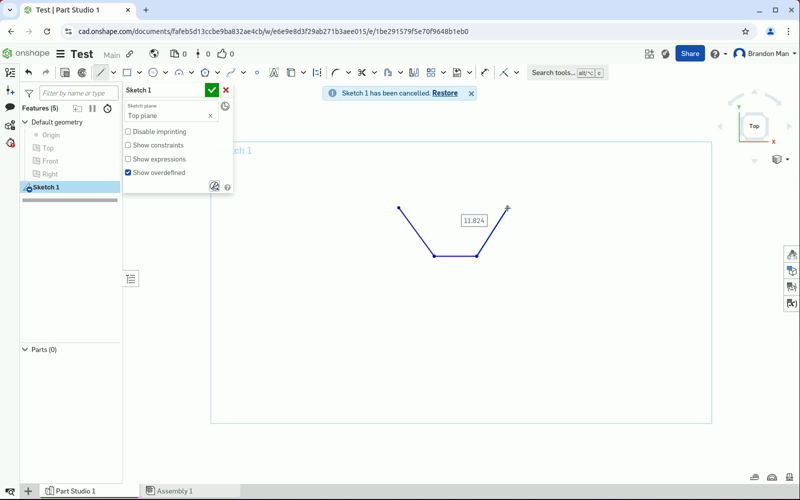
mouse_move(537, 207)
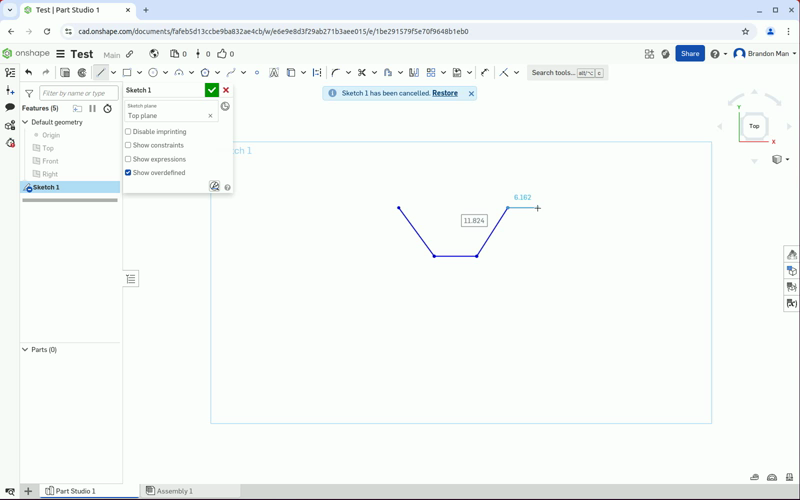
mouse_move(481, 170)
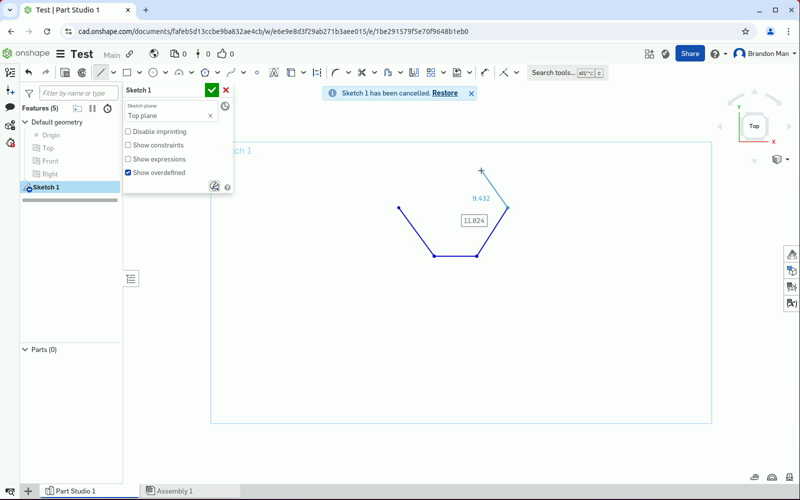
click(481, 170)
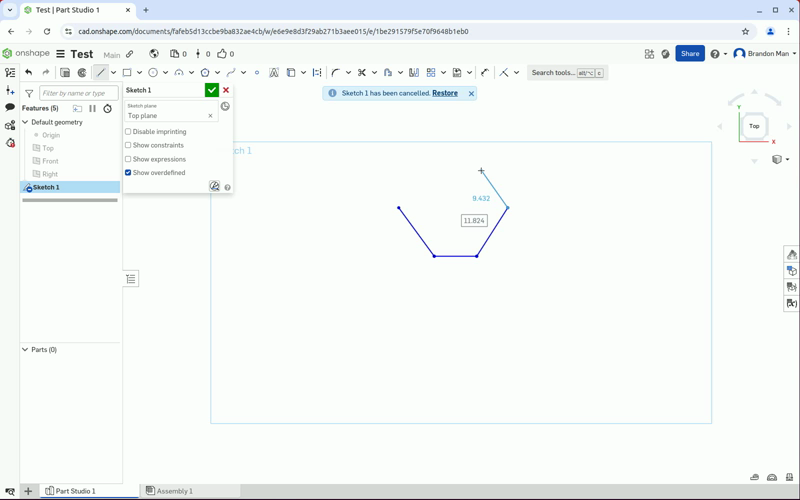
key_up(shift)
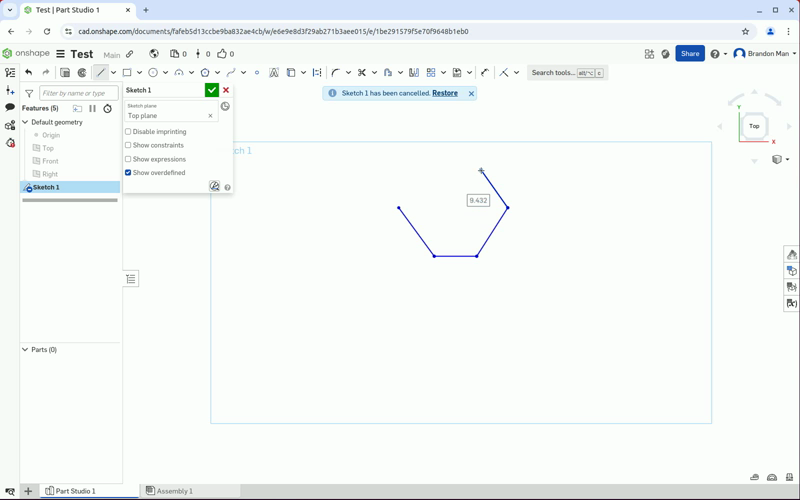
key_down(shift)
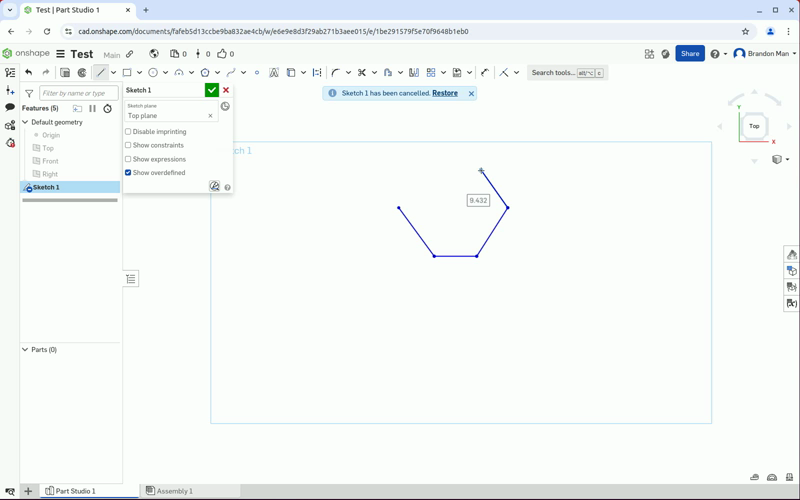
mouse_move(511, 170)
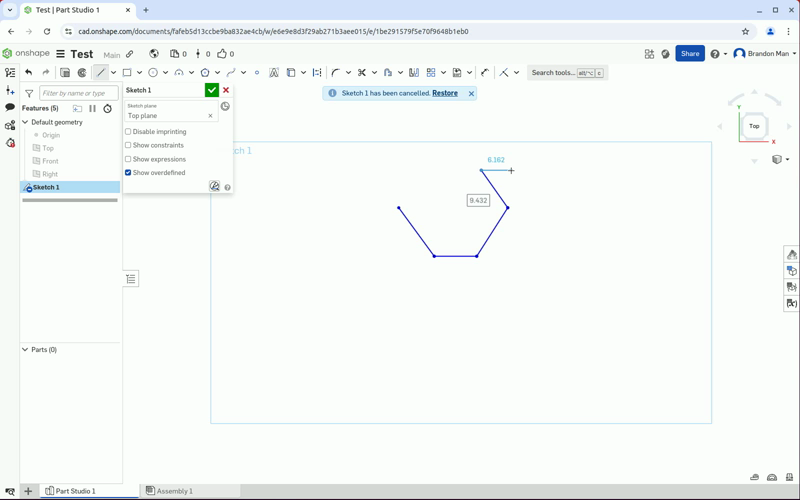
mouse_move(470, 207)
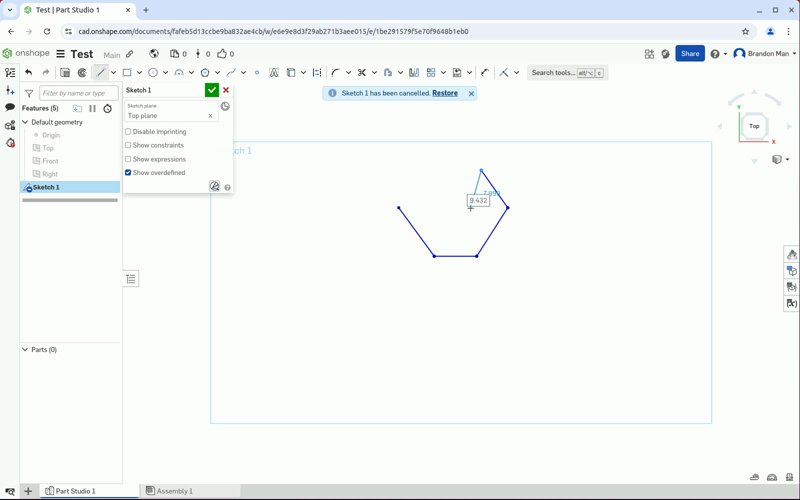
click(470, 207)
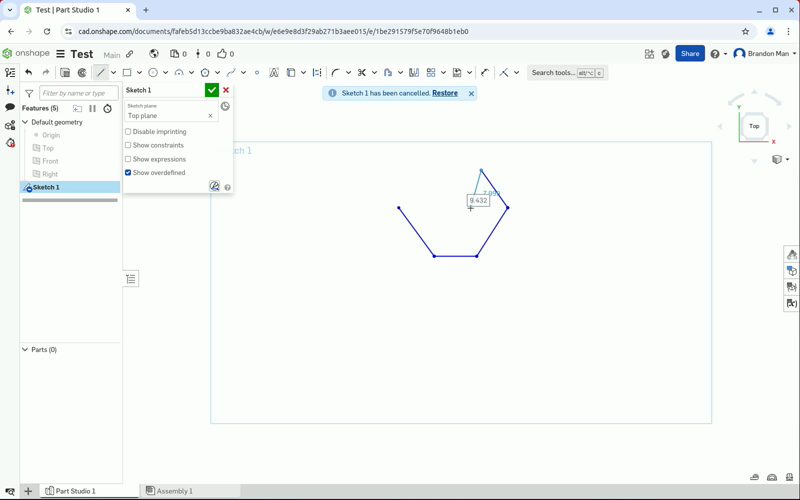
key_up(shift)
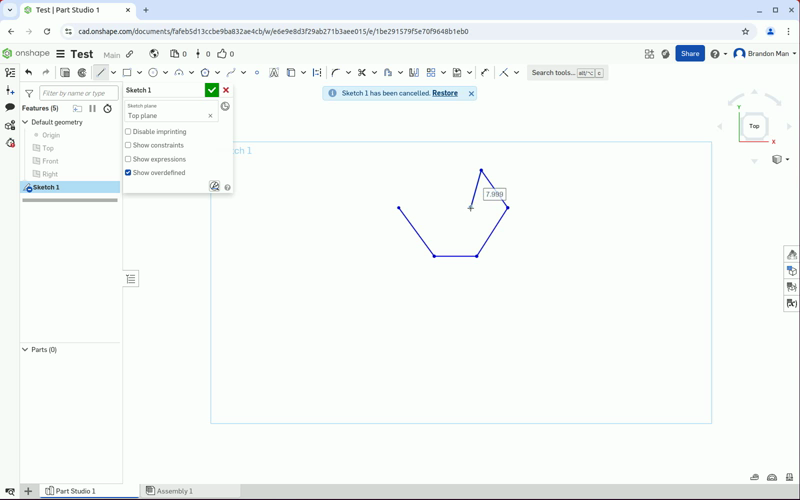
key_down(shift)
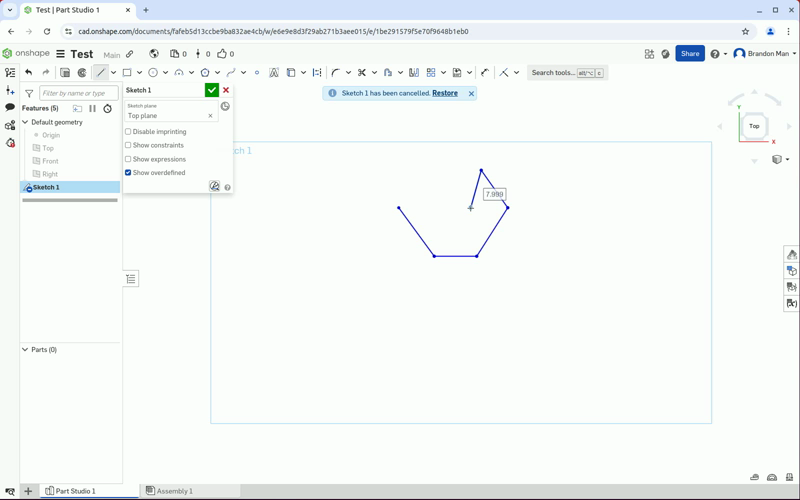
mouse_move(501, 207)
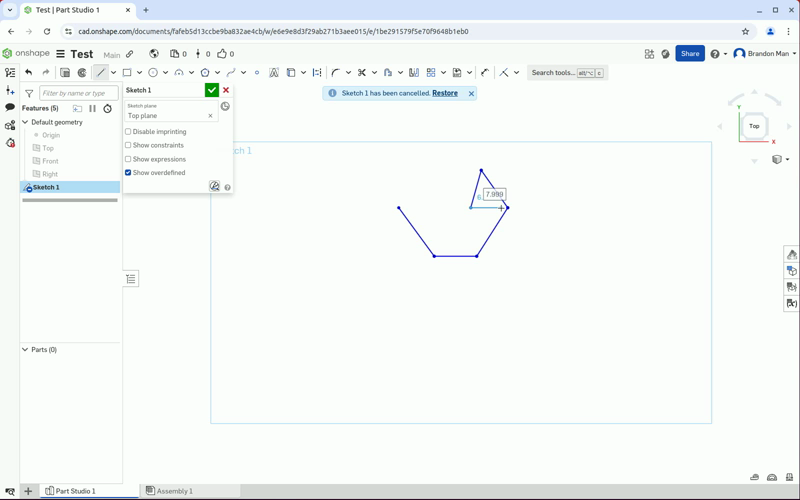
mouse_move(438, 207)
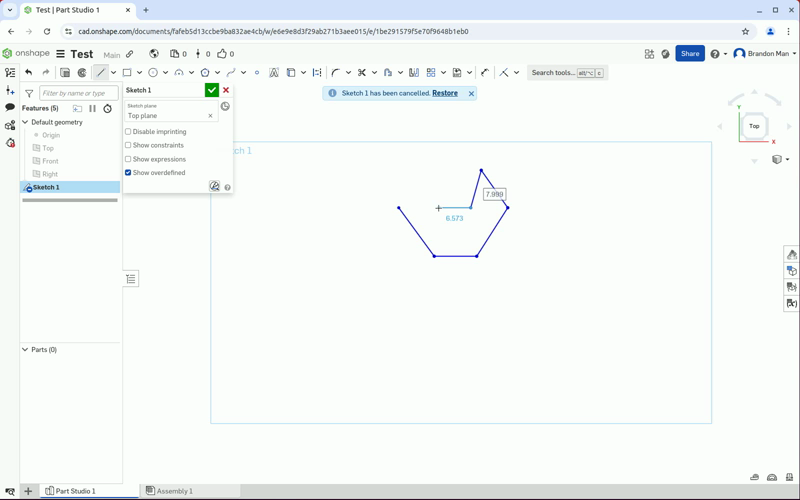
click(438, 207)
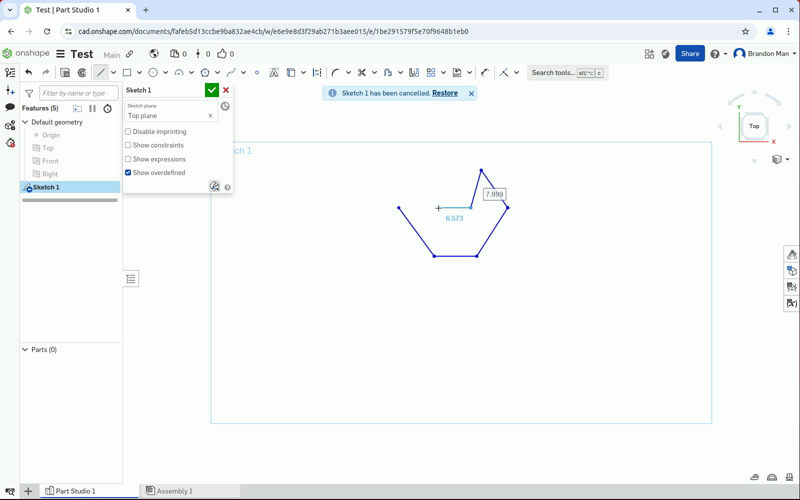
key_up(shift)
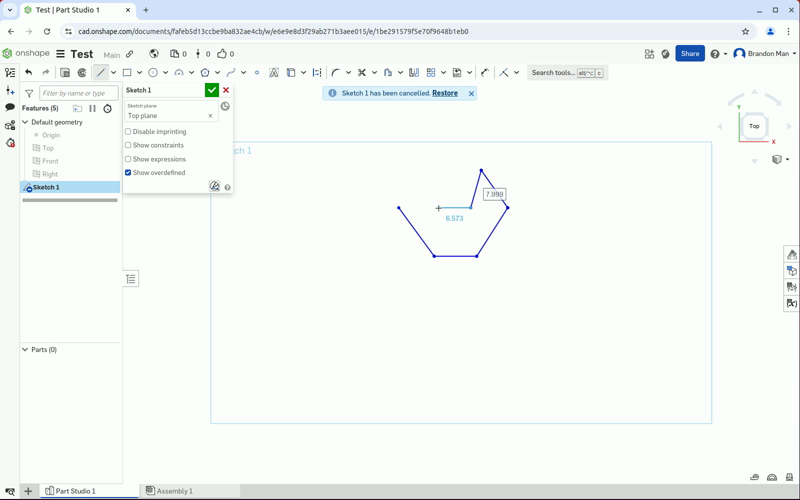
key_down(shift)
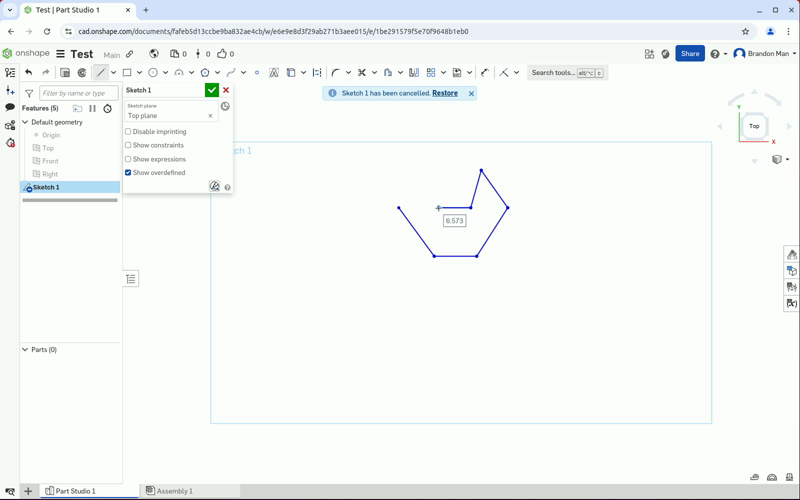
mouse_move(468, 207)
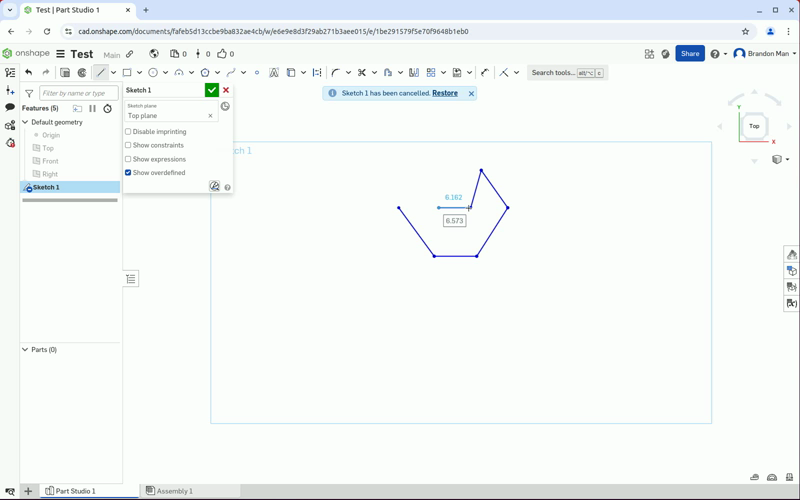
mouse_move(423, 170)
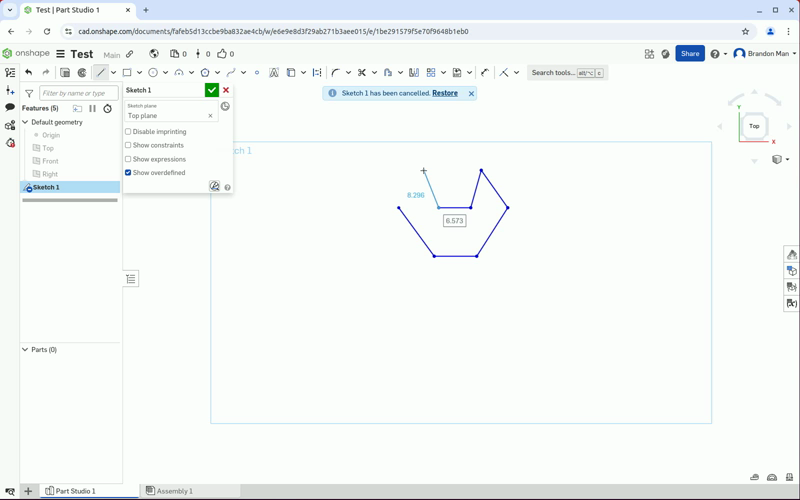
click(423, 170)
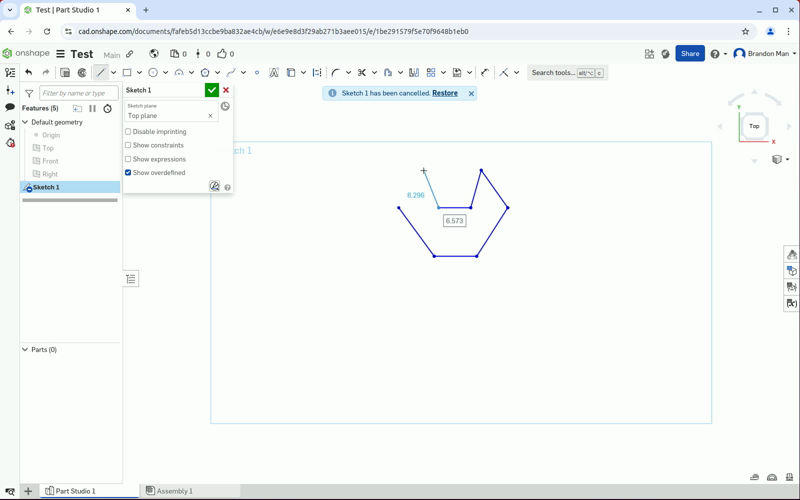
key_up(shift)
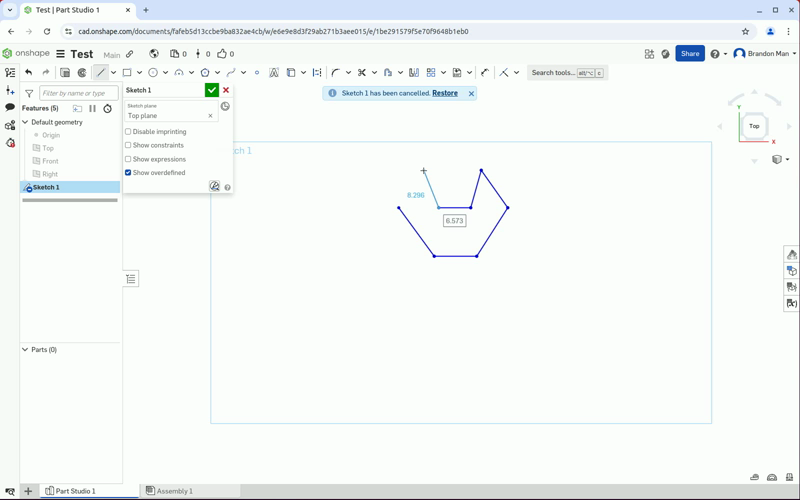
mouse_move(453, 170)
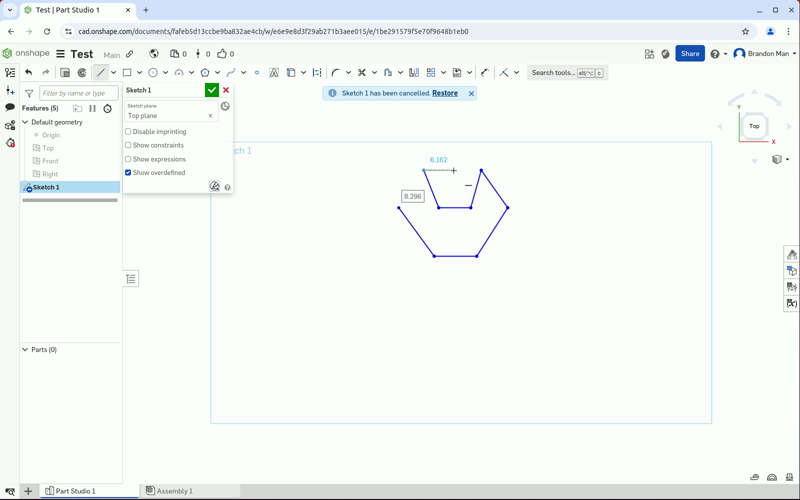
key_down(shift)
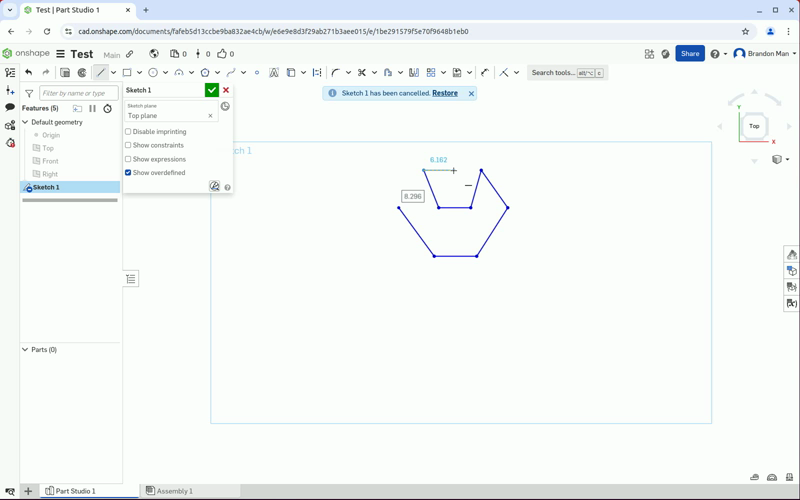
mouse_move(398, 207)
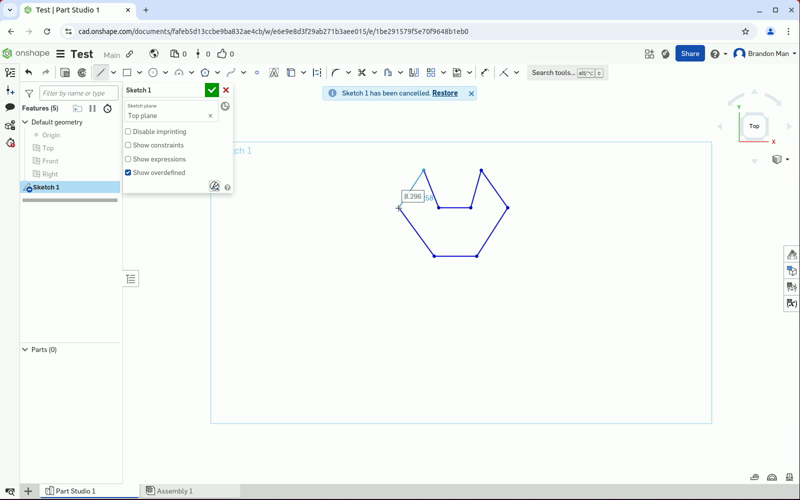
key_up(shift)
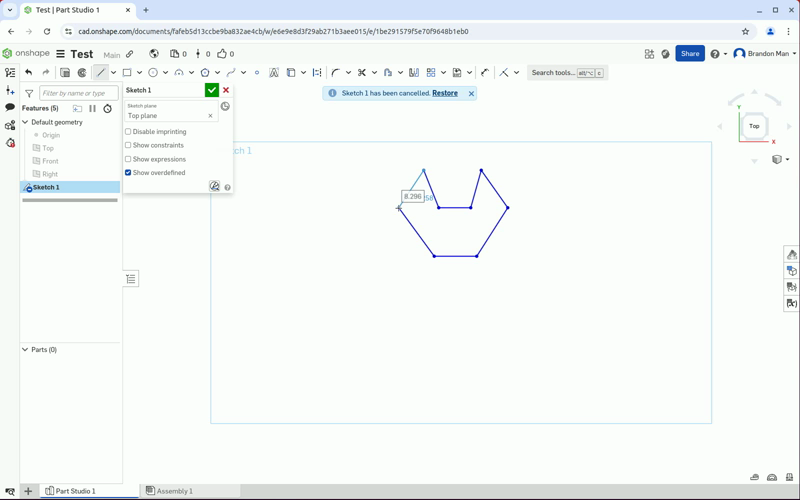
click(398, 207)
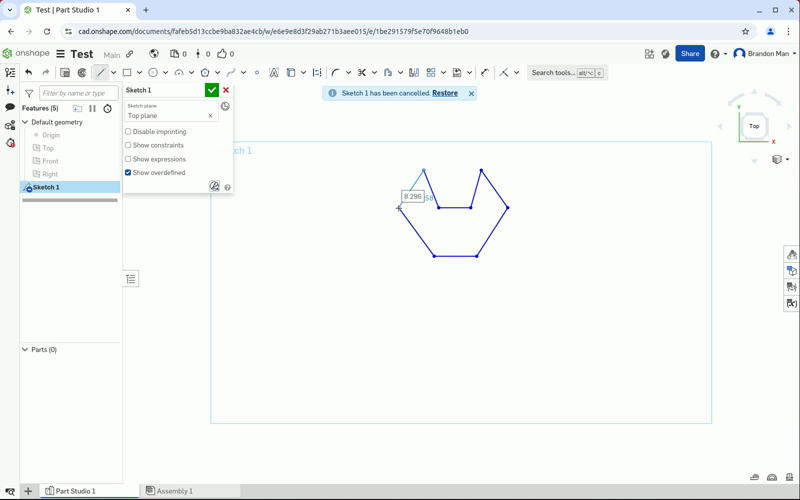
key(esc)
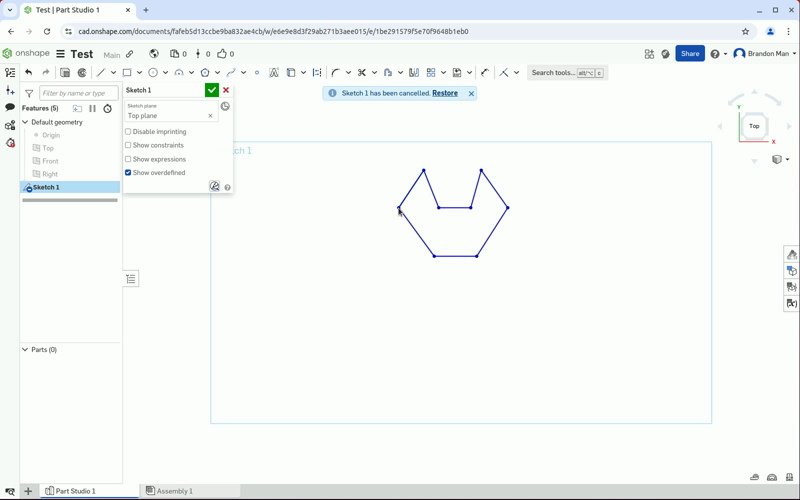
mouse_move(480, 208)
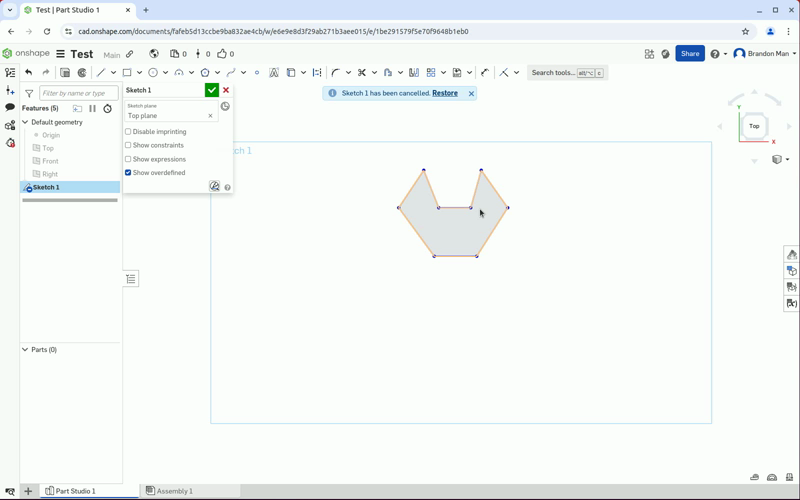
click(480, 208)
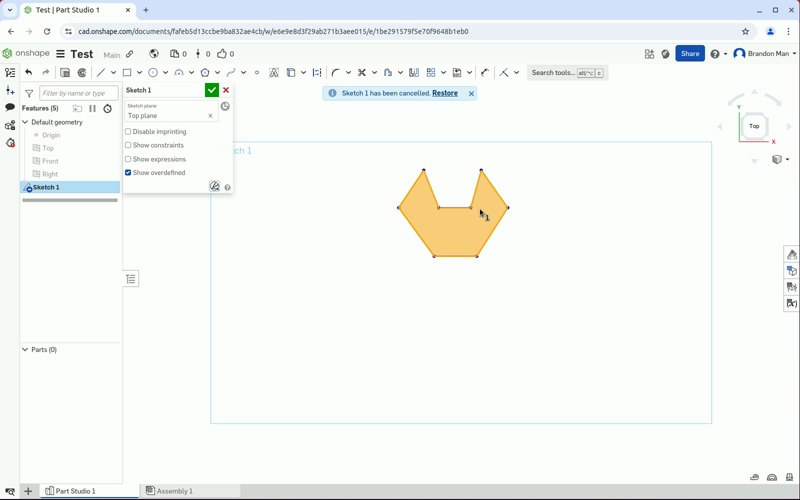
mouse_move(73, 352)
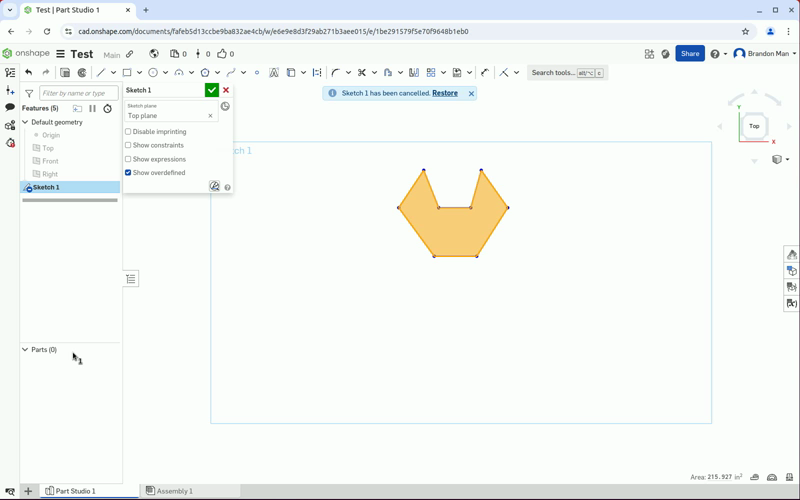
key(shift+y)
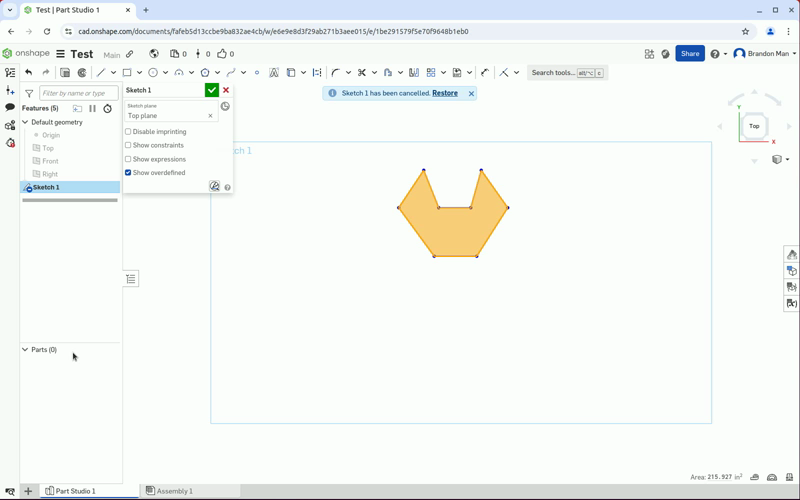
key(shift+e)
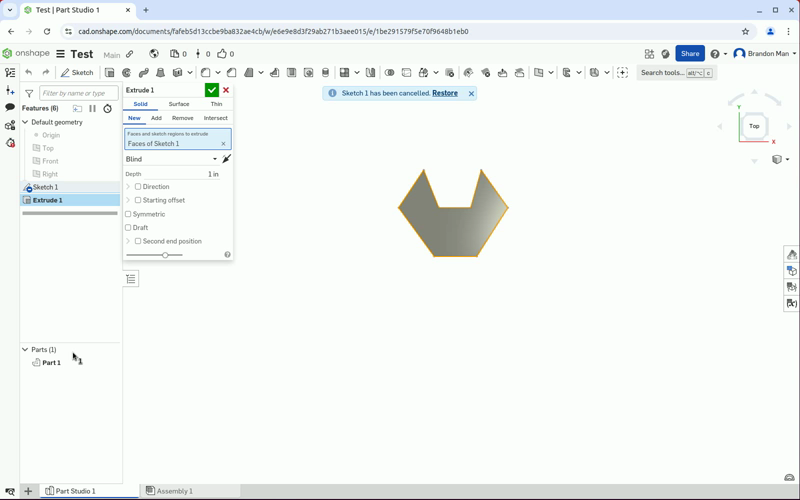
mouse_move(143, 106)
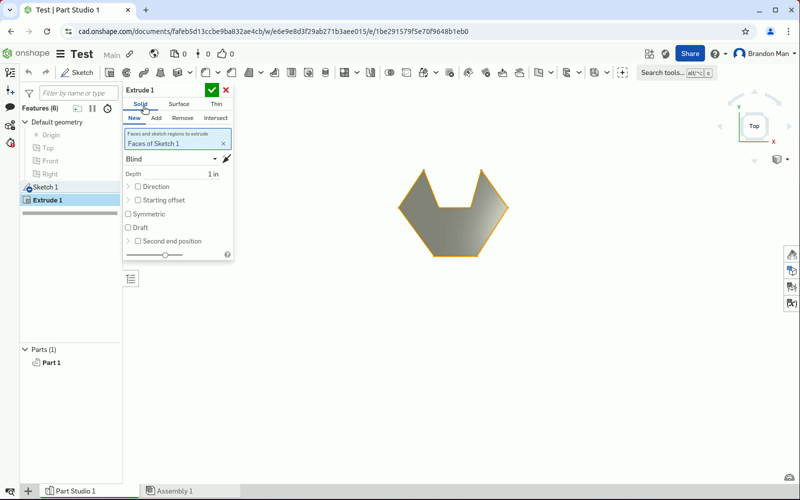
click(143, 106)
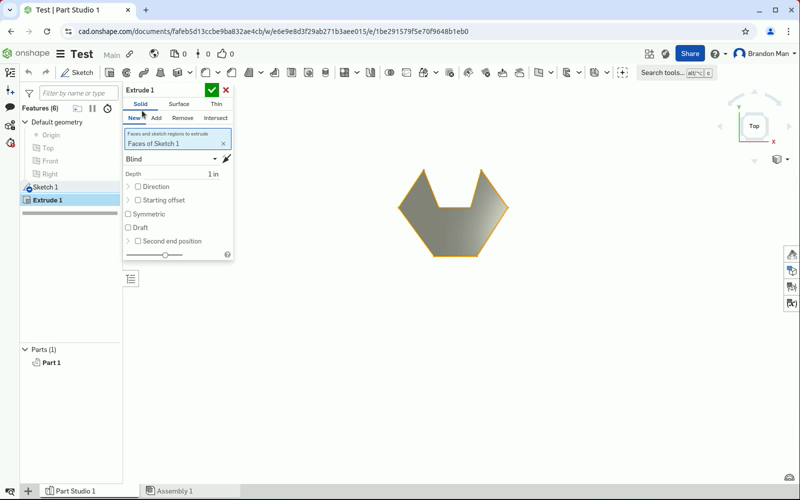
mouse_move(137, 120)
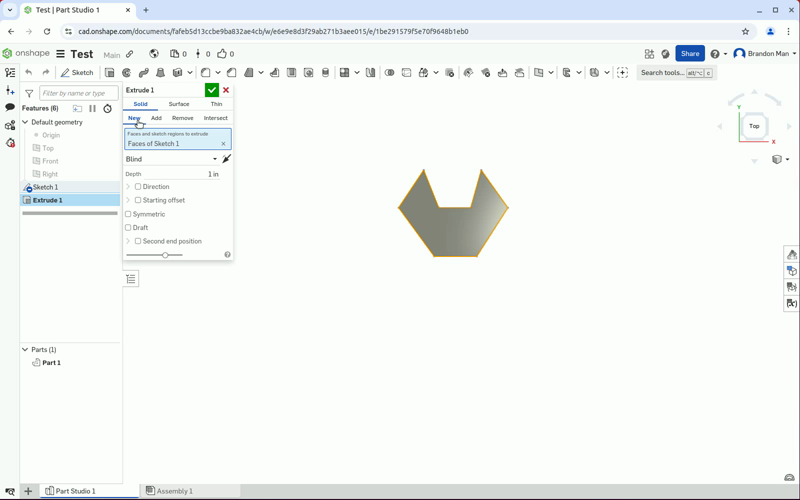
click(137, 120)
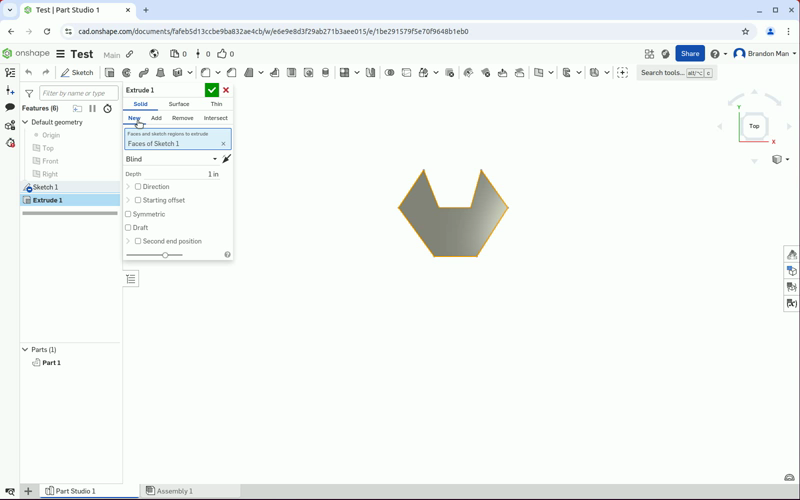
key(tab, 4)
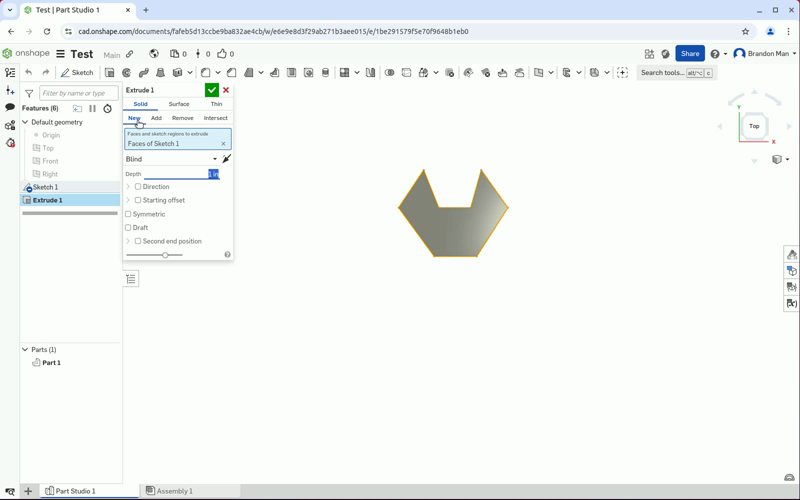
text(6.981)
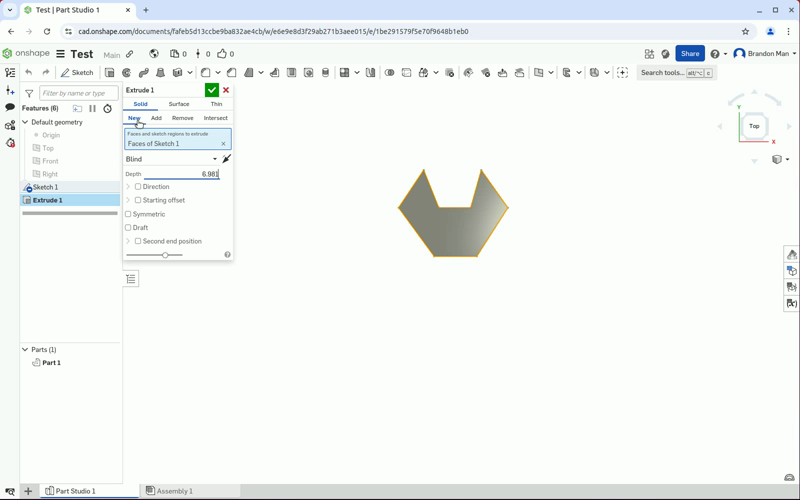
key(enter)
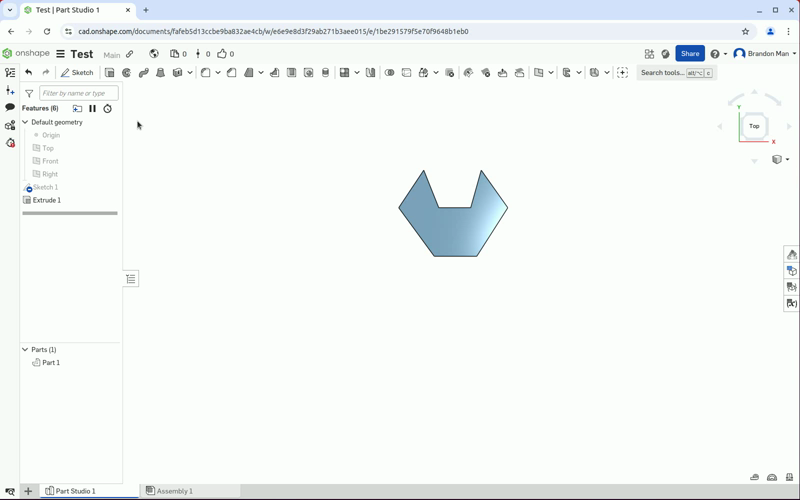
key(shift+h)
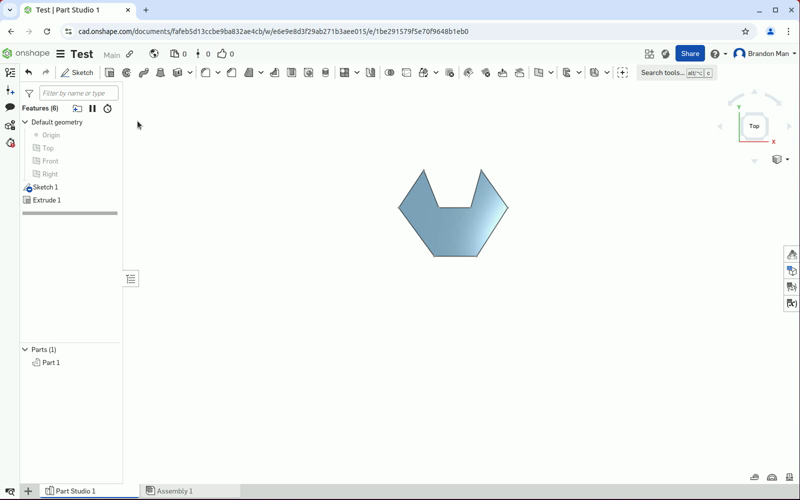
key(shift+h)
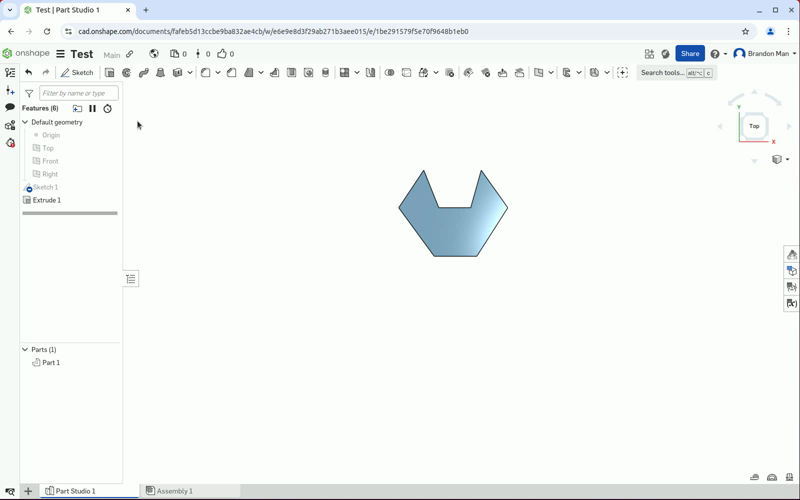
mouse_move(73, 189)
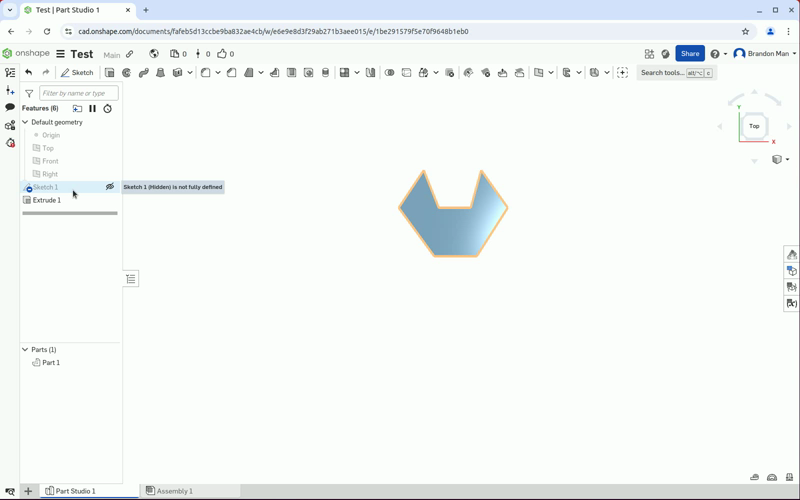
click(73, 189)
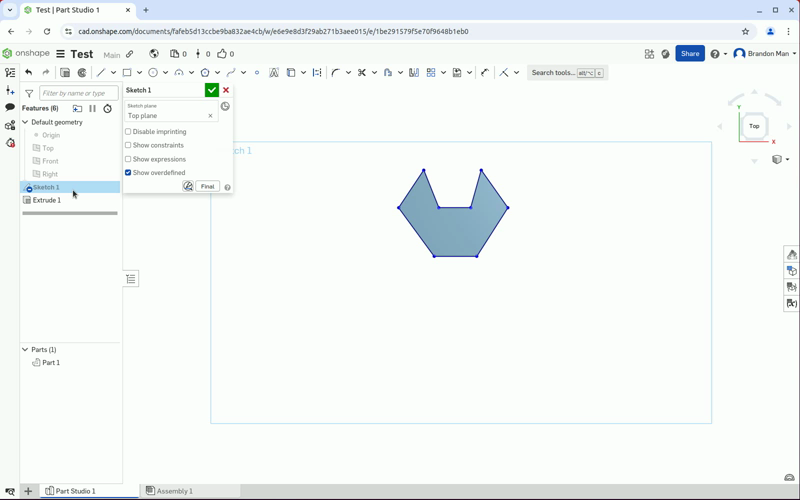
mouse_move(229, 92)
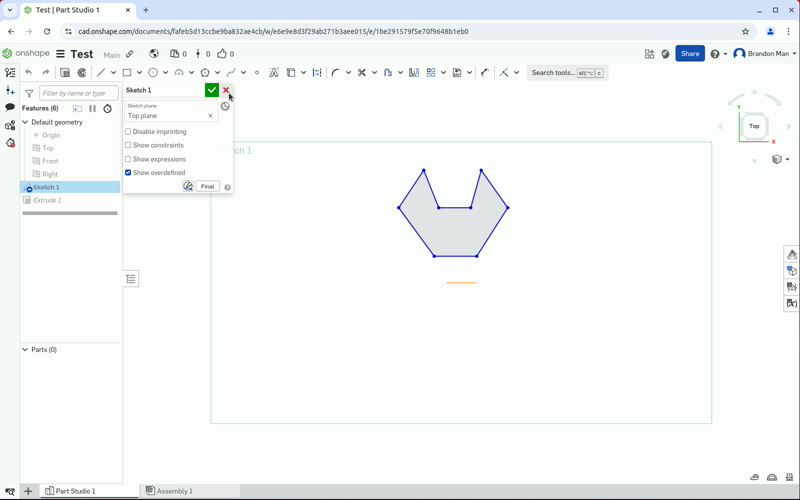
click(229, 92)
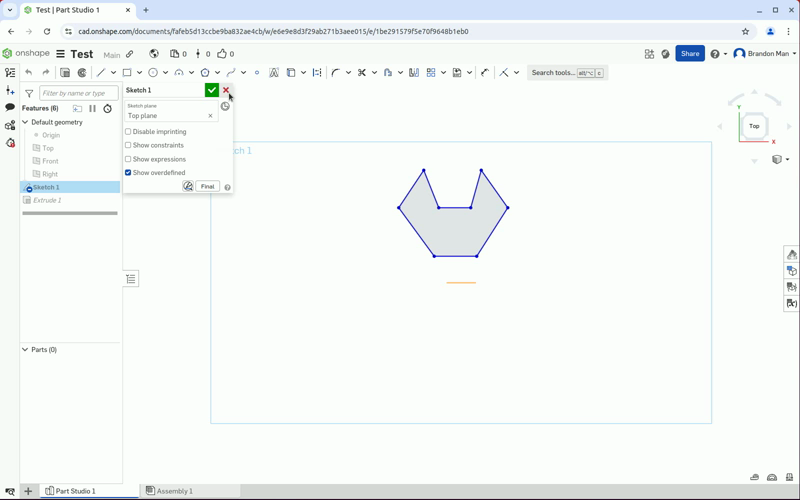
key(shift+s)
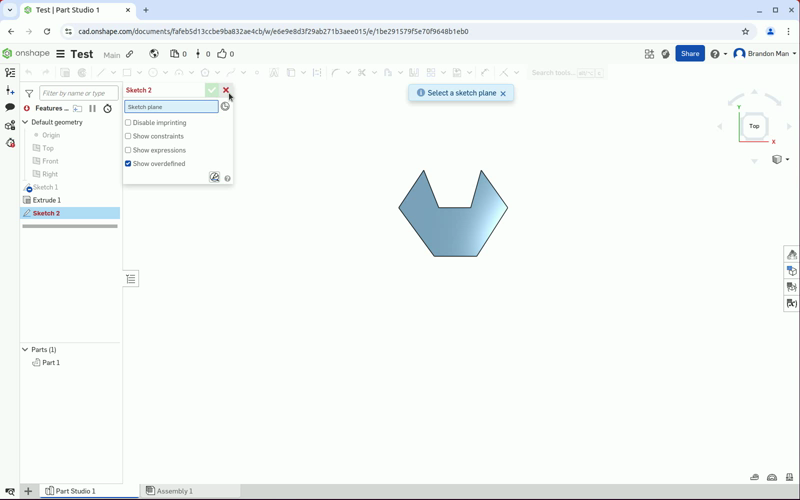
mouse_move(73, 150)
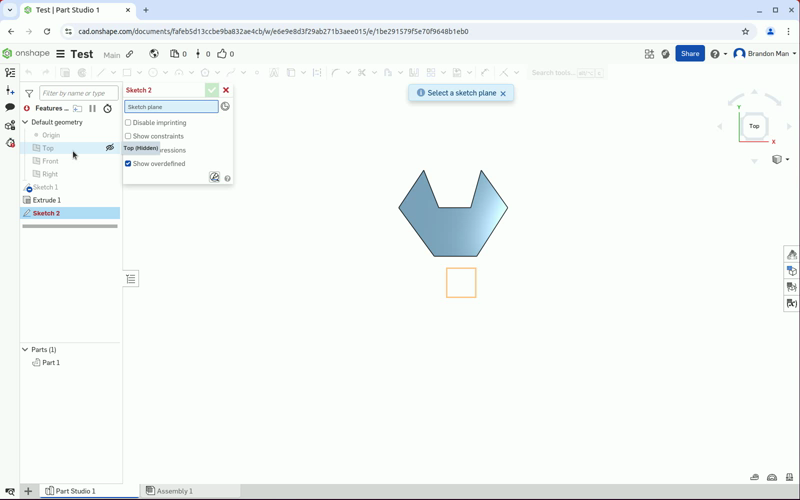
click(73, 150)
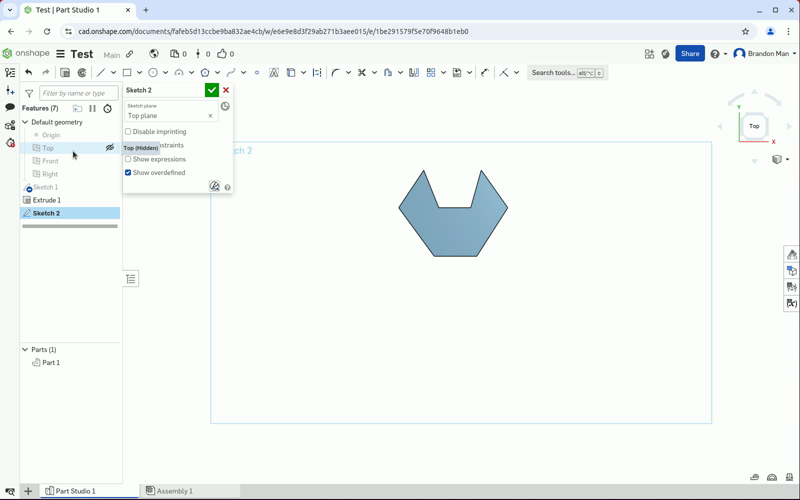
mouse_move(73, 352)
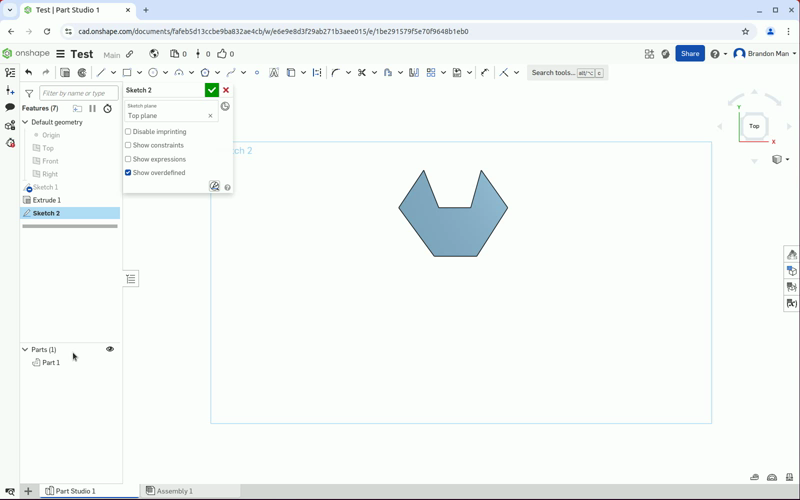
key(y)
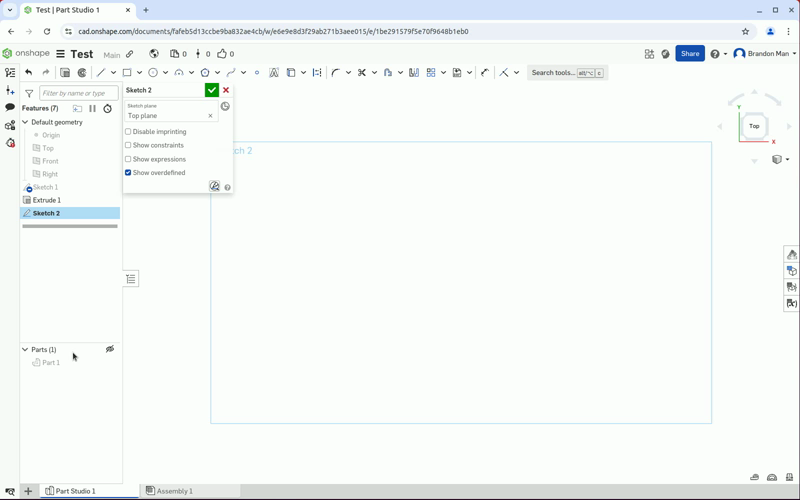
key(l)
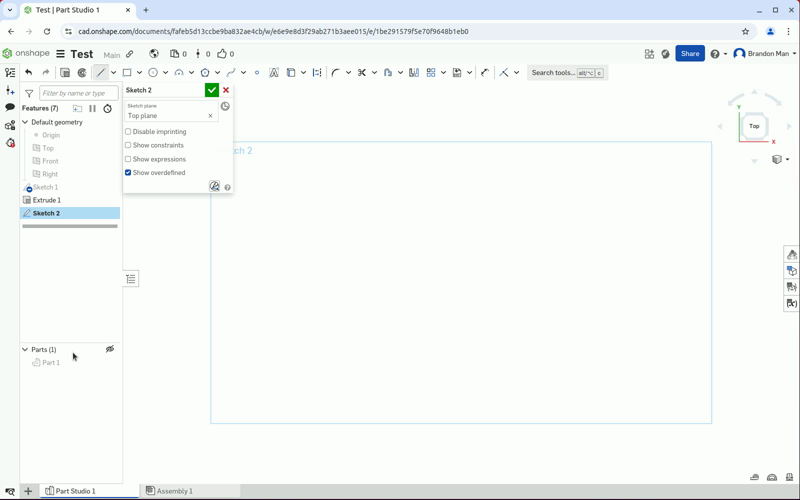
key_down(shift)
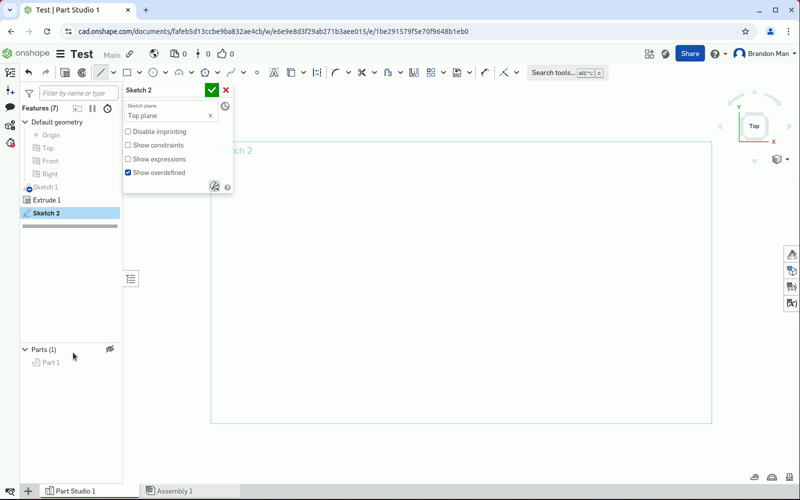
mouse_move(433, 327)
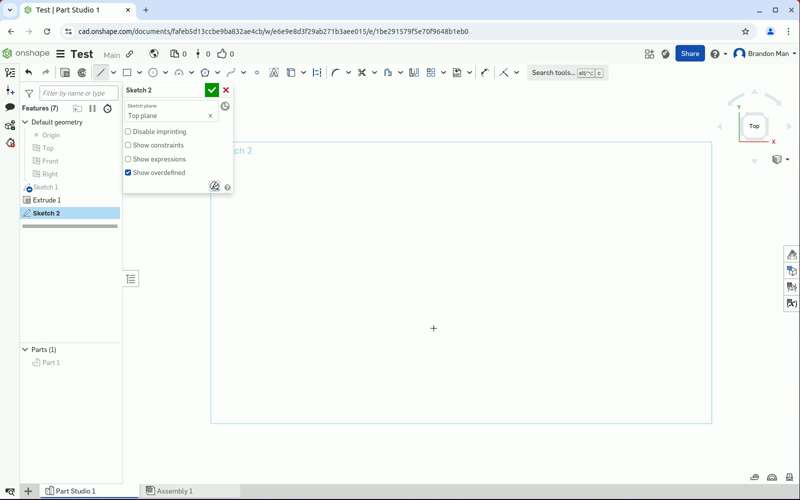
click(433, 327)
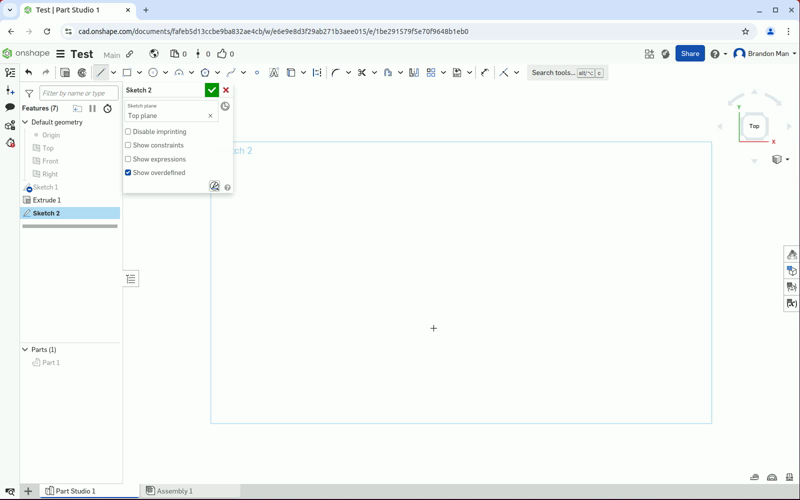
key_up(shift)
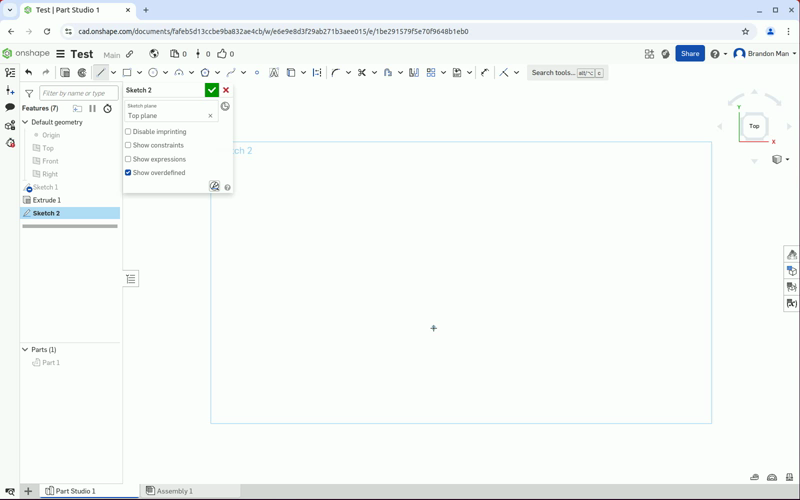
key_down(shift)
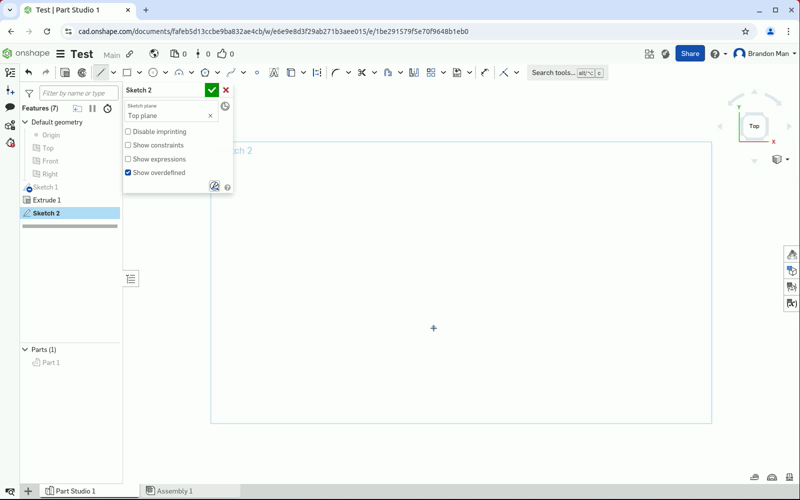
mouse_move(463, 327)
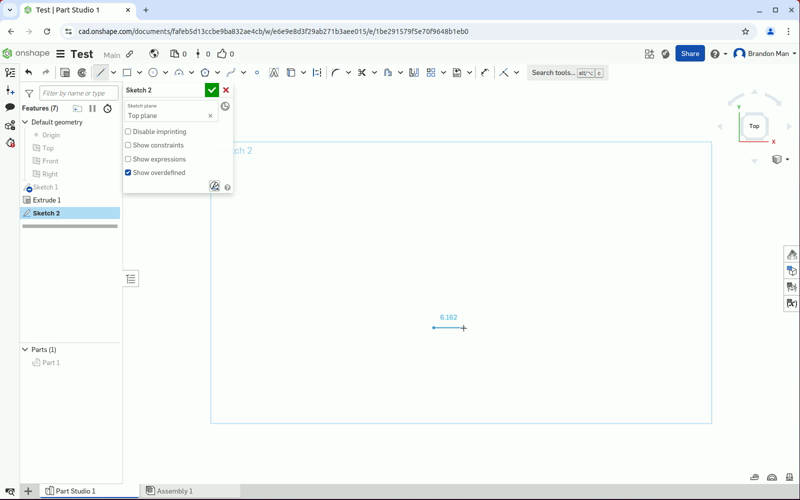
mouse_move(476, 327)
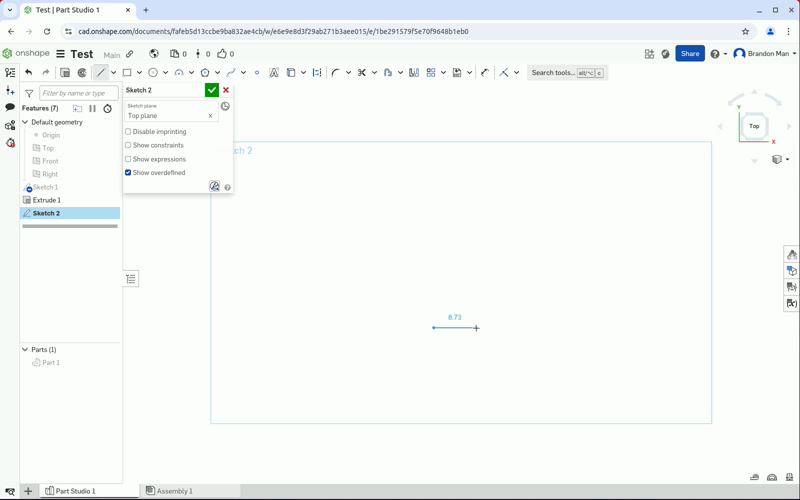
click(476, 327)
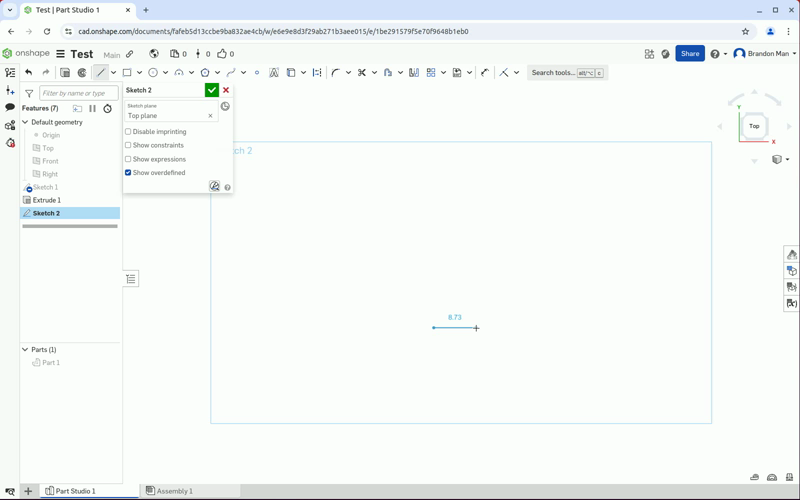
key_up(shift)
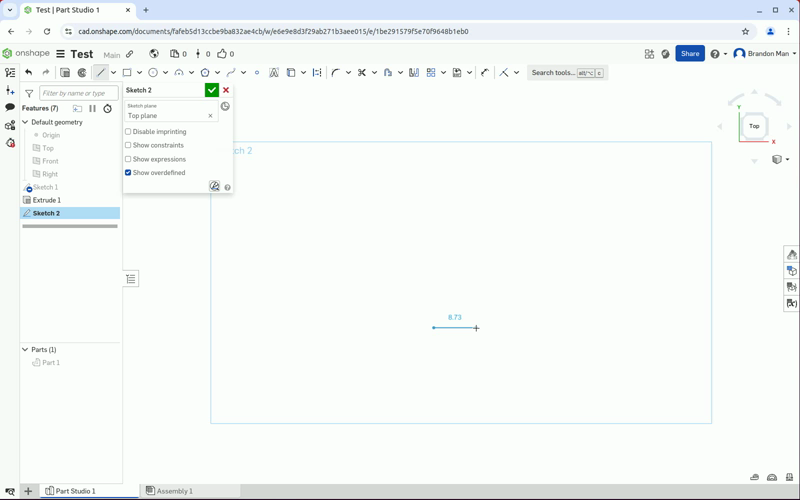
key_down(shift)
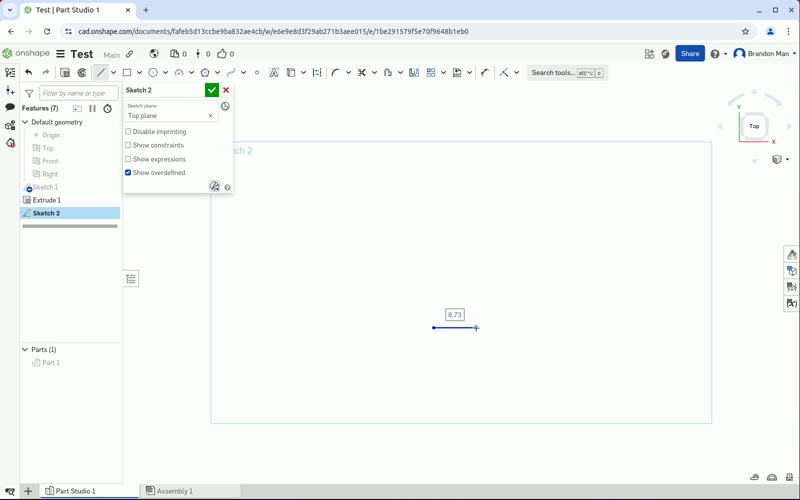
mouse_move(476, 255)
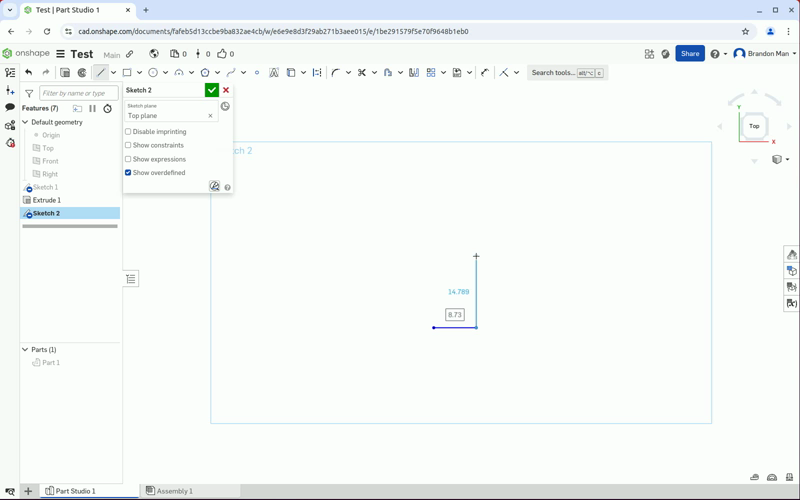
click(476, 255)
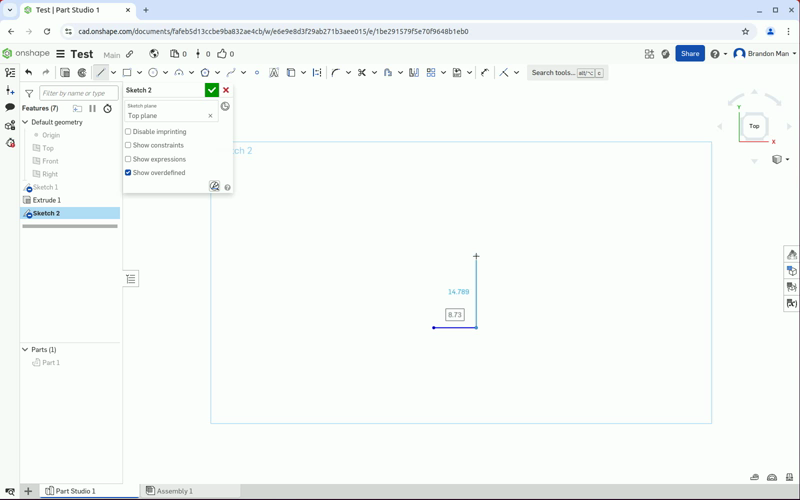
key_up(shift)
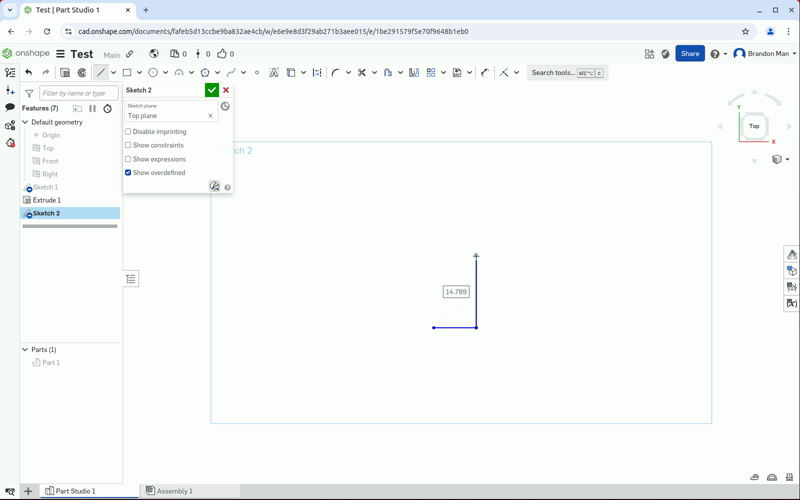
key_down(shift)
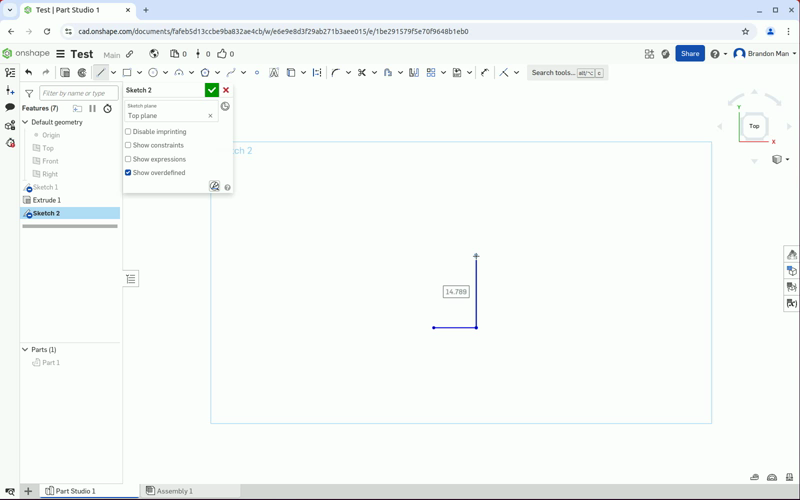
mouse_move(506, 255)
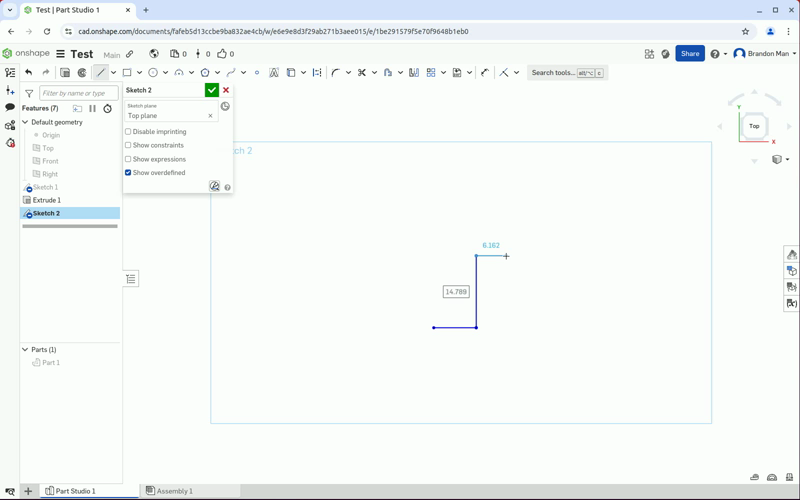
mouse_move(433, 255)
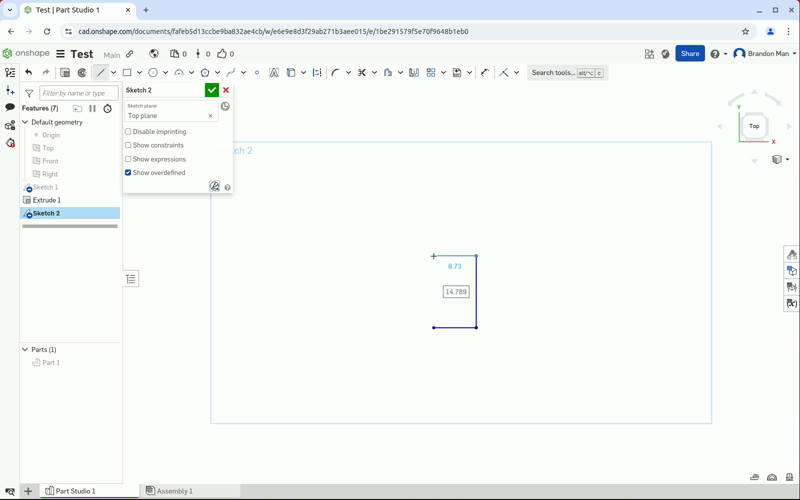
click(433, 255)
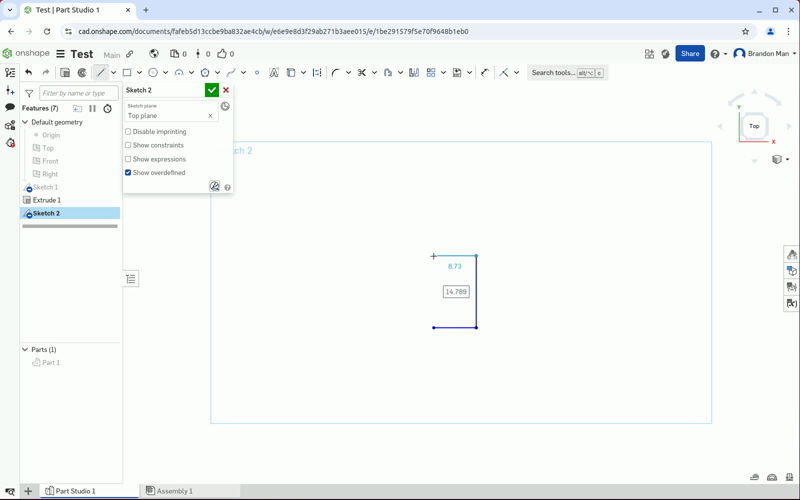
key_up(shift)
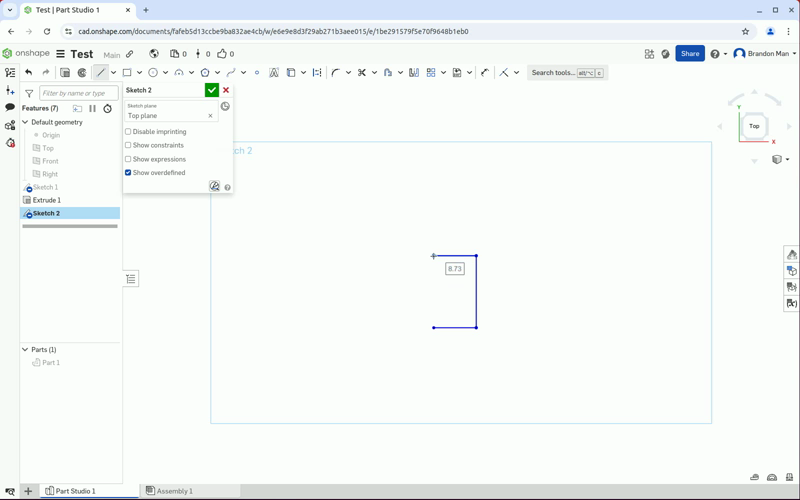
key_down(shift)
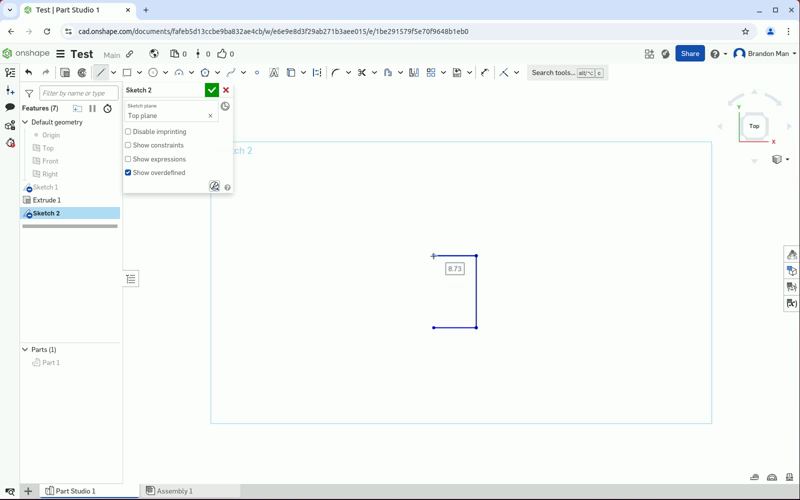
mouse_move(433, 327)
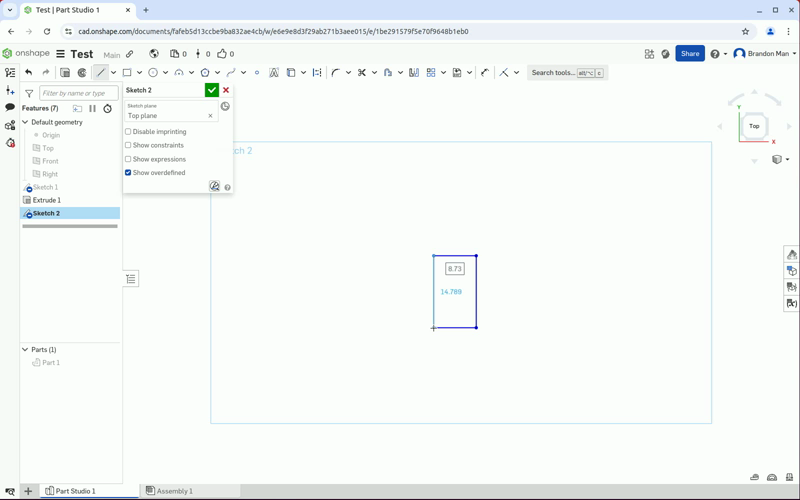
key_up(shift)
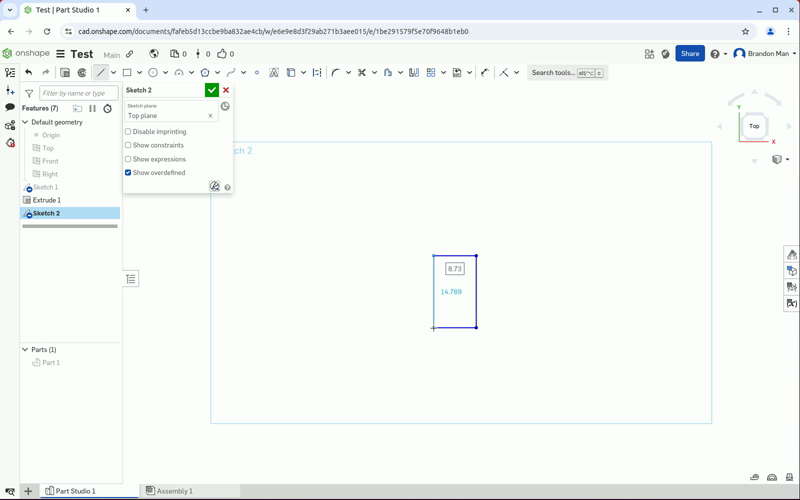
click(433, 327)
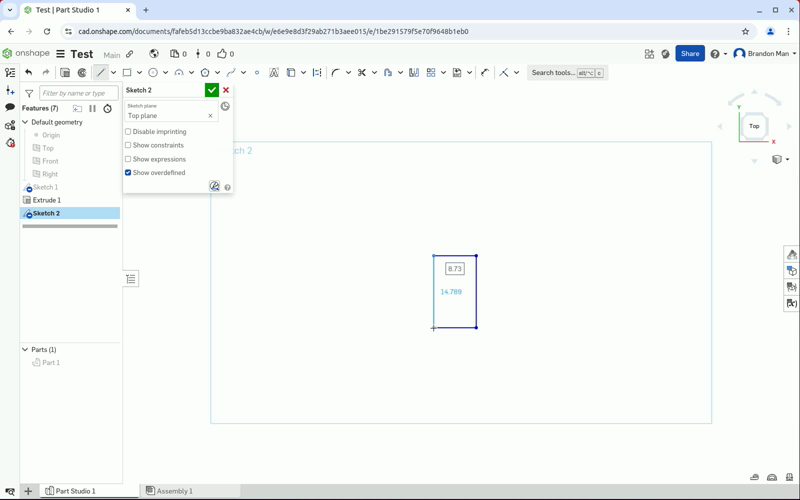
key(esc)
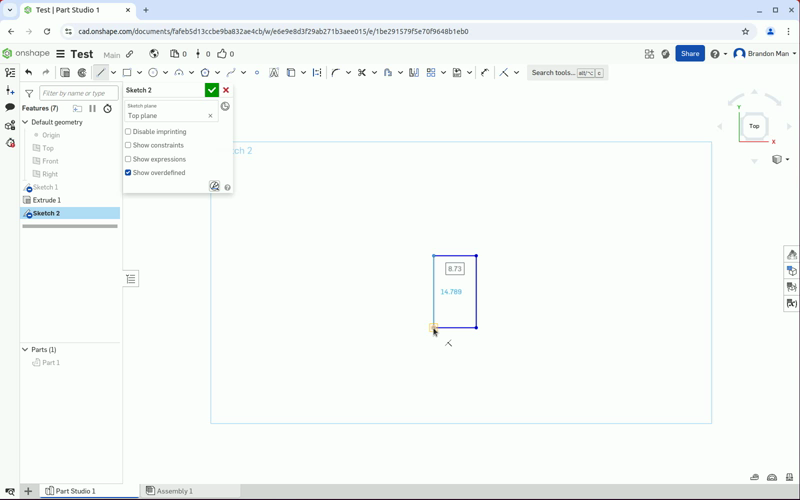
mouse_move(450, 297)
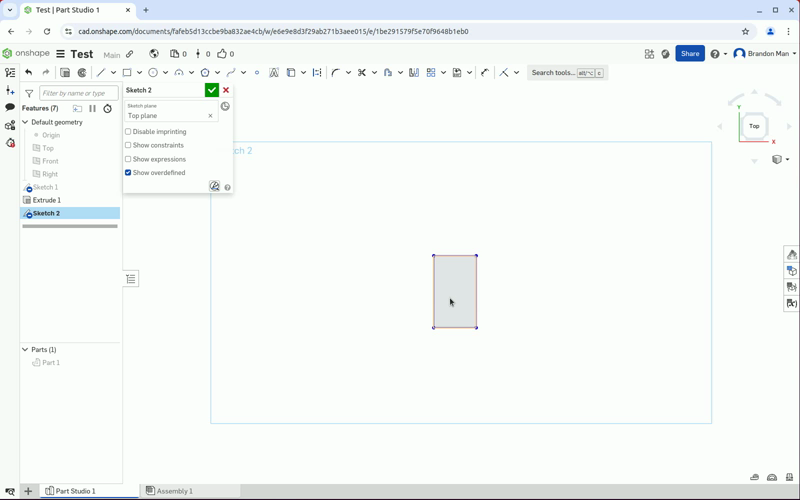
click(450, 297)
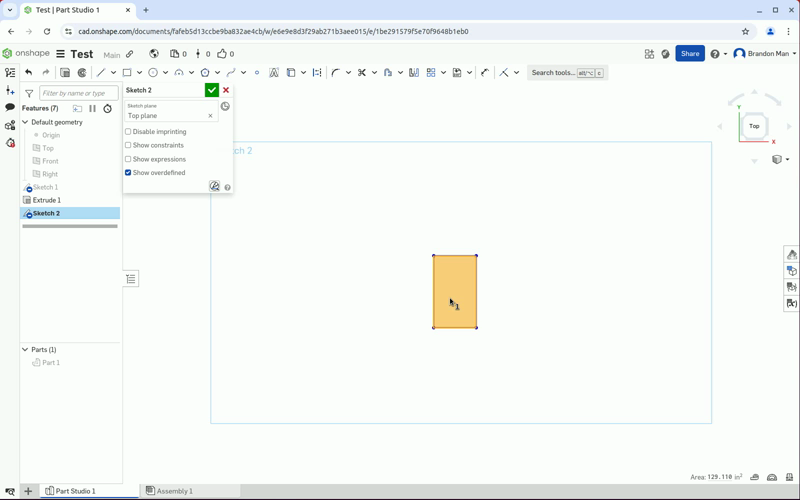
mouse_move(73, 352)
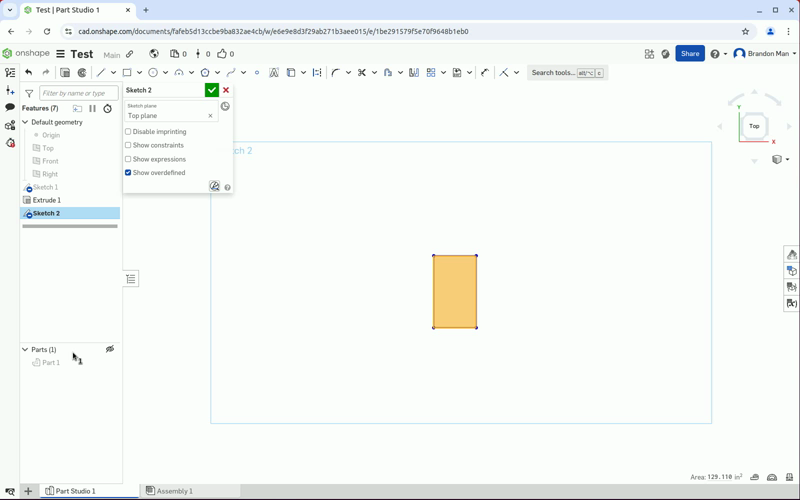
key(shift+y)
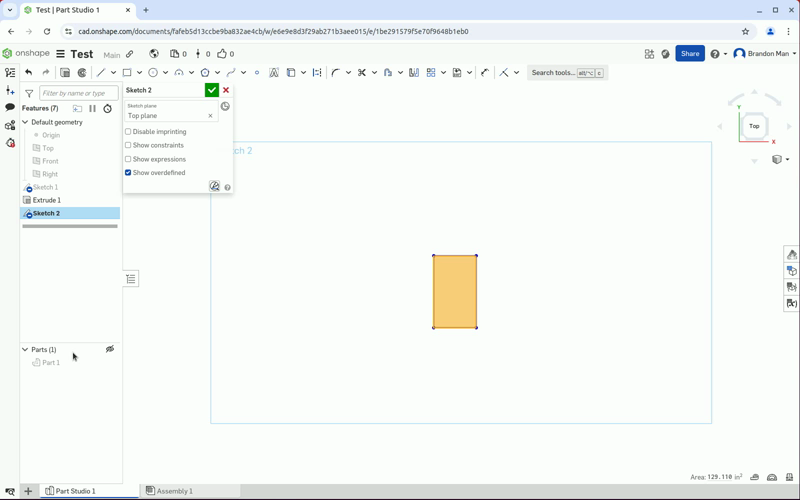
key(shift+e)
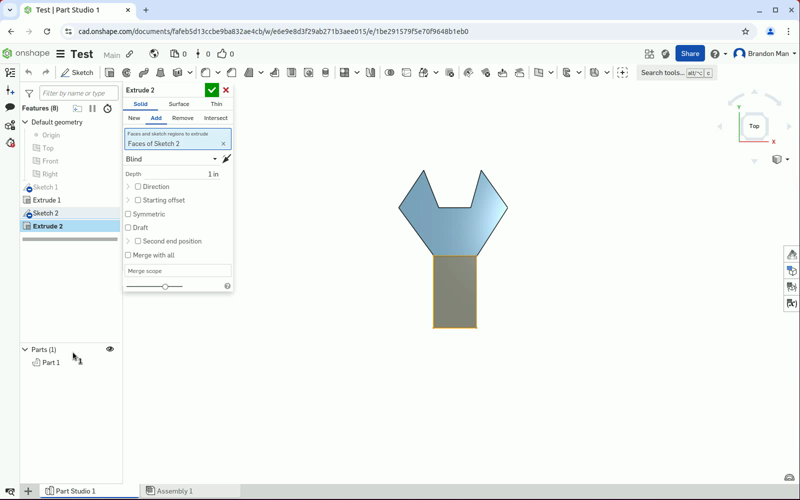
mouse_move(143, 106)
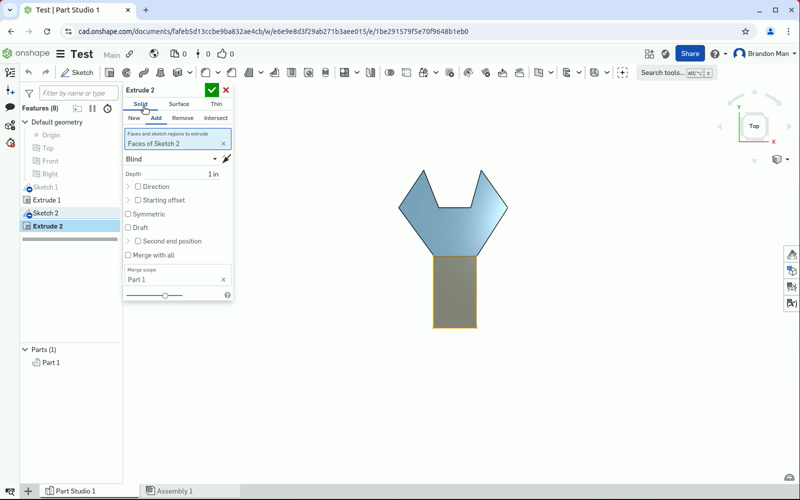
click(143, 106)
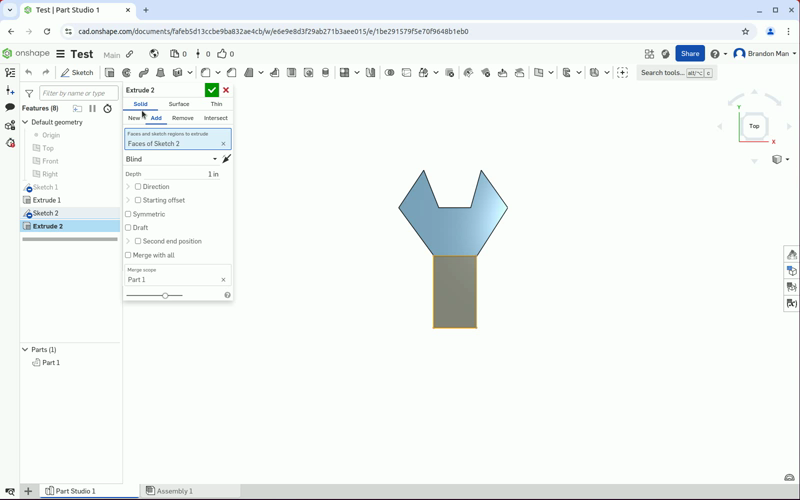
mouse_move(137, 120)
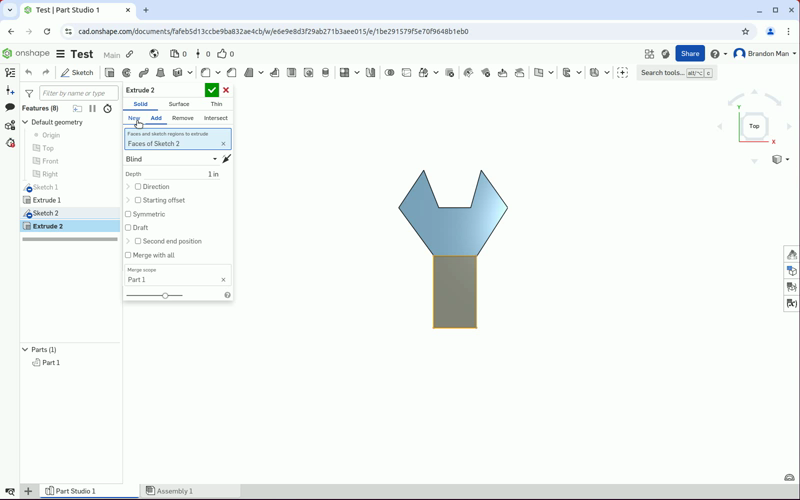
click(137, 120)
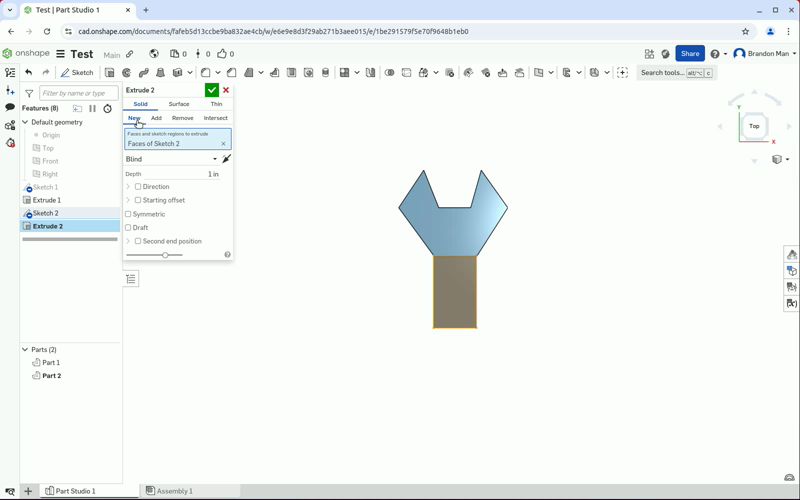
key(tab, 4)
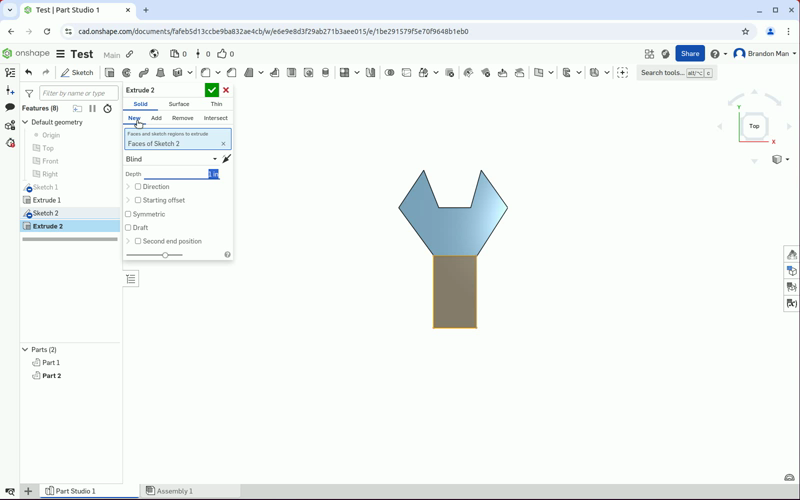
text(6.981)
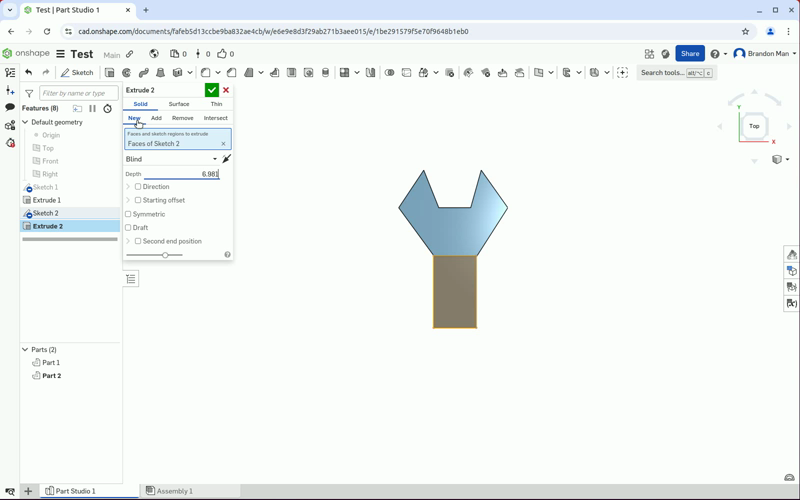
key(enter)
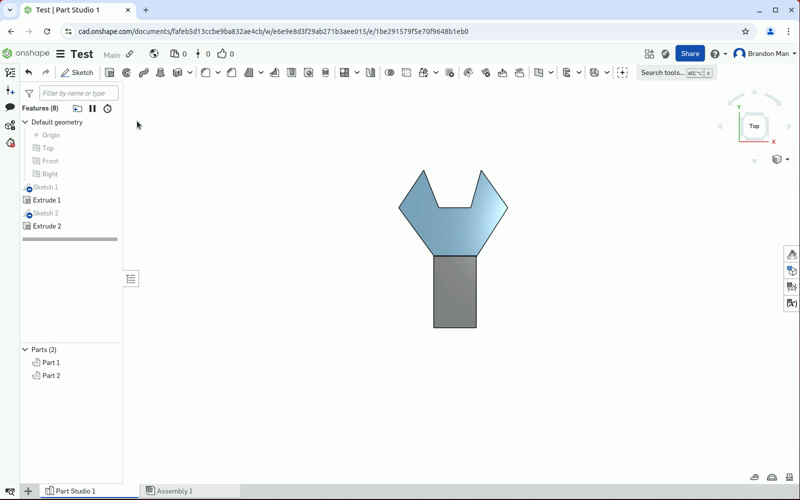
key(shift+h)
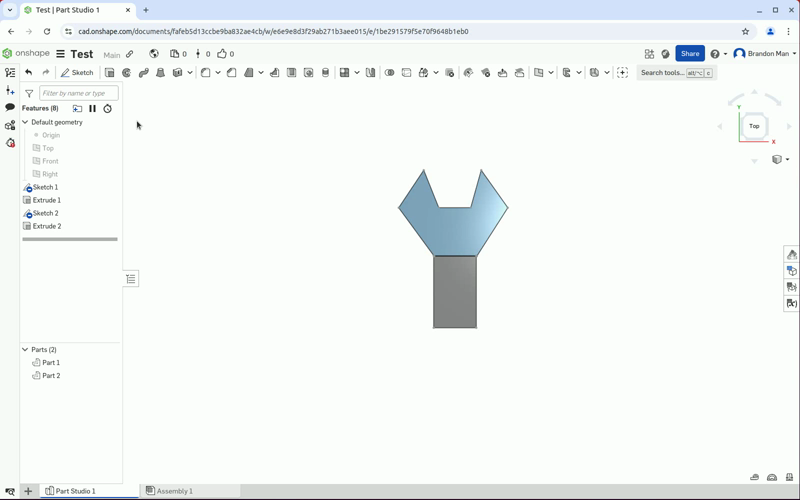
key(shift+h)
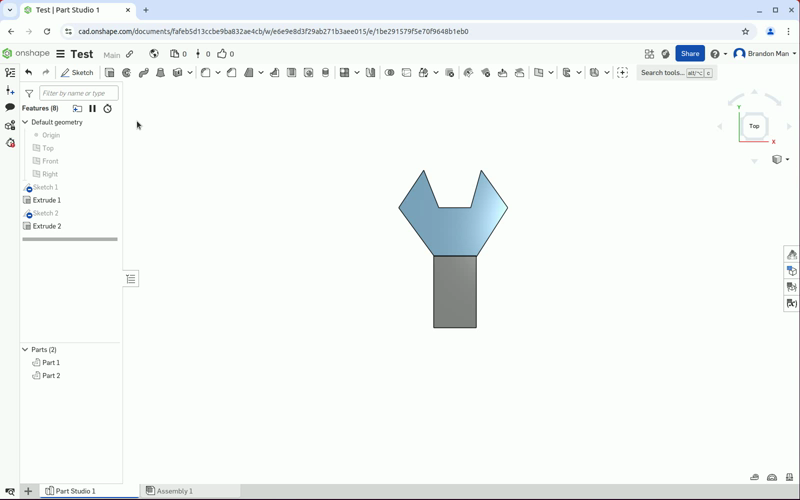
mouse_move(73, 189)
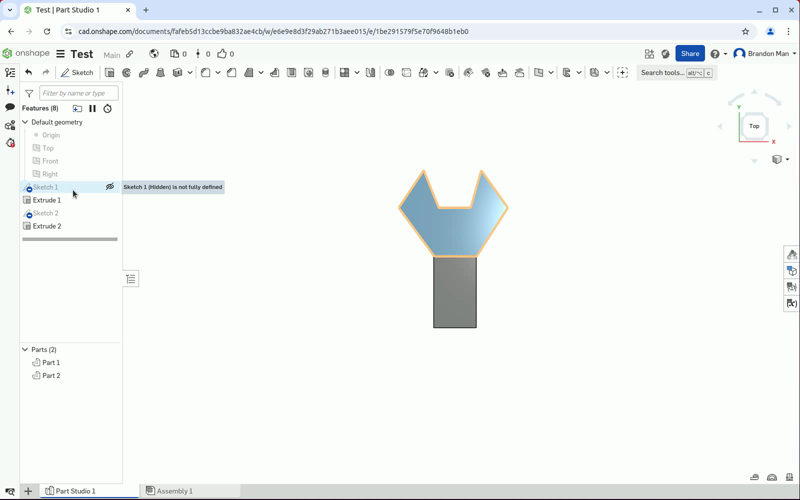
click(73, 189)
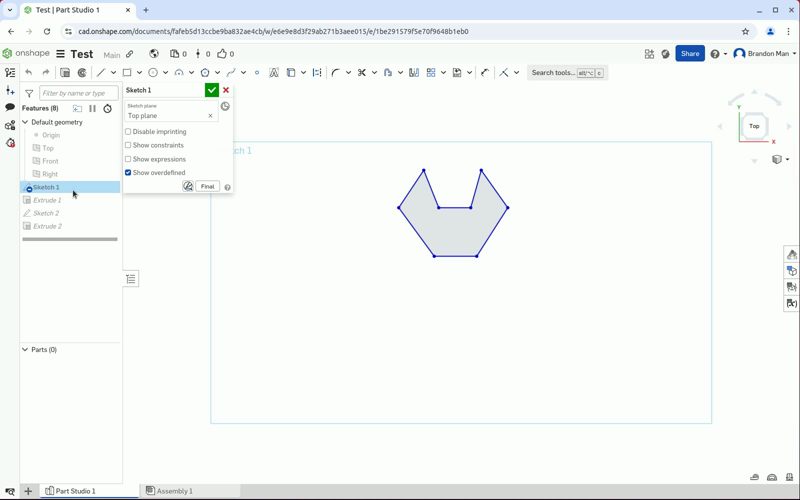
mouse_move(229, 92)
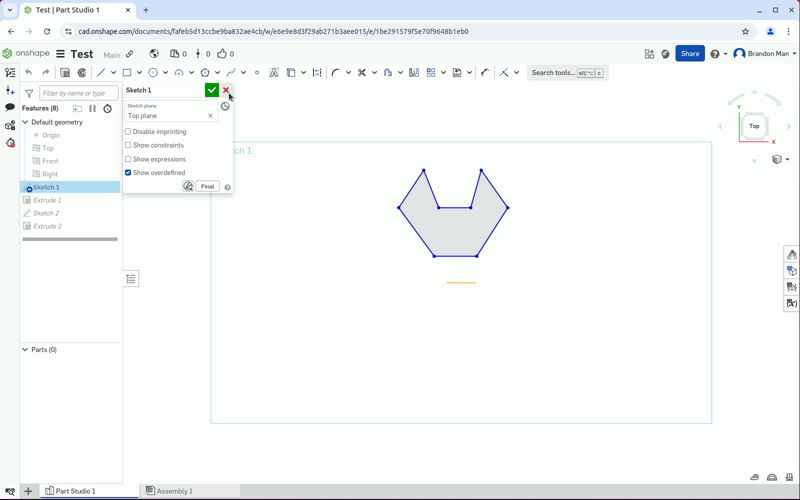
click(229, 92)
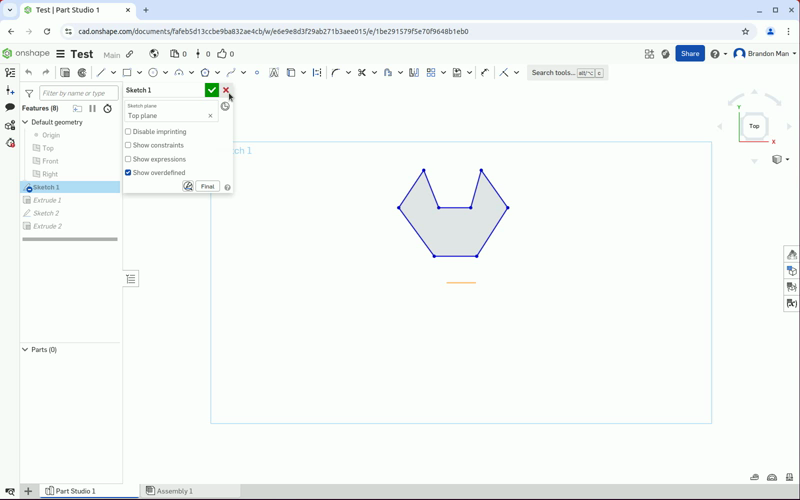
key(shift+s)
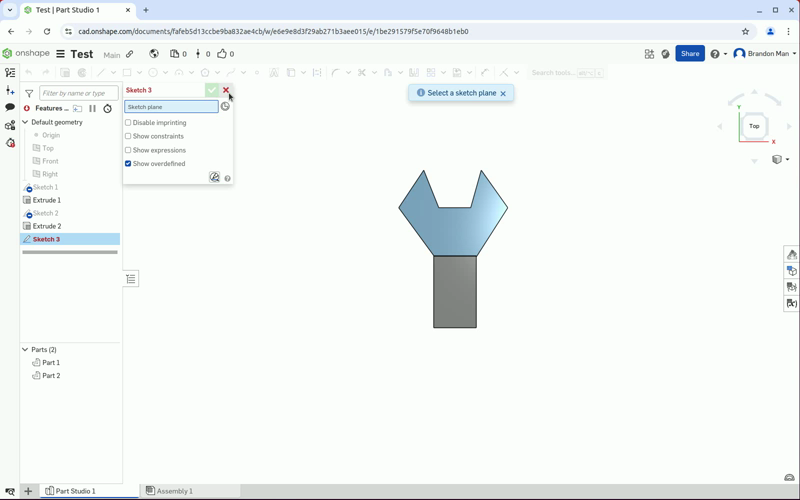
mouse_move(73, 150)
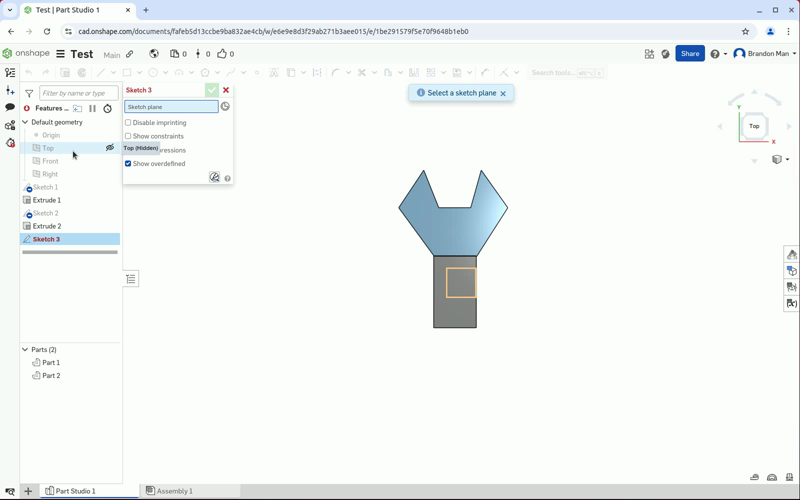
click(73, 150)
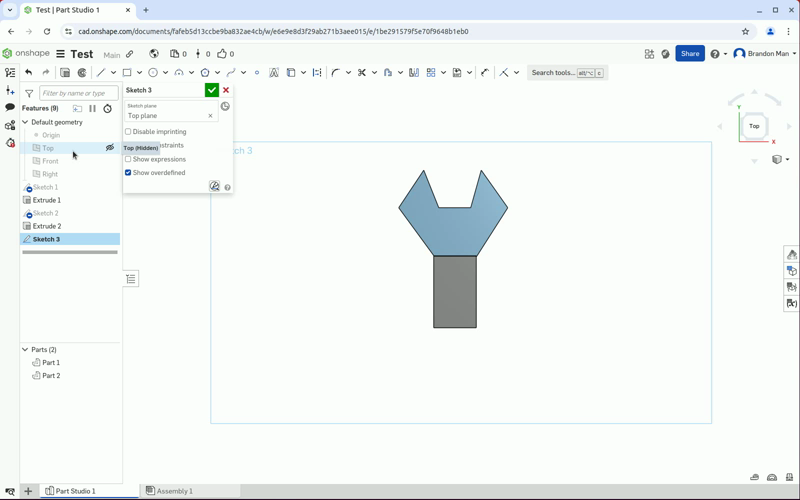
mouse_move(73, 352)
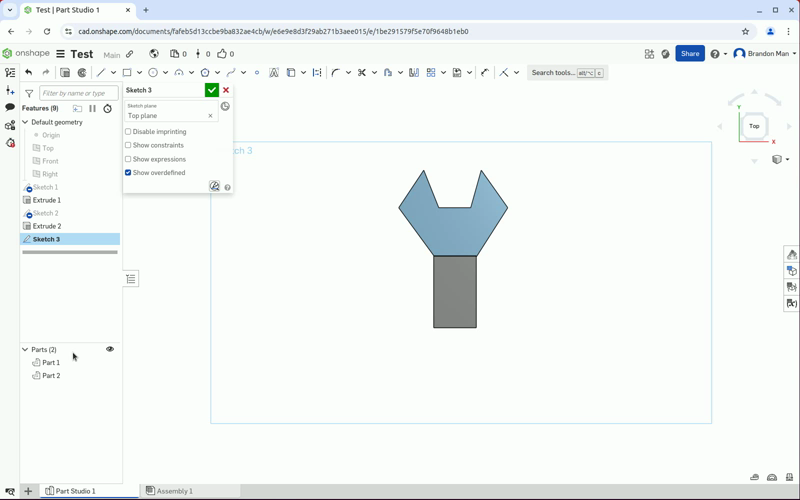
key(y)
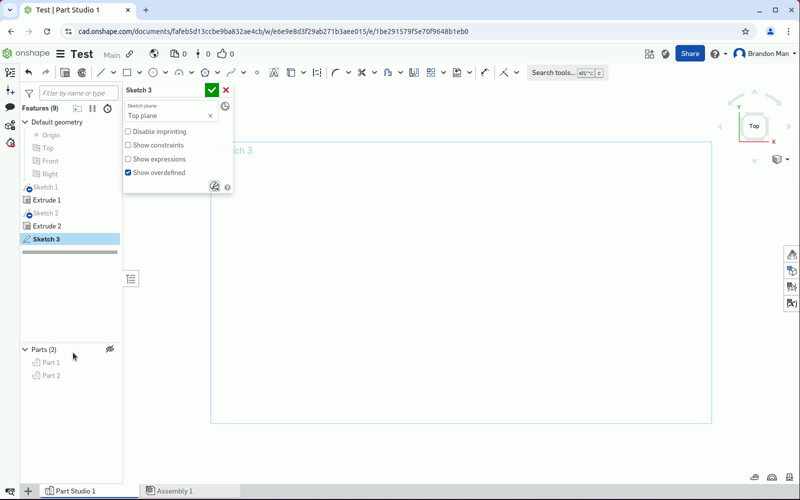
key(l)
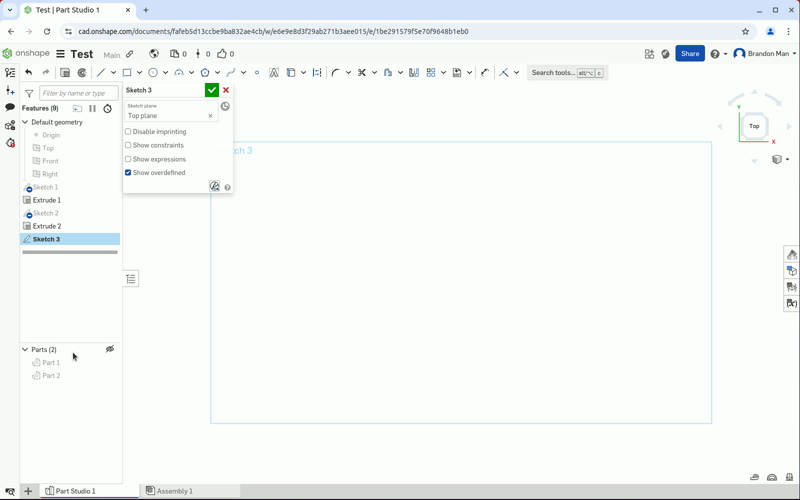
key_down(shift)
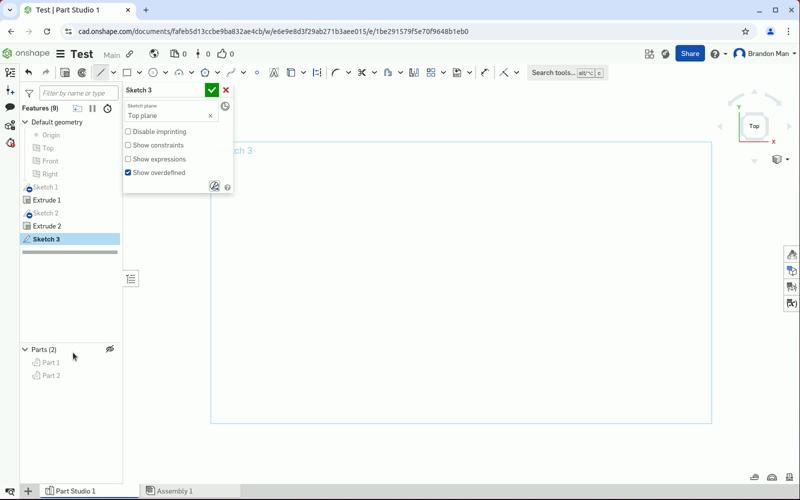
mouse_move(433, 384)
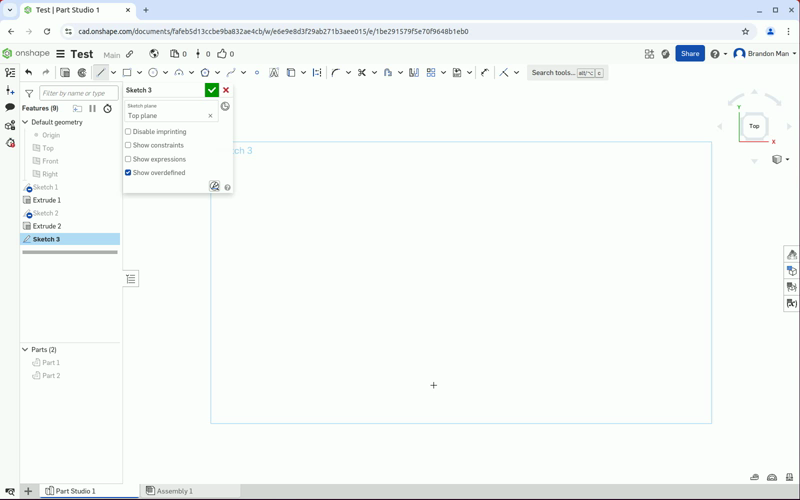
click(433, 384)
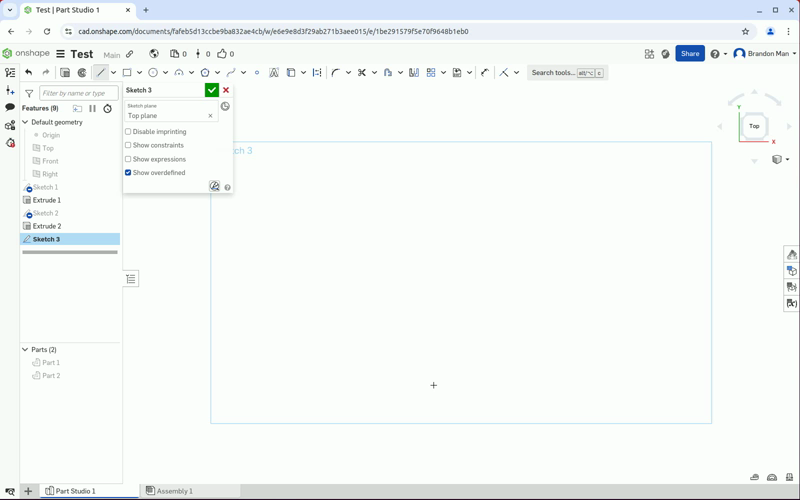
key_up(shift)
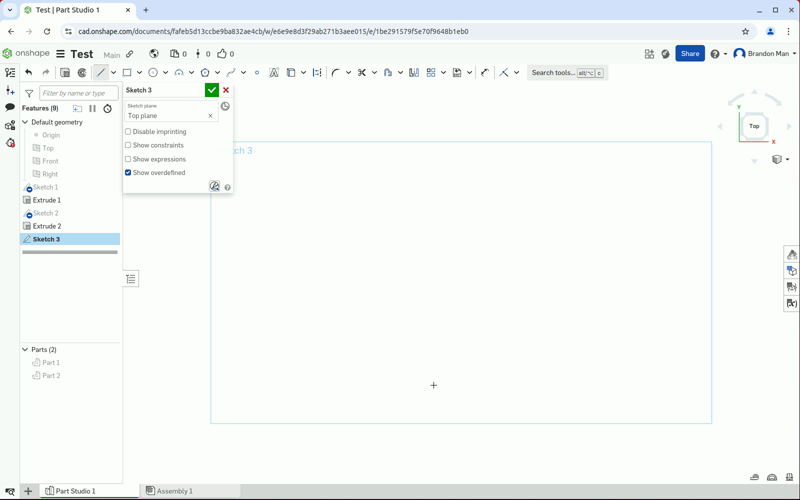
key_down(shift)
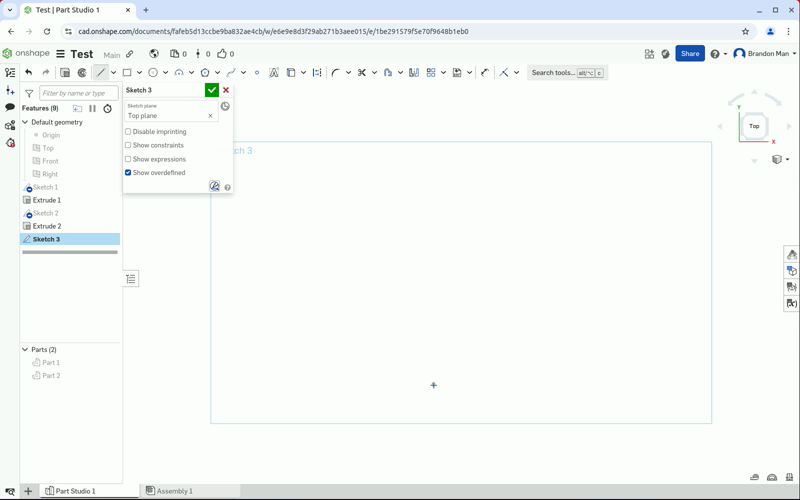
mouse_move(463, 384)
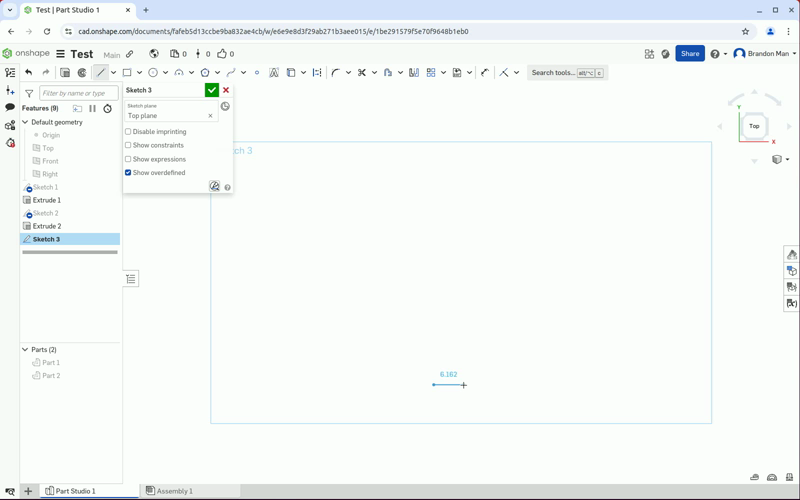
mouse_move(476, 384)
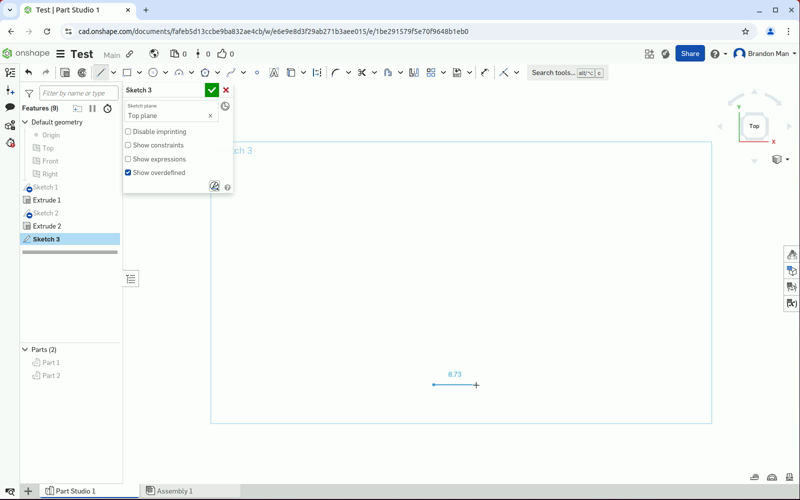
click(476, 384)
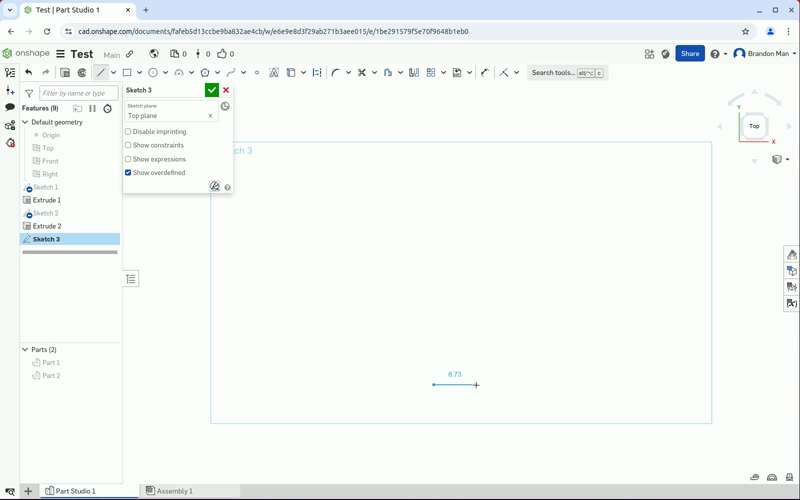
key_up(shift)
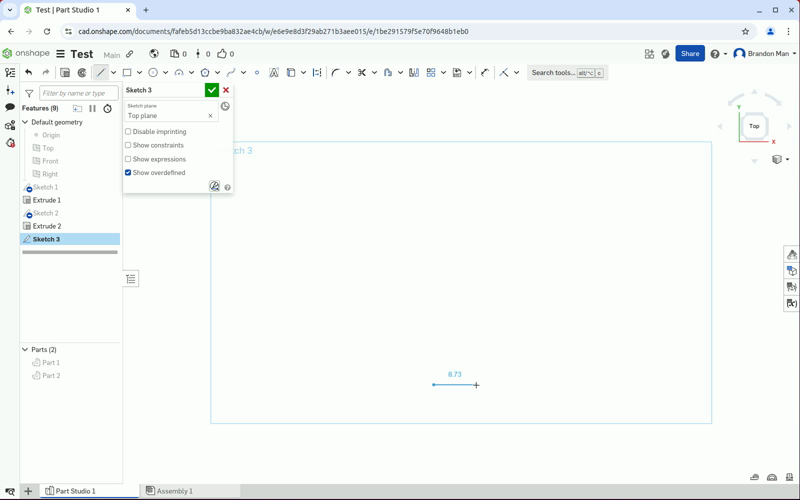
key_down(shift)
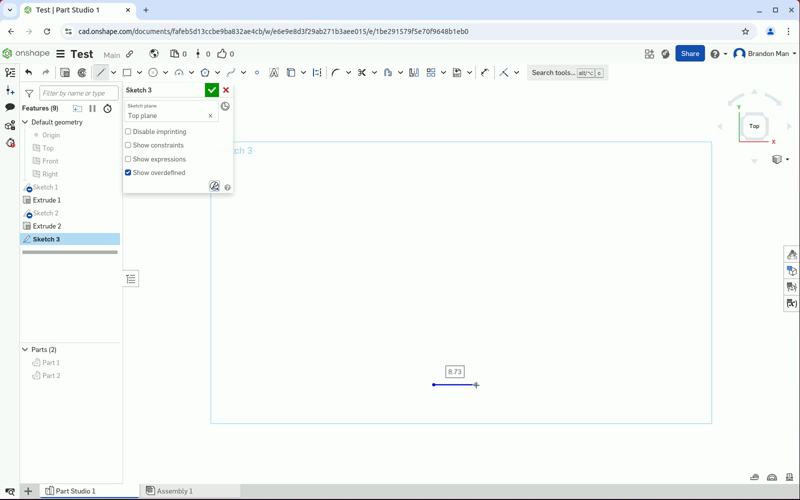
mouse_move(506, 384)
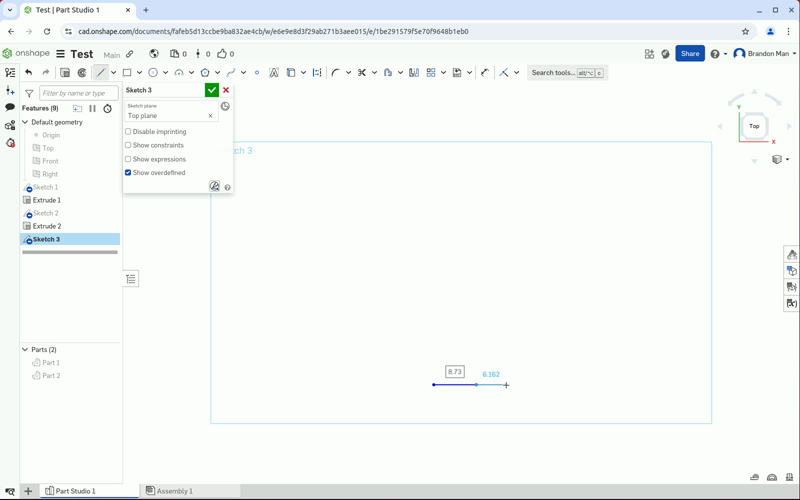
mouse_move(476, 328)
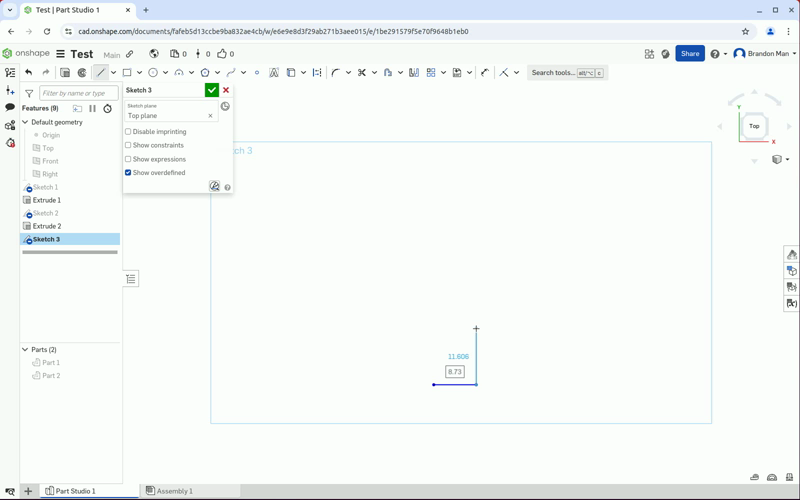
click(476, 328)
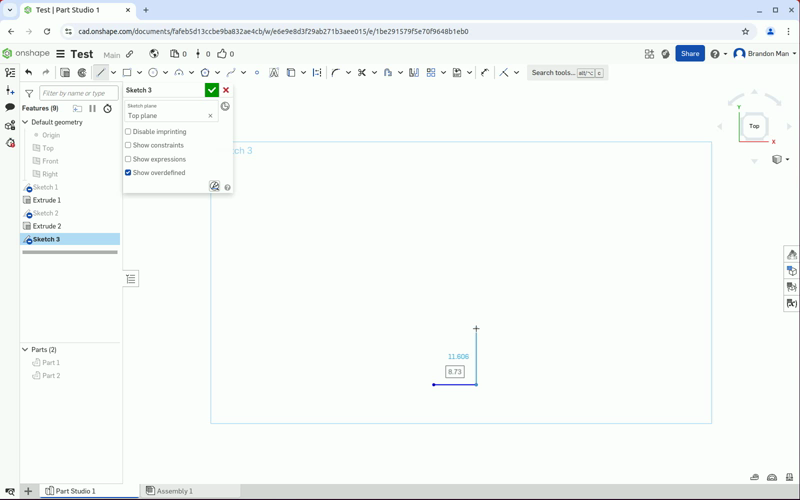
key_up(shift)
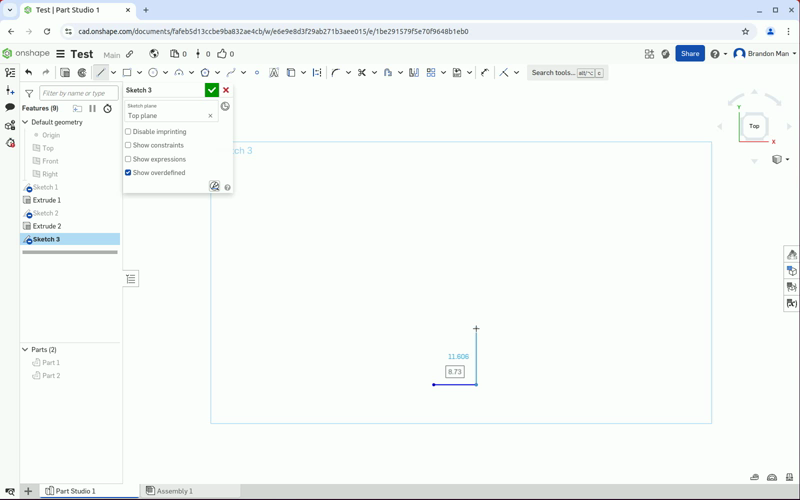
key_down(shift)
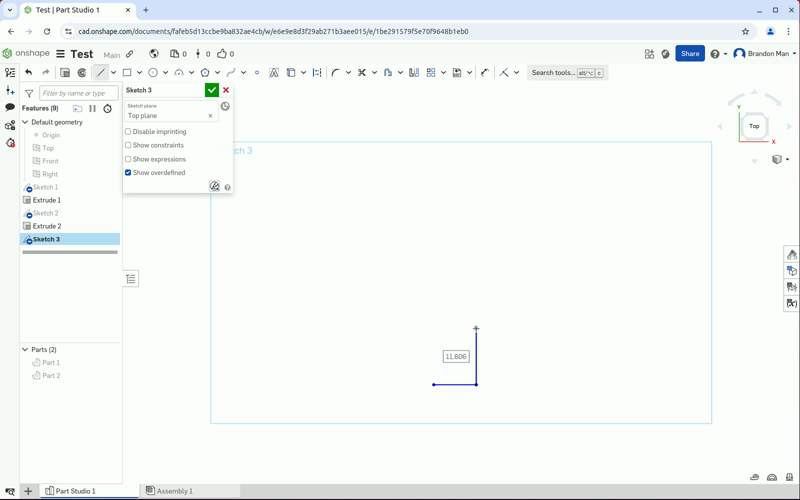
mouse_move(506, 328)
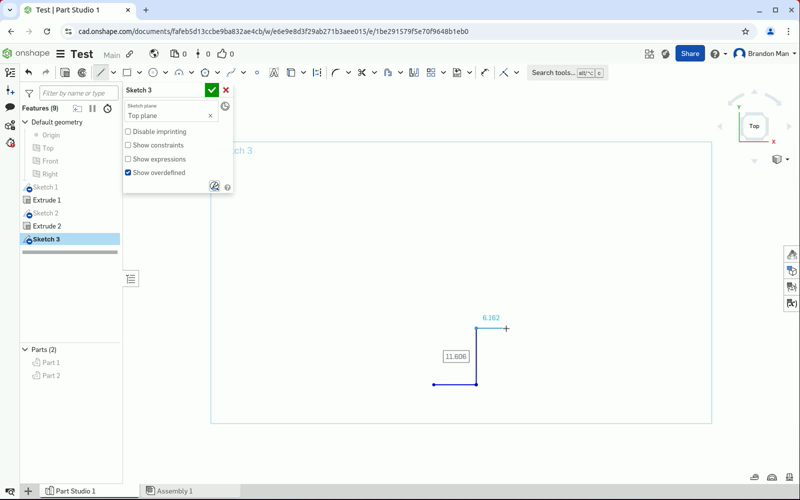
mouse_move(433, 328)
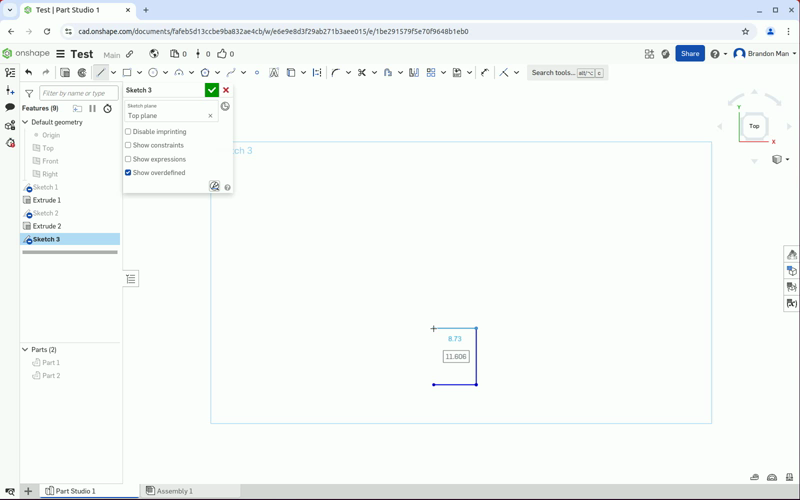
click(433, 328)
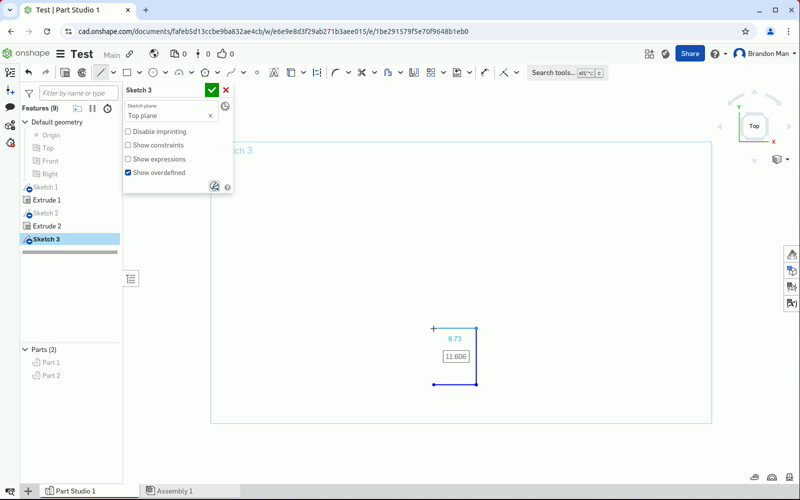
key_up(shift)
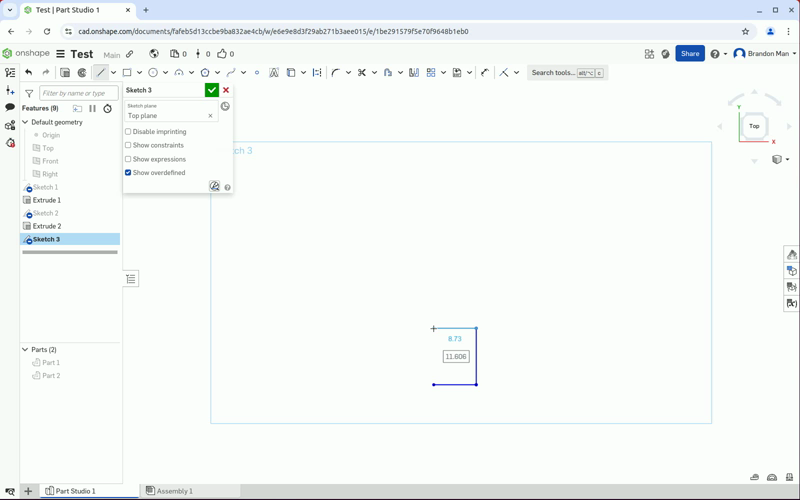
mouse_move(463, 328)
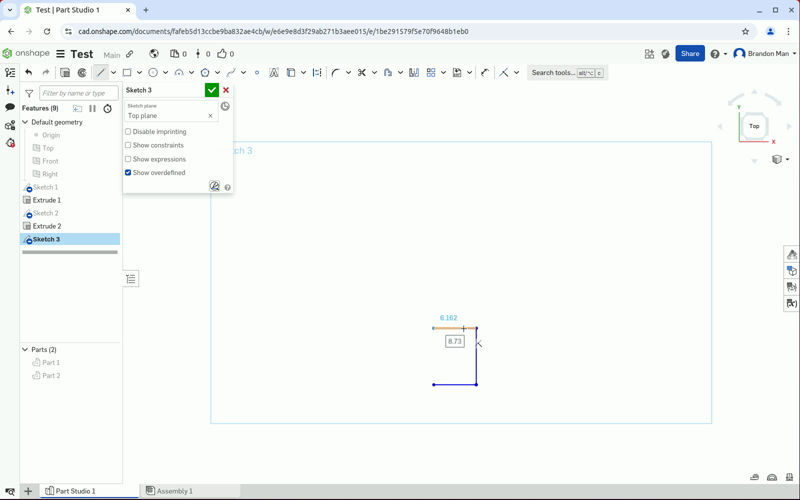
key_down(shift)
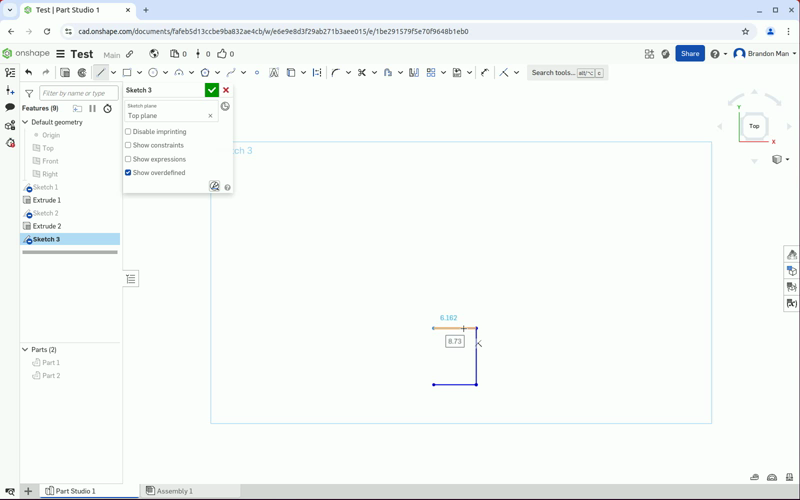
mouse_move(433, 384)
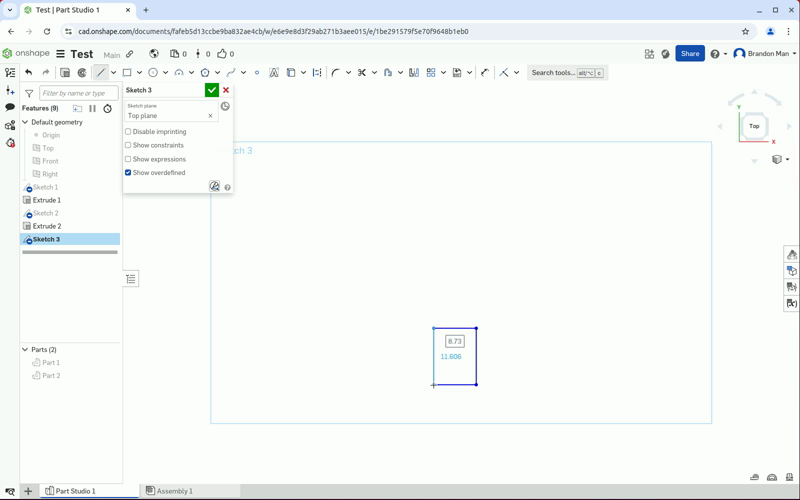
key_up(shift)
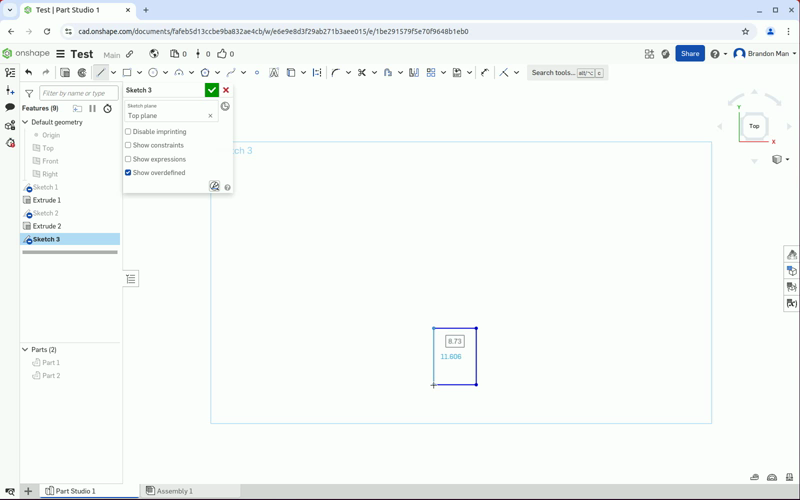
click(433, 384)
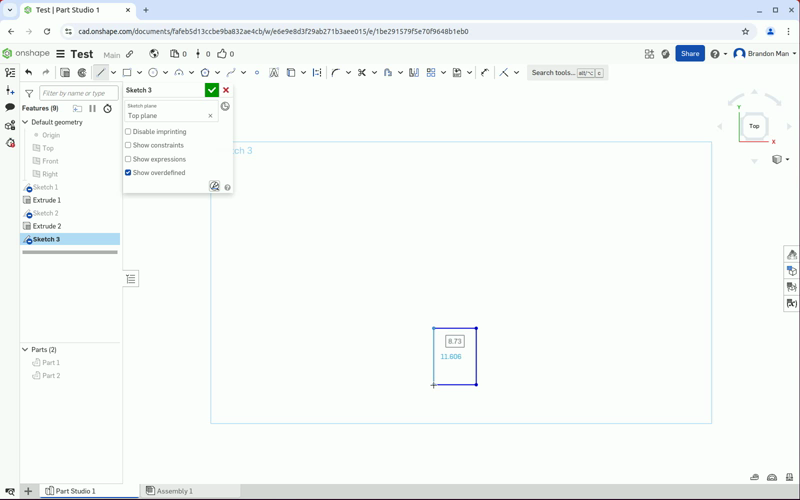
key(esc)
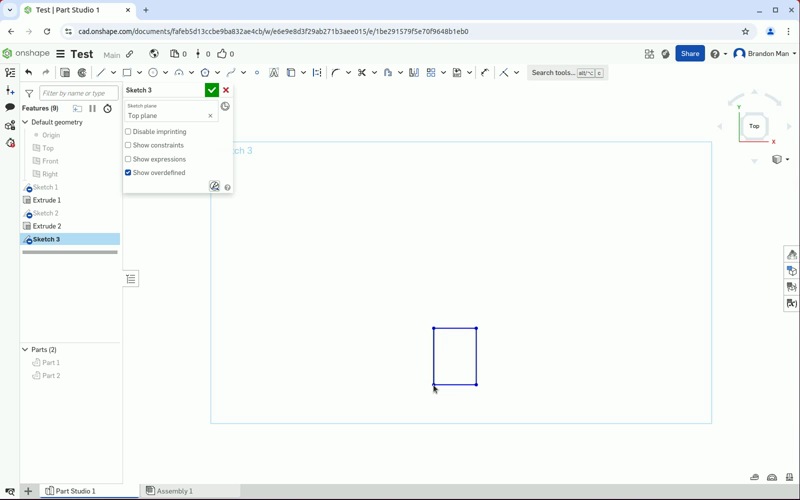
mouse_move(473, 355)
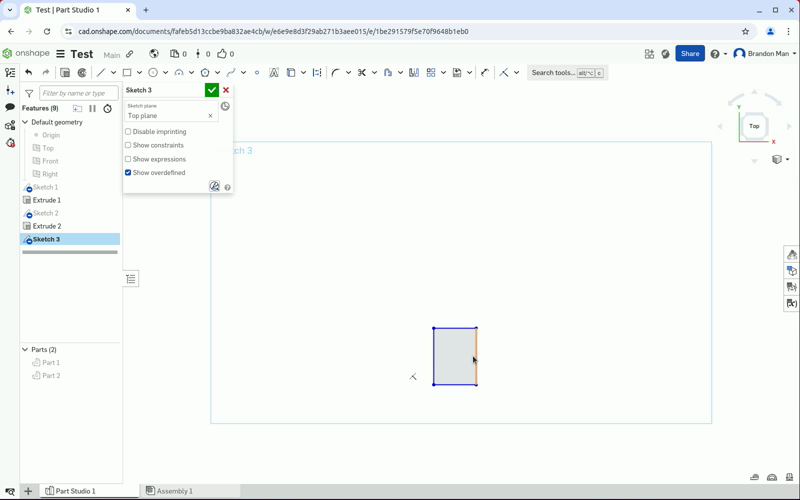
click(473, 355)
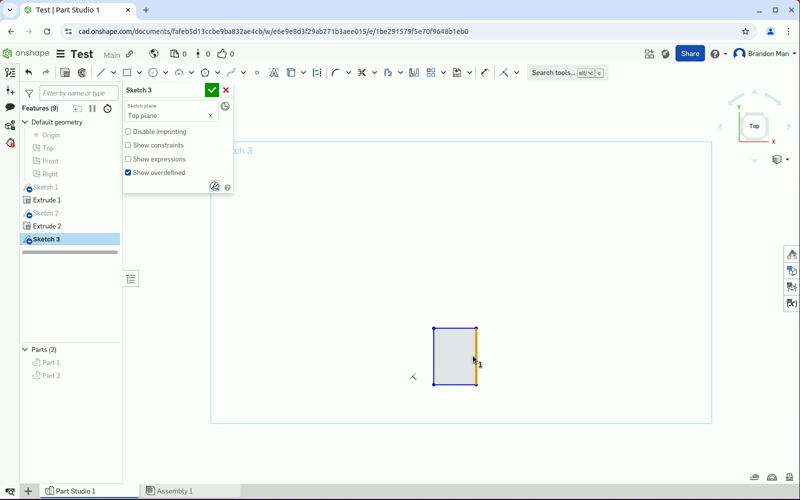
mouse_move(73, 352)
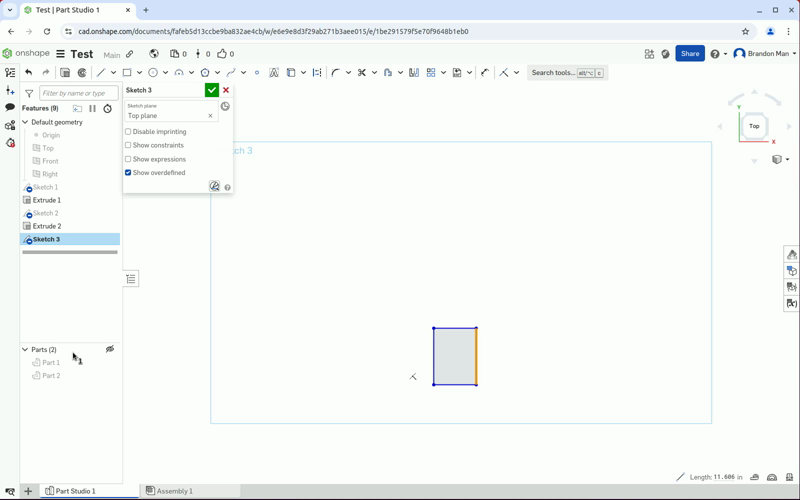
key(shift+y)
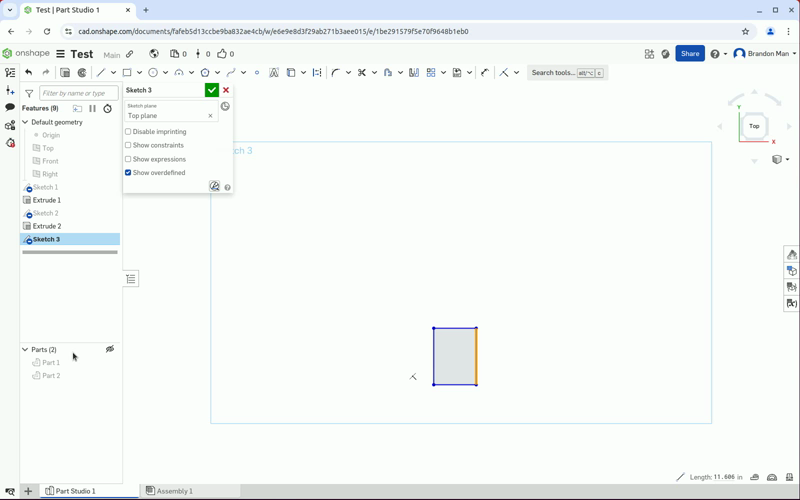
key(shift+e)
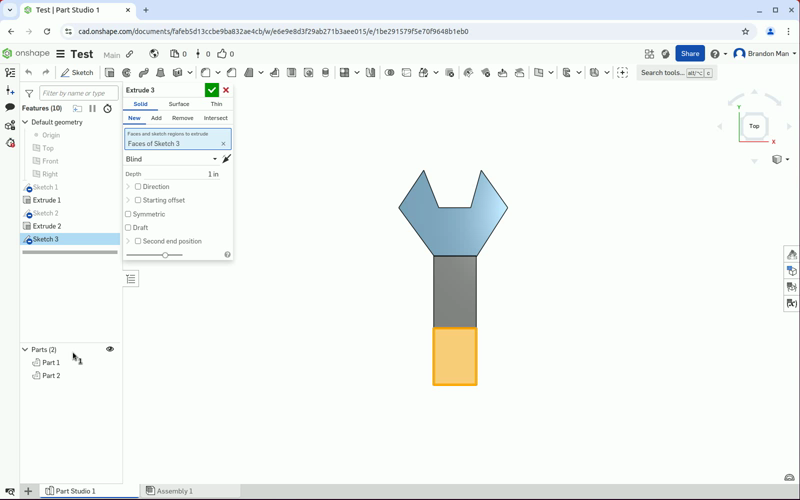
mouse_move(143, 106)
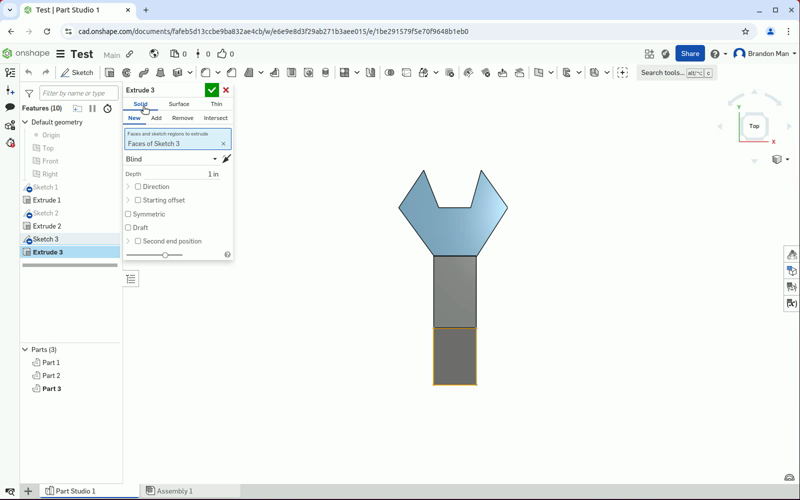
click(143, 106)
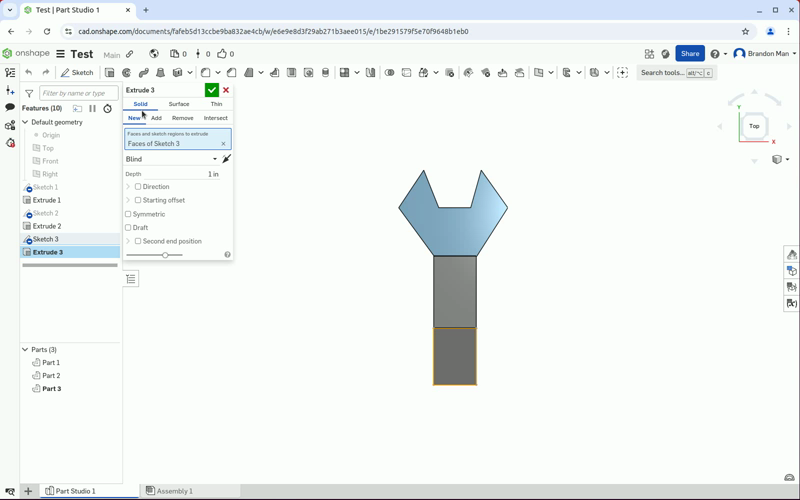
mouse_move(137, 120)
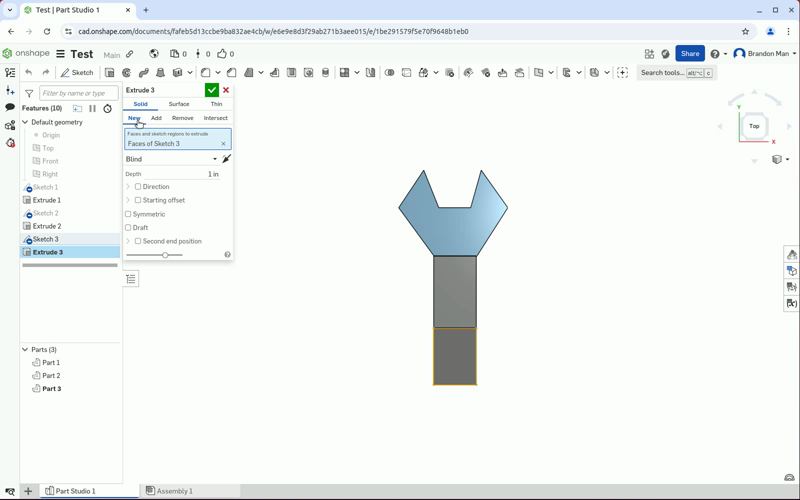
click(137, 120)
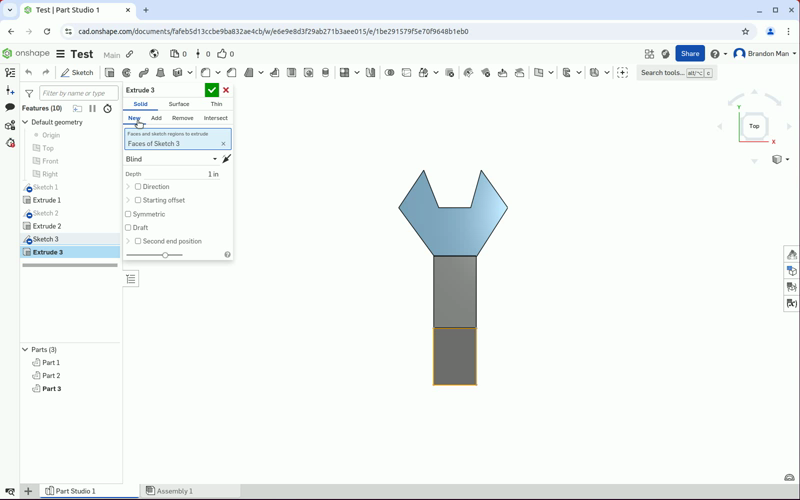
key(tab, 4)
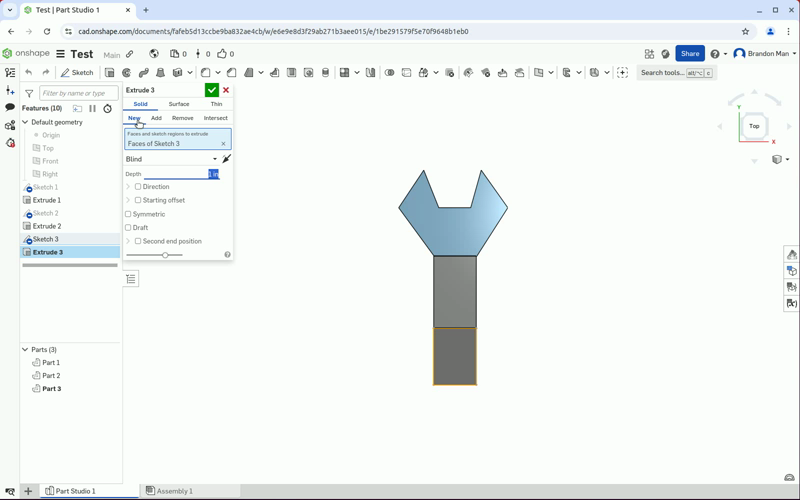
text(6.981)
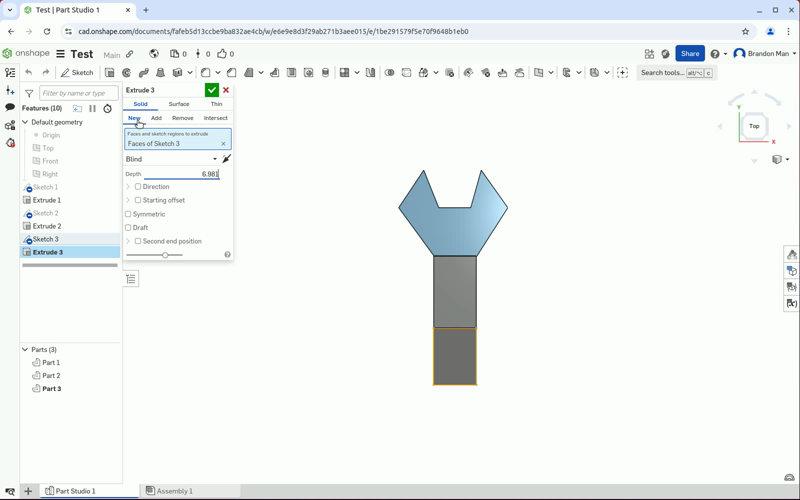
key(enter)
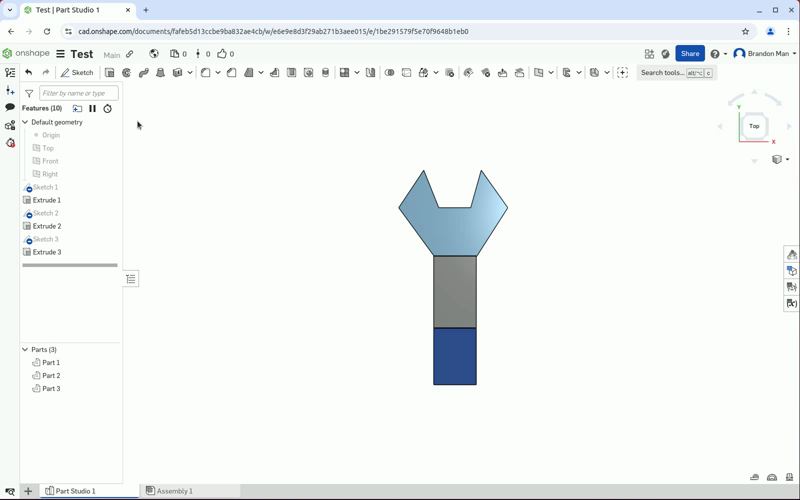
key(shift+h)
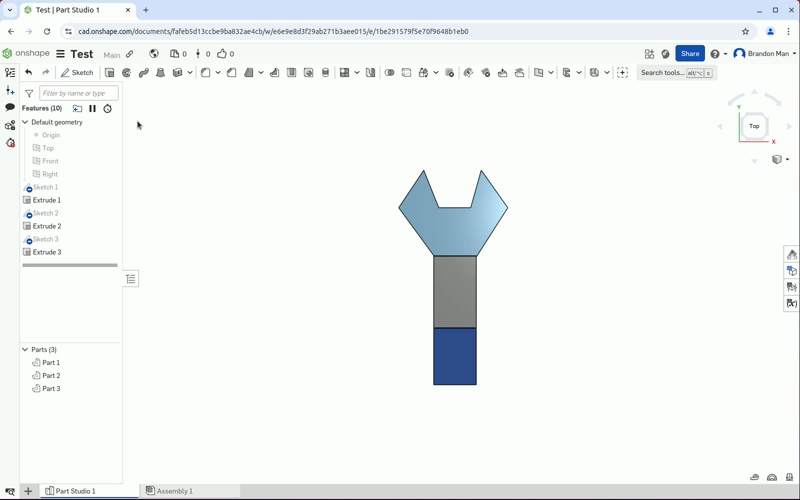
key(shift+h)
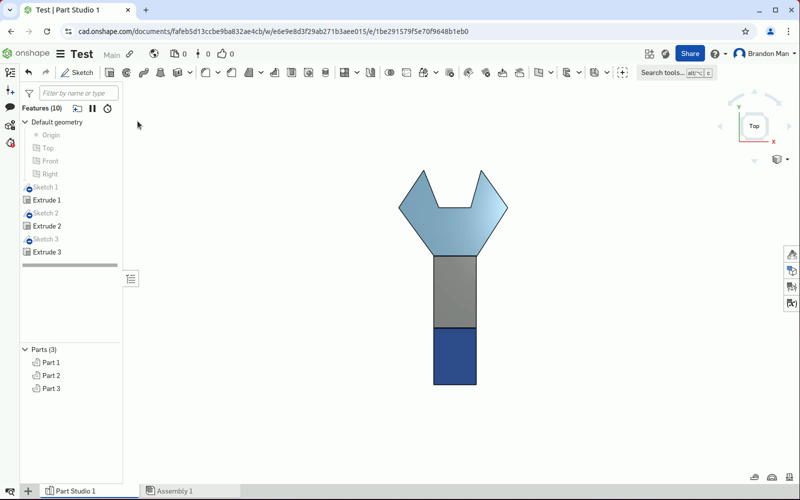
mouse_move(73, 189)
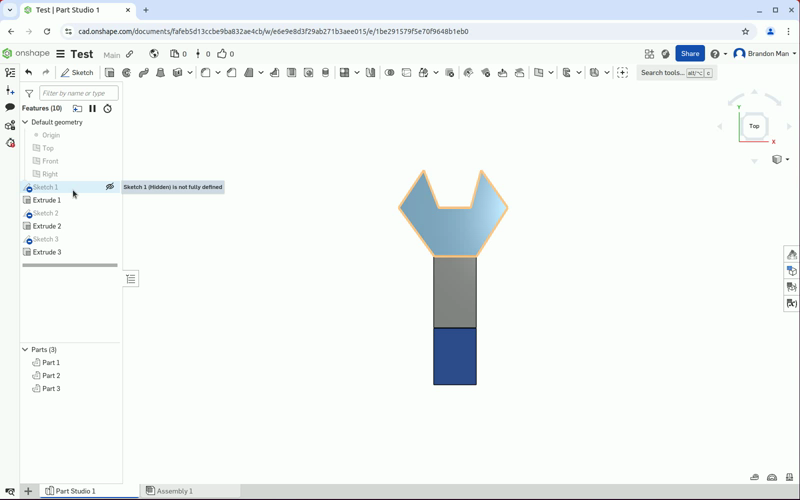
click(73, 189)
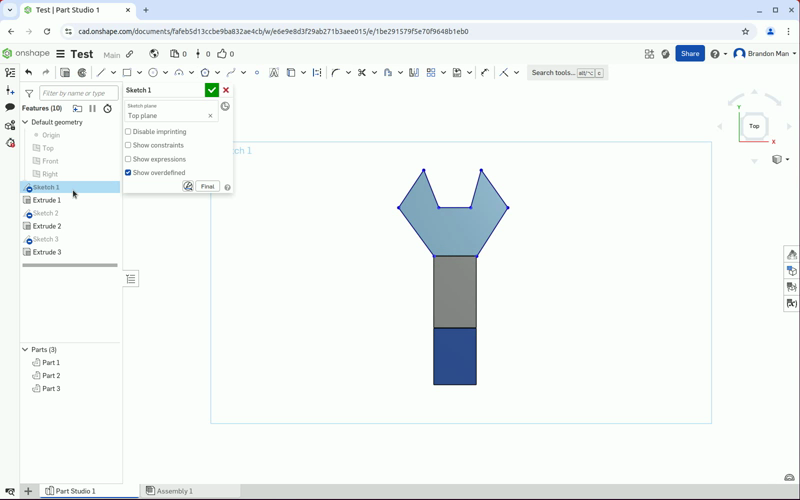
mouse_move(229, 92)
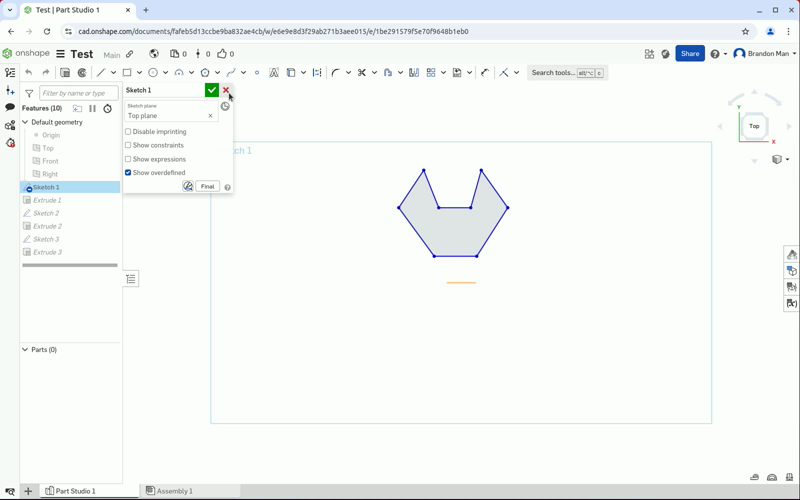
click(229, 92)
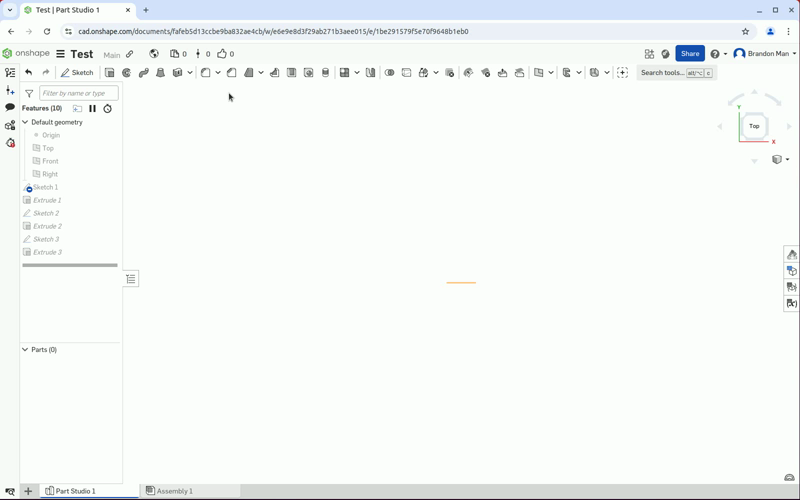
mouse_move(73, 352)
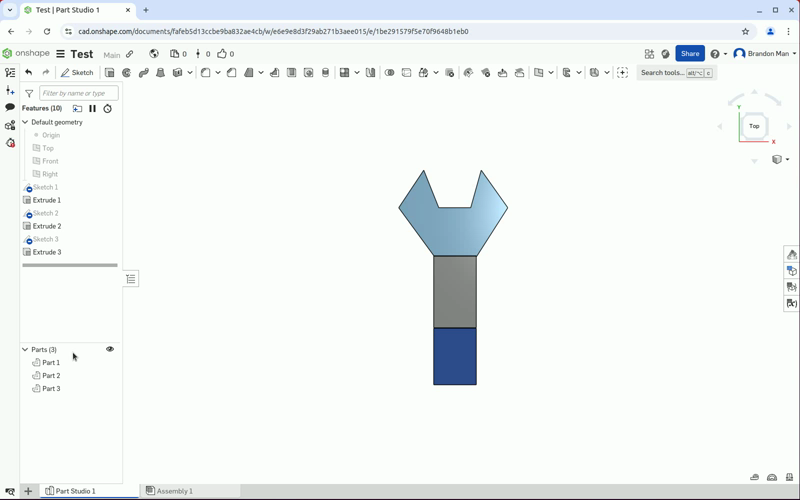
key(y)
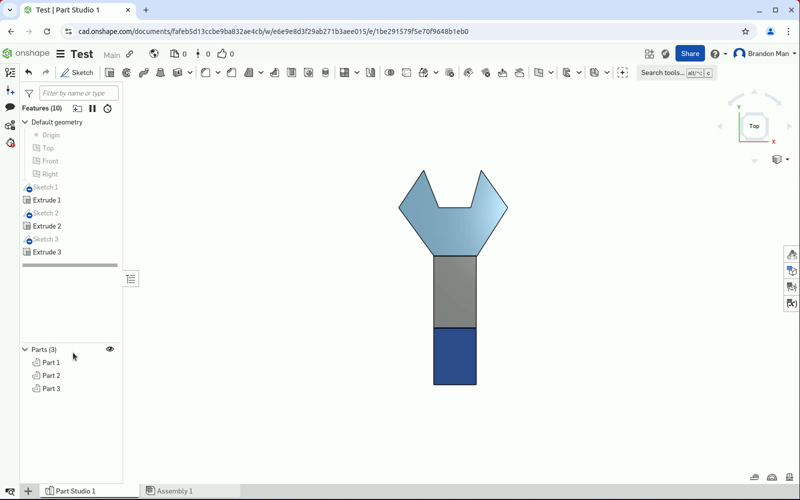
key(shift+p)
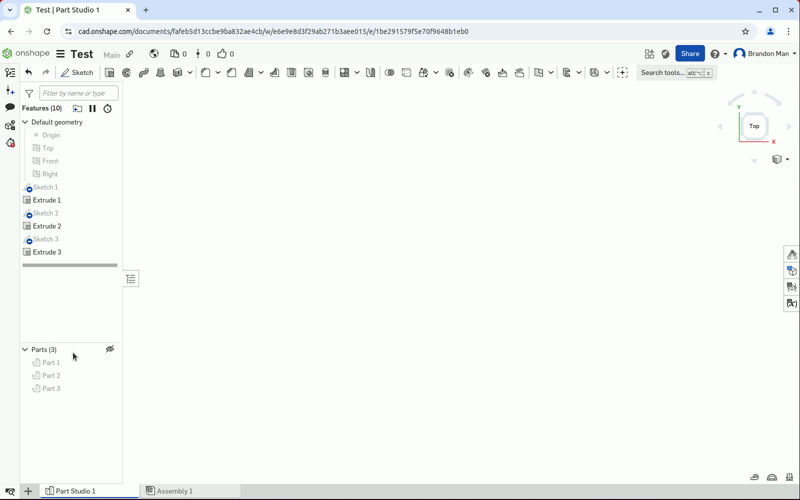
key(space)
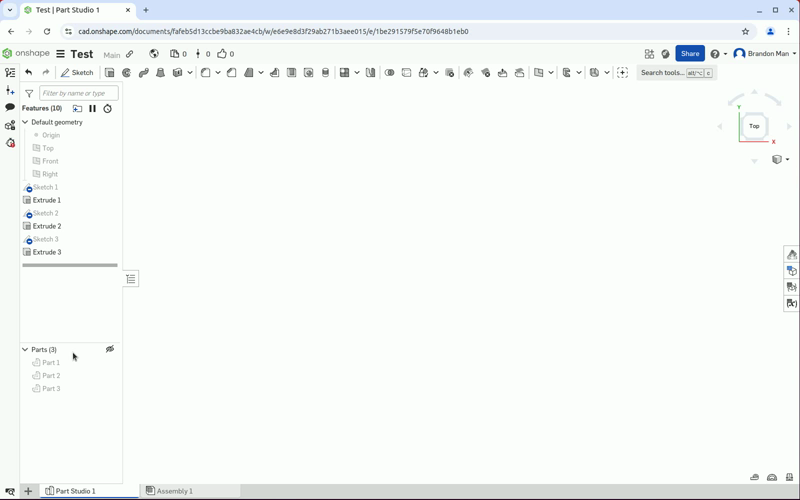
key_down(shift)
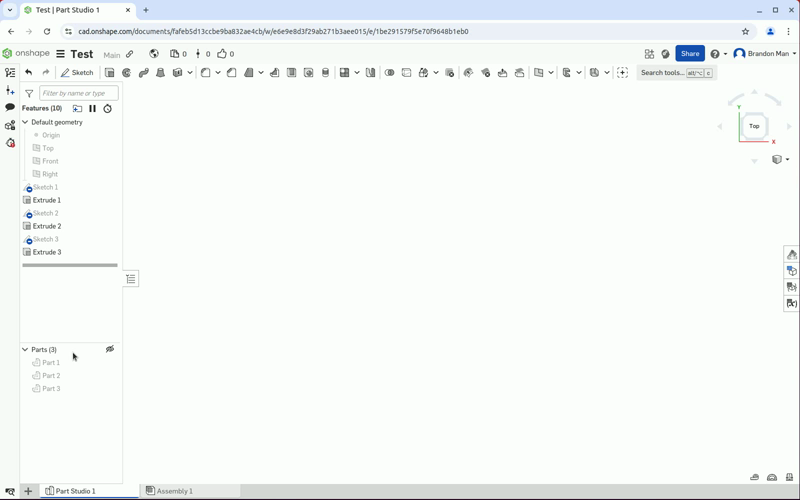
key(up)
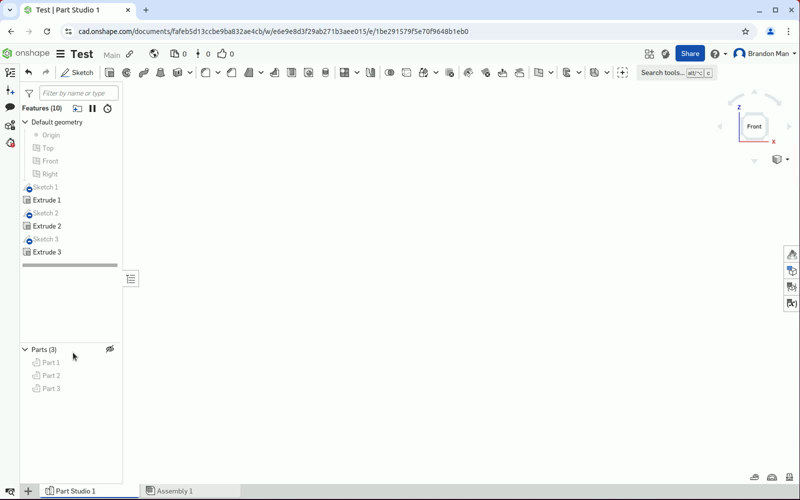
key_up(shift)
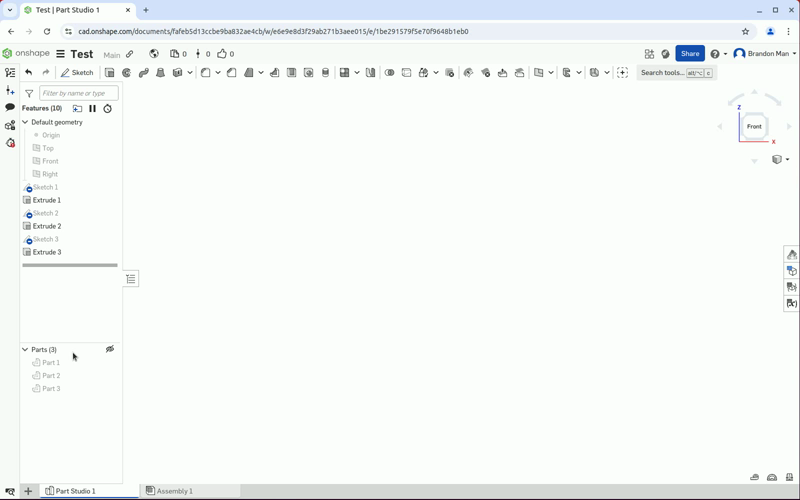
key(space)
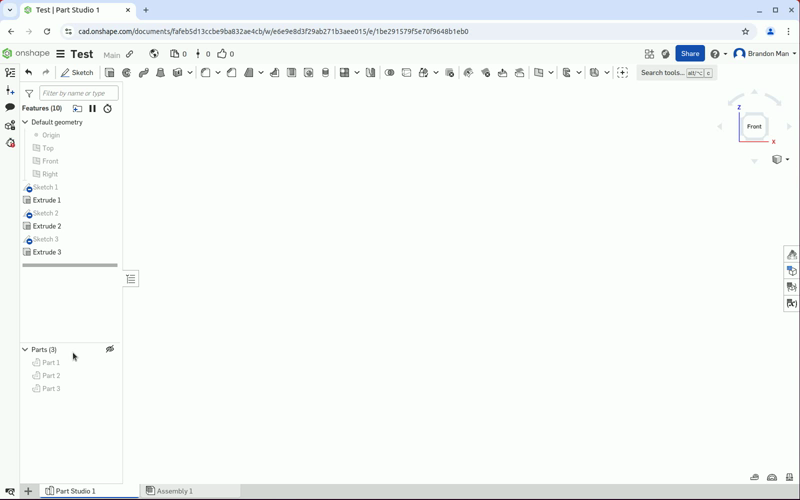
key_down(shift)
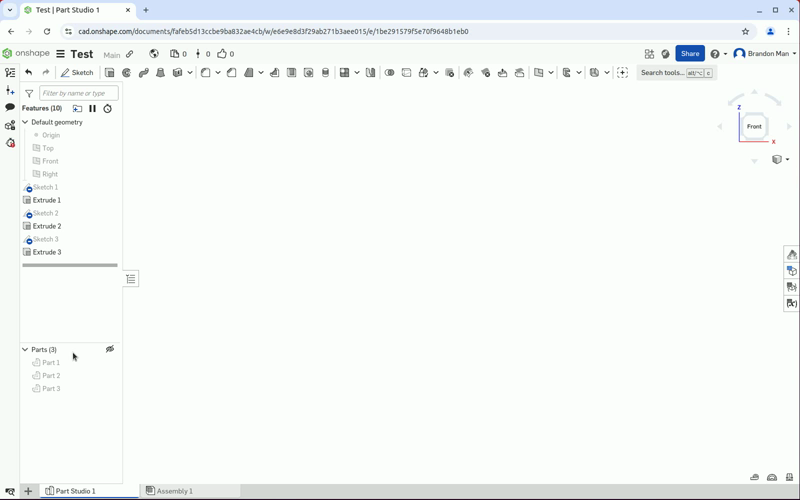
key(left)
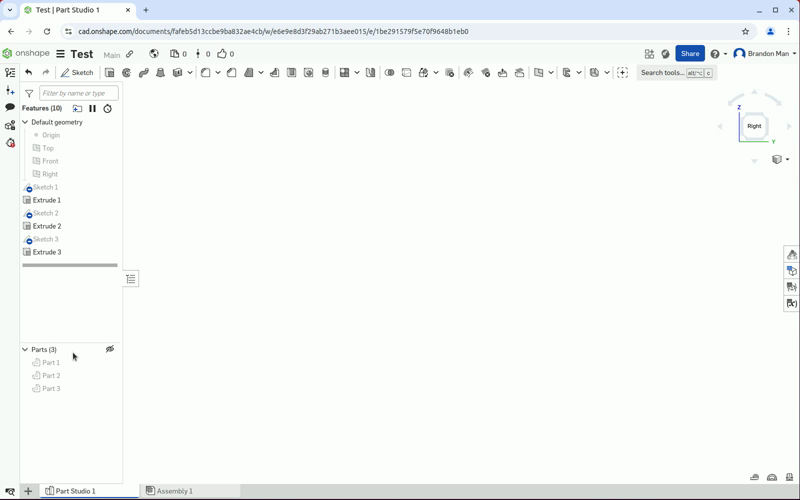
key_up(shift)
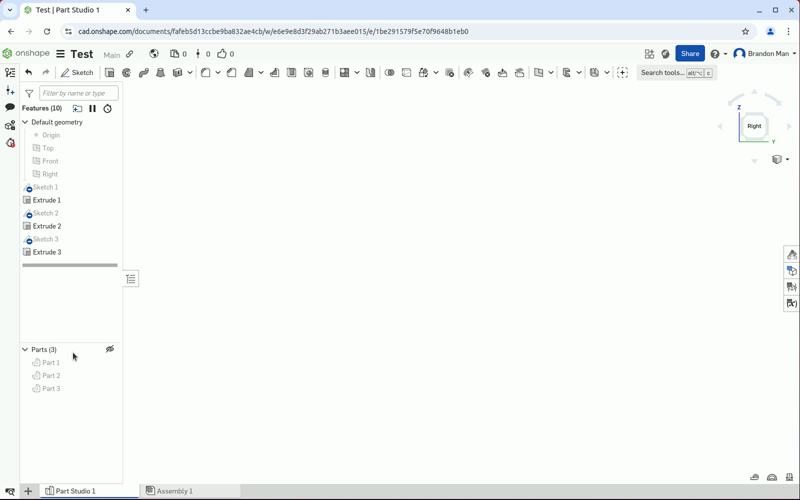
mouse_move(73, 352)
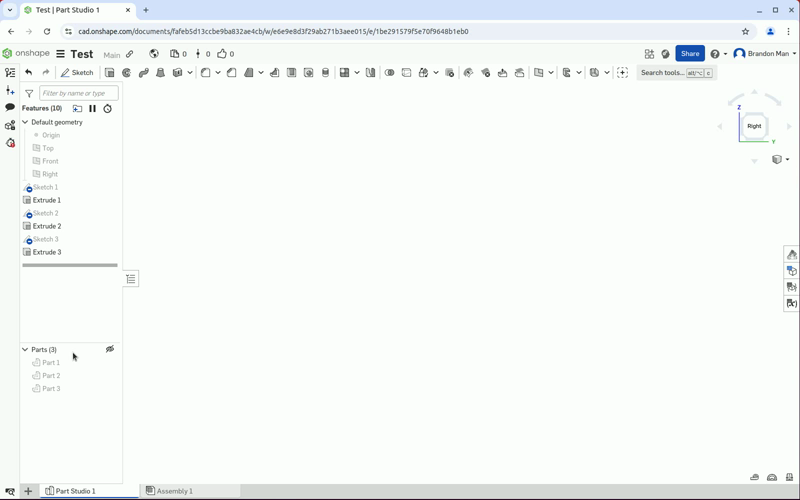
key(shift+y)
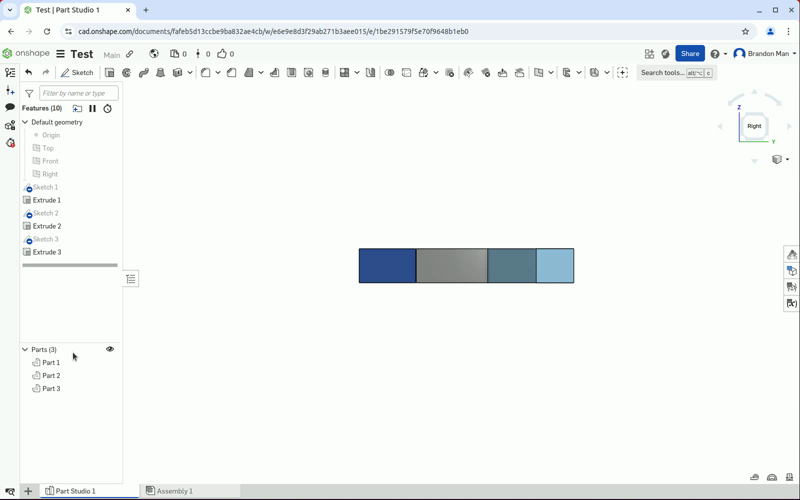
mouse_move(541, 75)
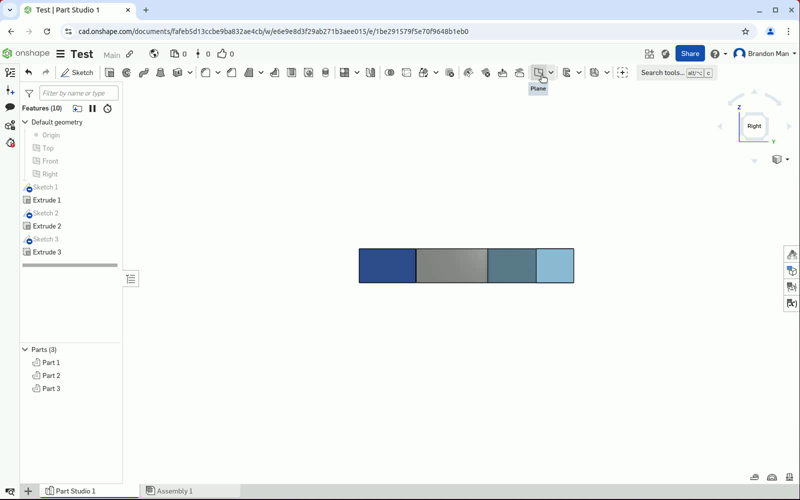
click(541, 75)
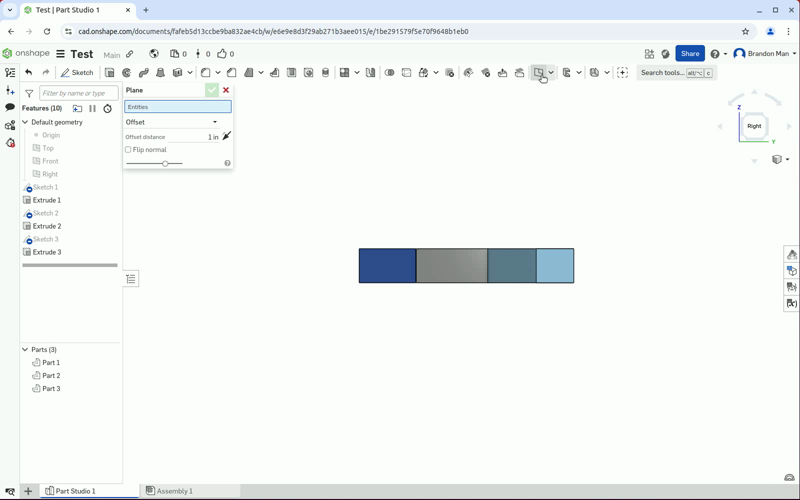
mouse_move(73, 176)
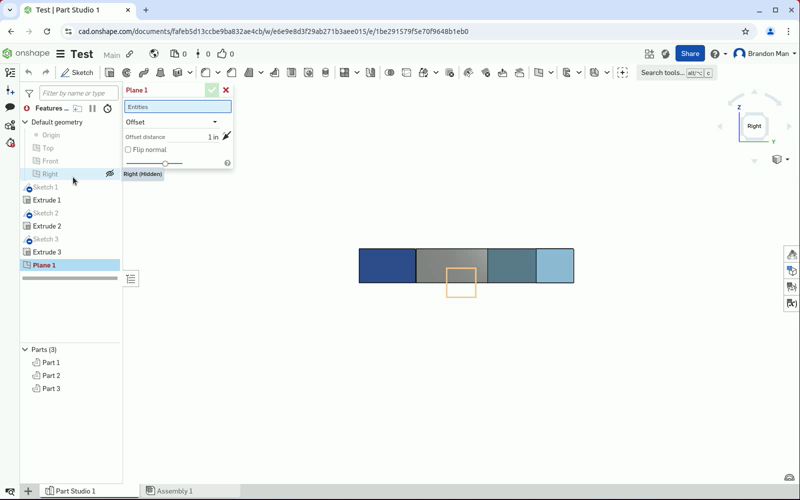
click(73, 176)
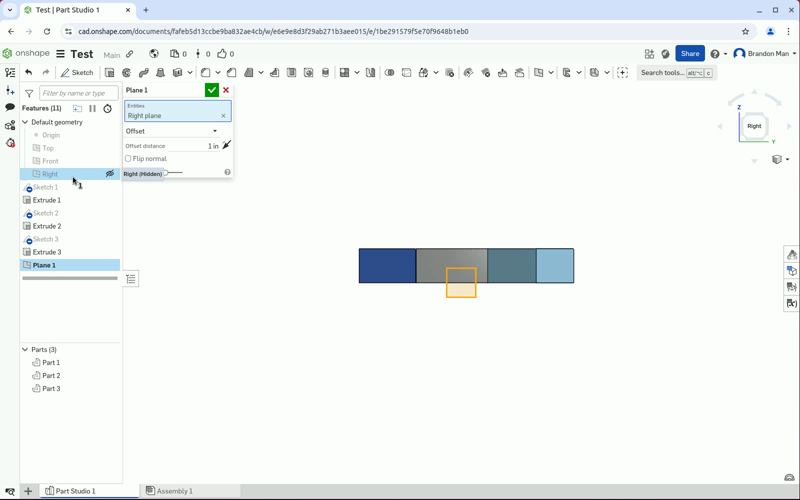
key(tab, 2)
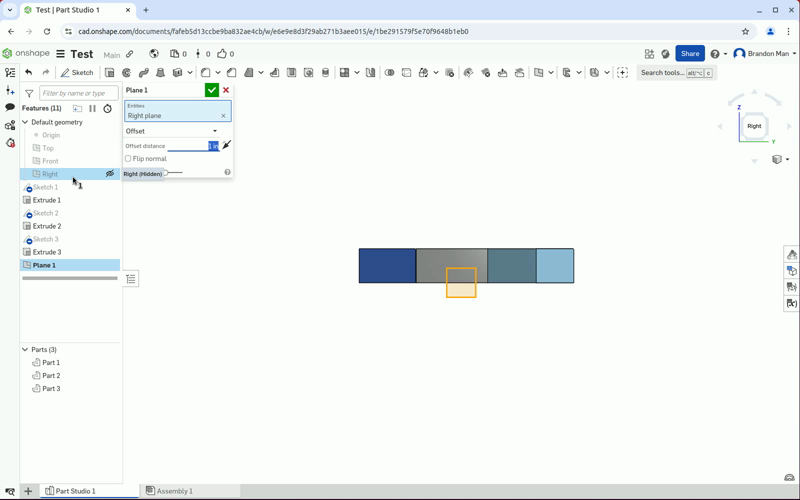
text(5.546)
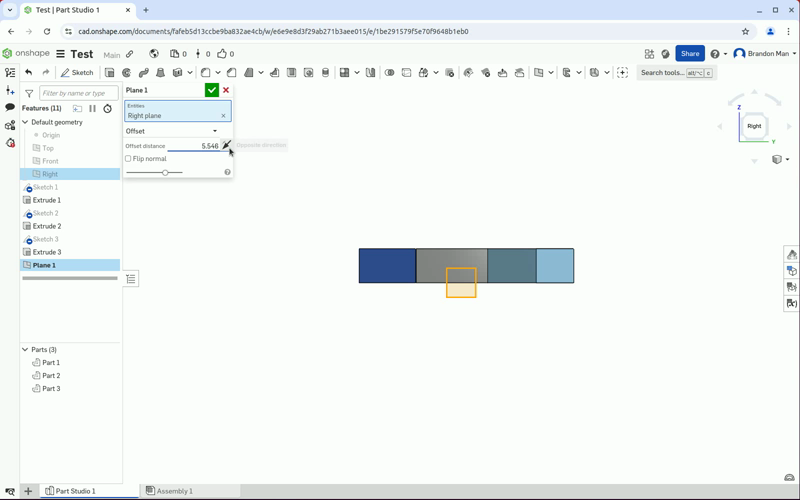
mouse_move(229, 147)
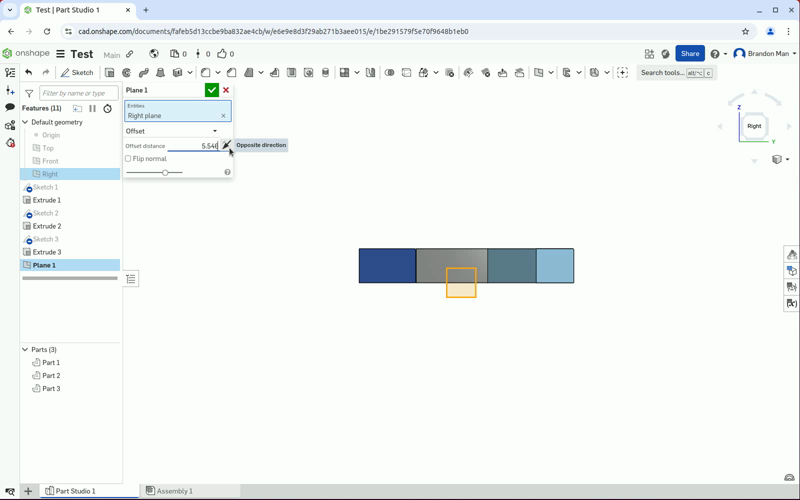
click(229, 147)
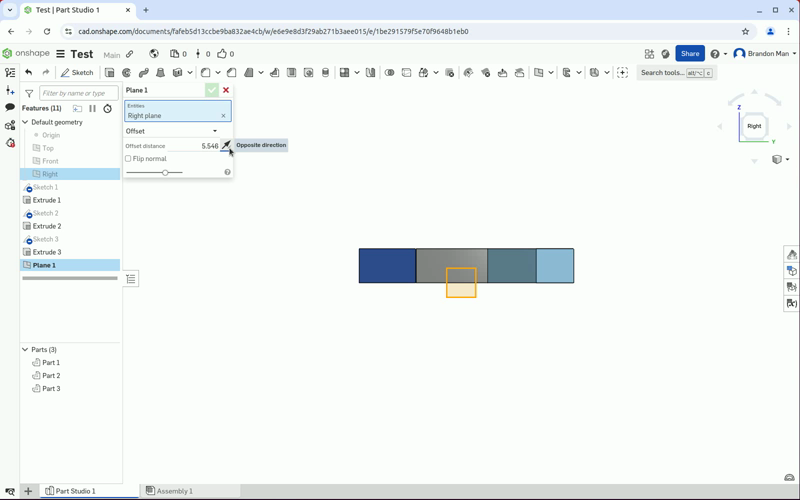
key(enter, 2)
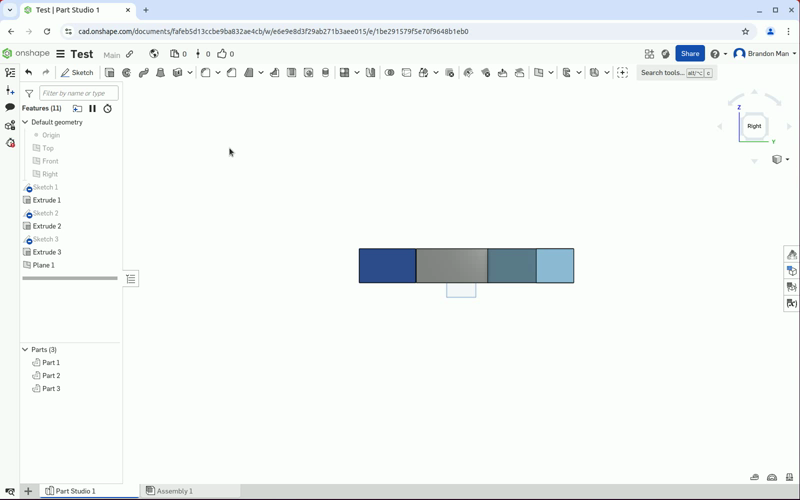
key(shift+s)
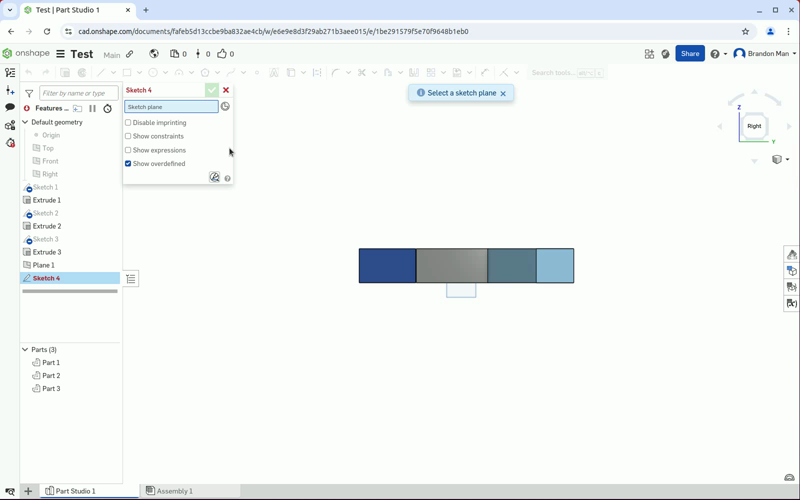
mouse_move(73, 267)
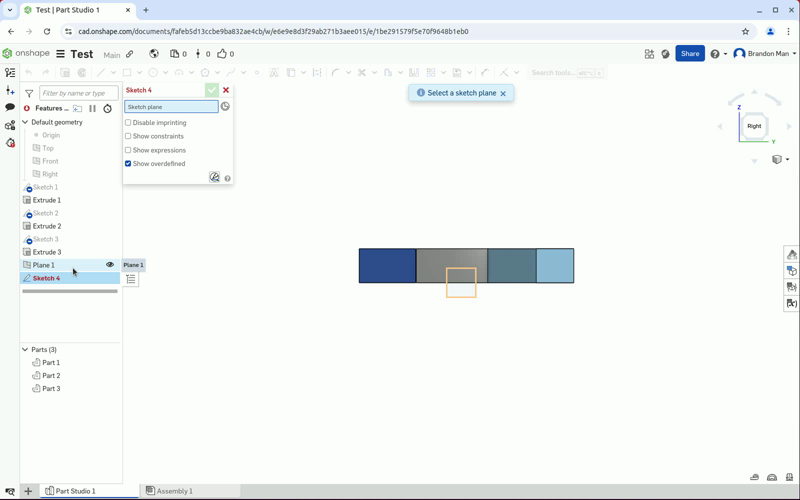
click(73, 267)
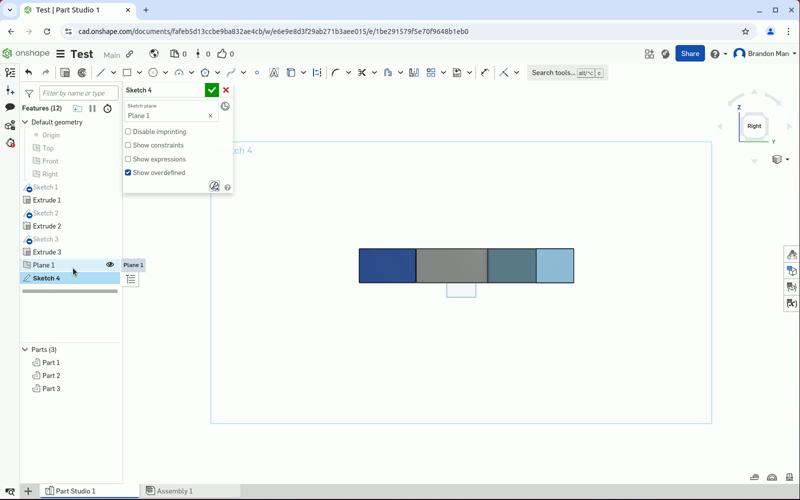
mouse_move(73, 352)
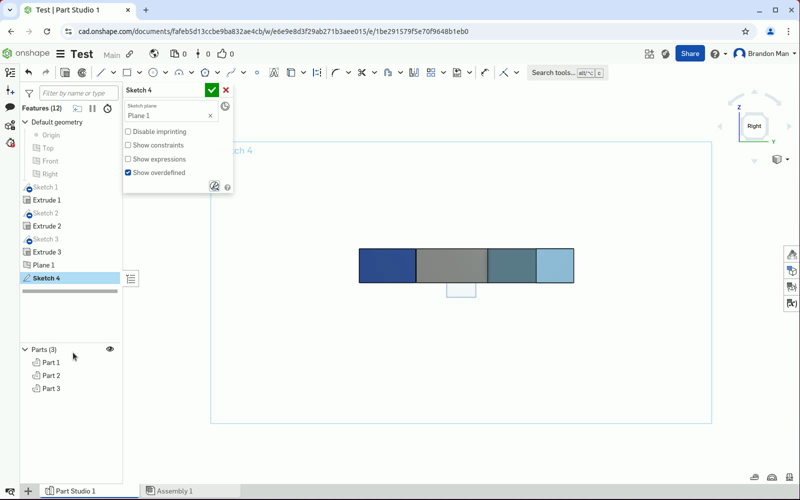
key(y)
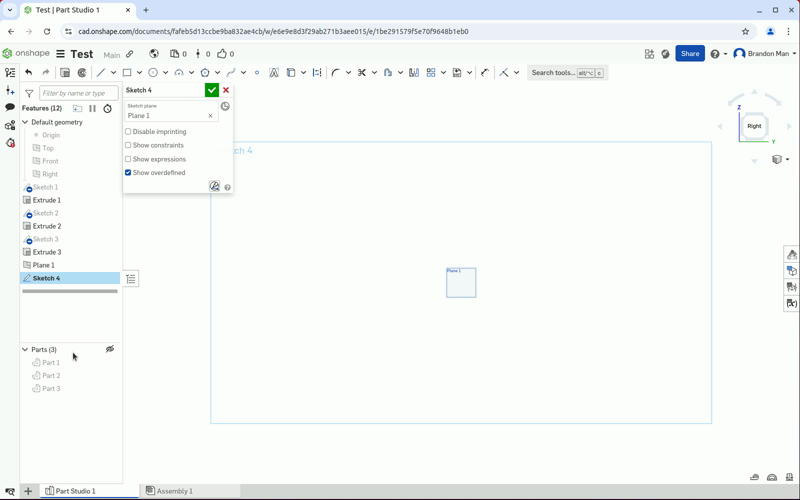
key(c)
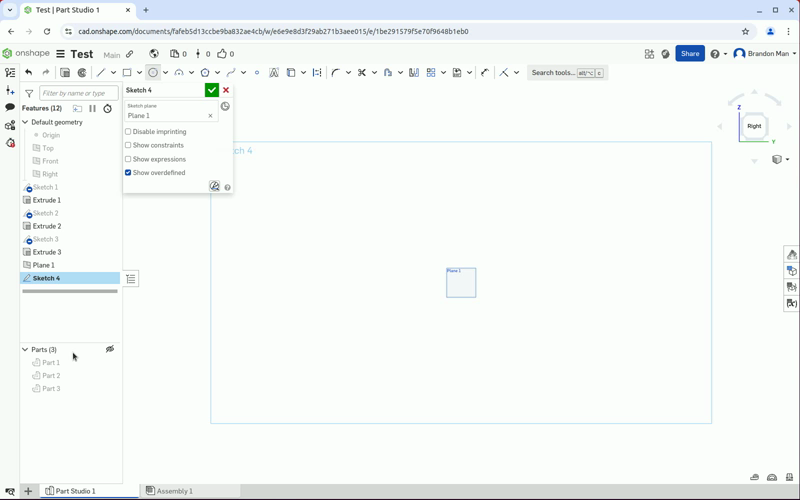
key_down(shift)
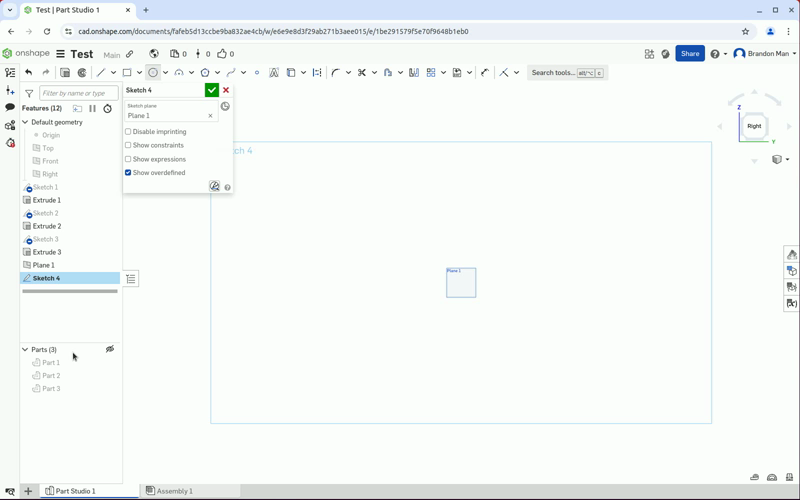
mouse_move(458, 266)
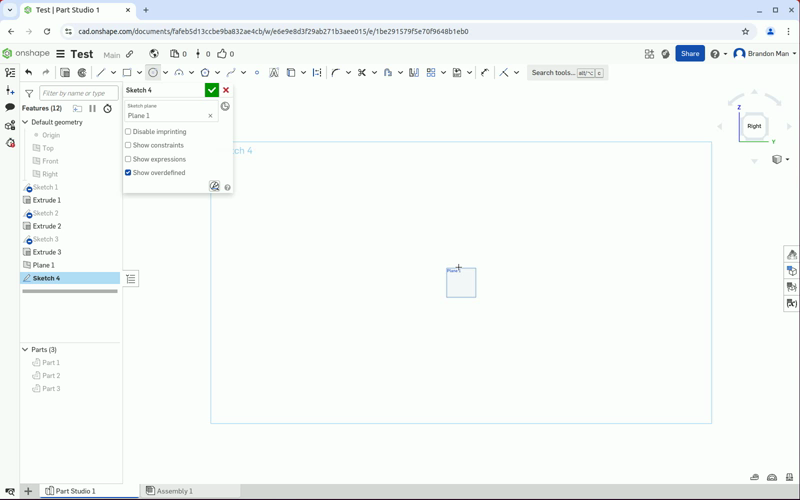
click(458, 266)
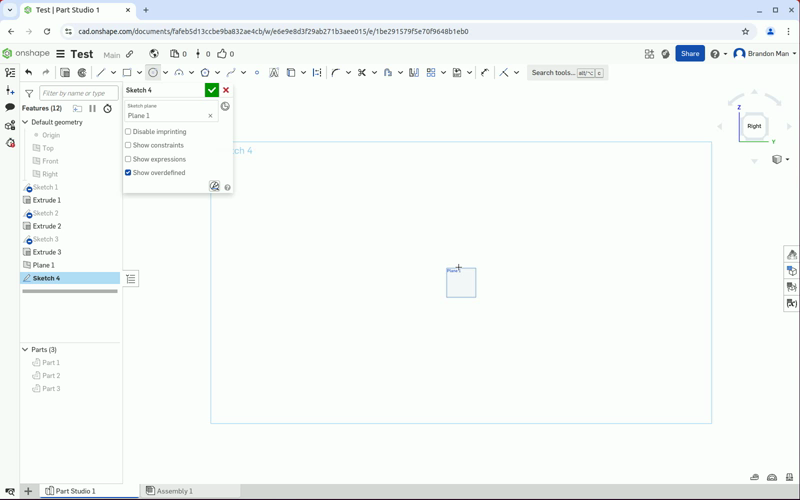
key_up(shift)
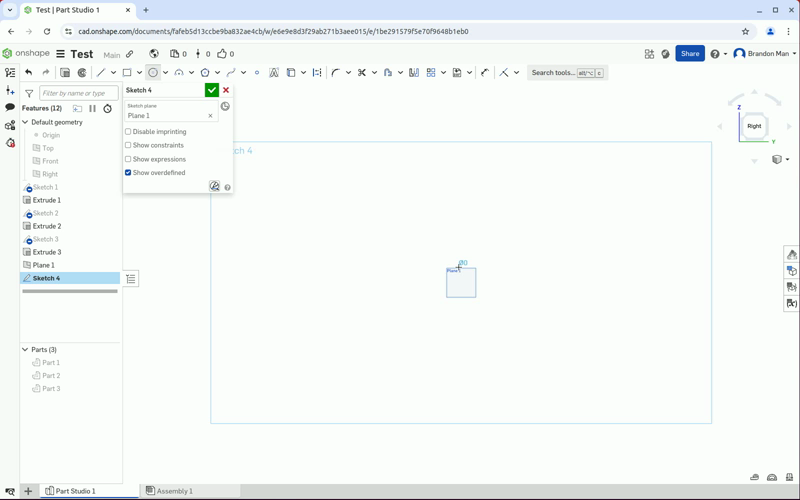
mouse_move(467, 266)
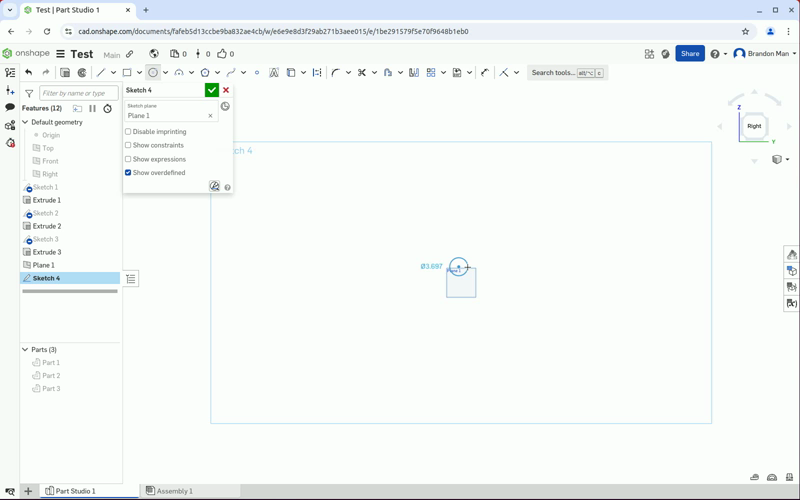
click(467, 266)
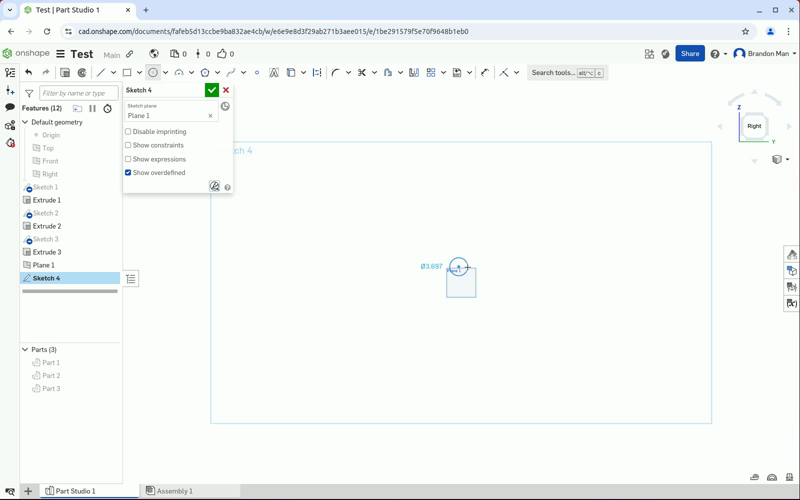
key(esc)
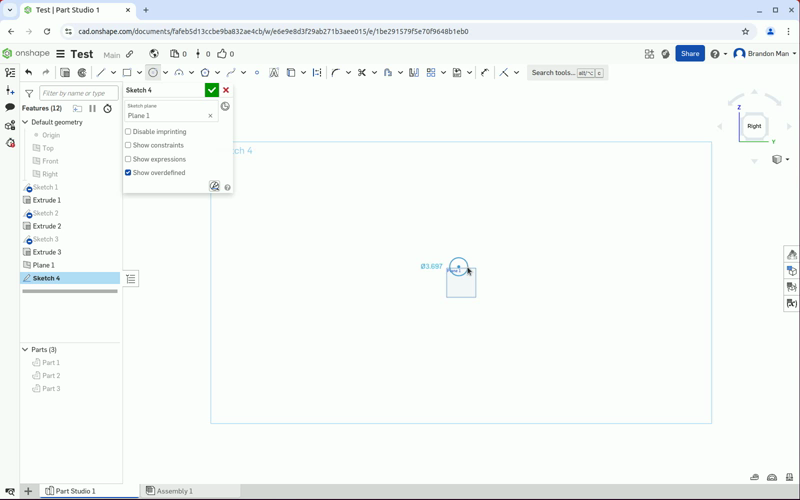
mouse_move(452, 264)
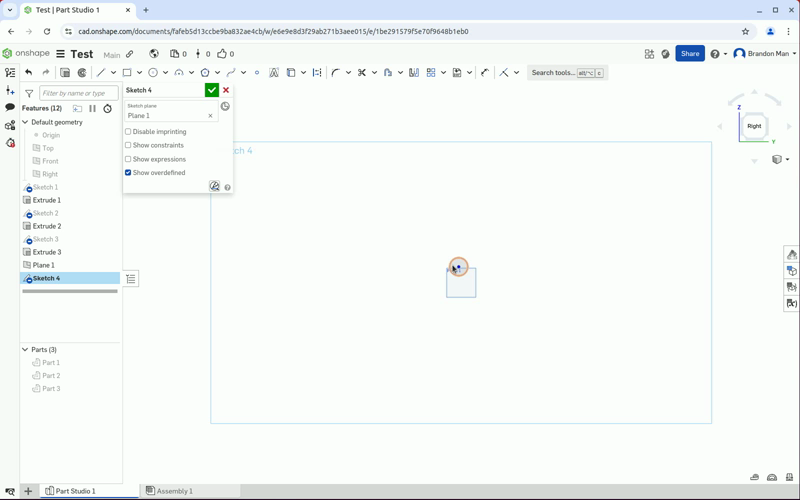
scroll(6)
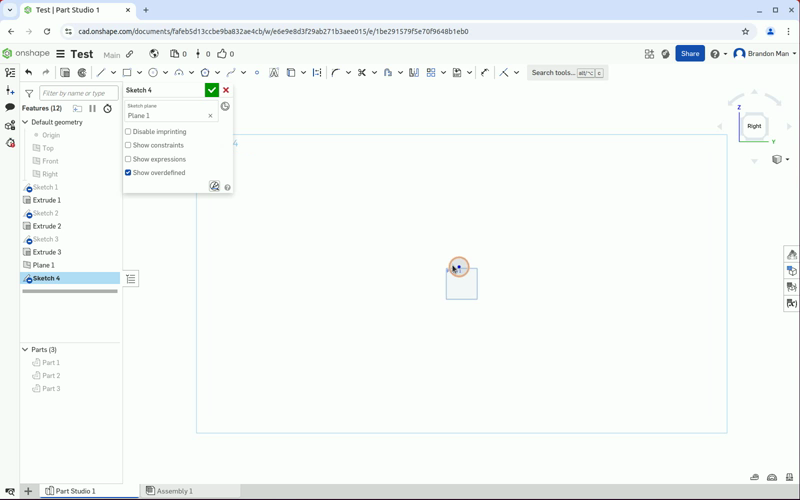
scroll(6)
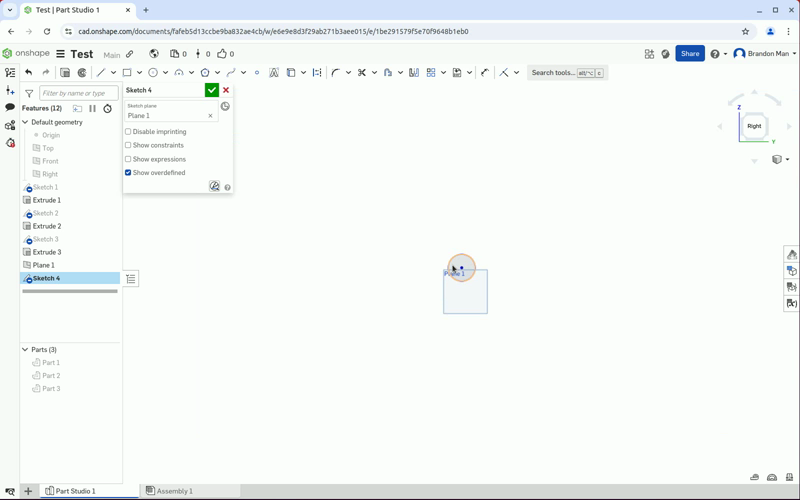
scroll(6)
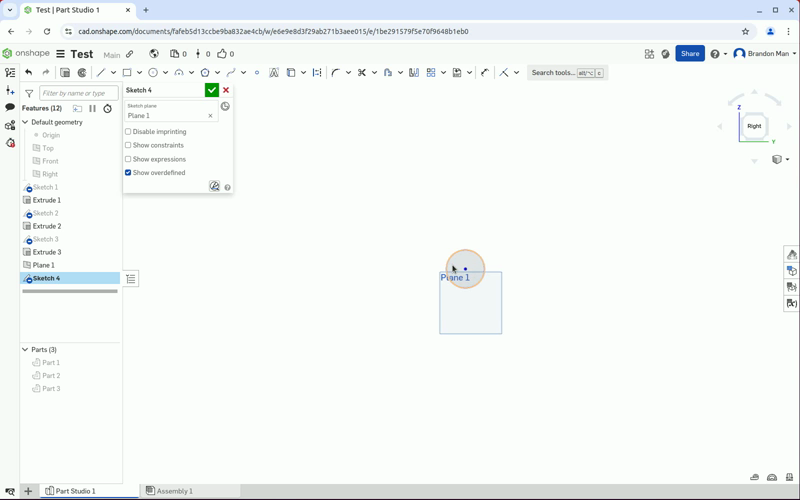
scroll(6)
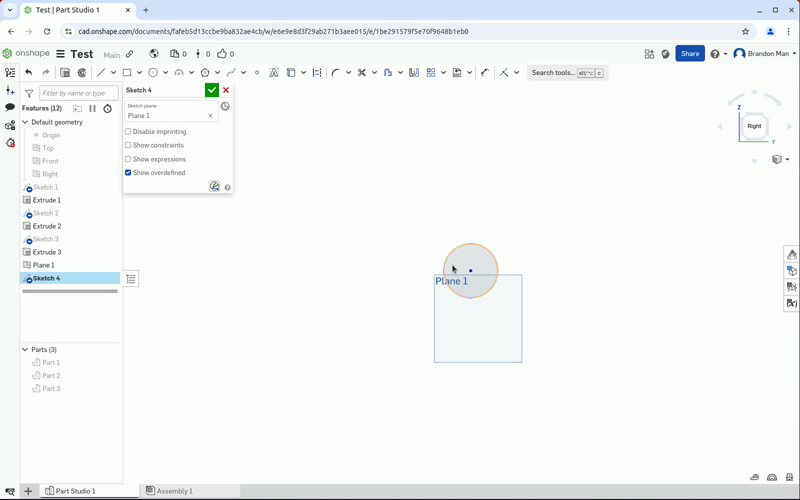
scroll(6)
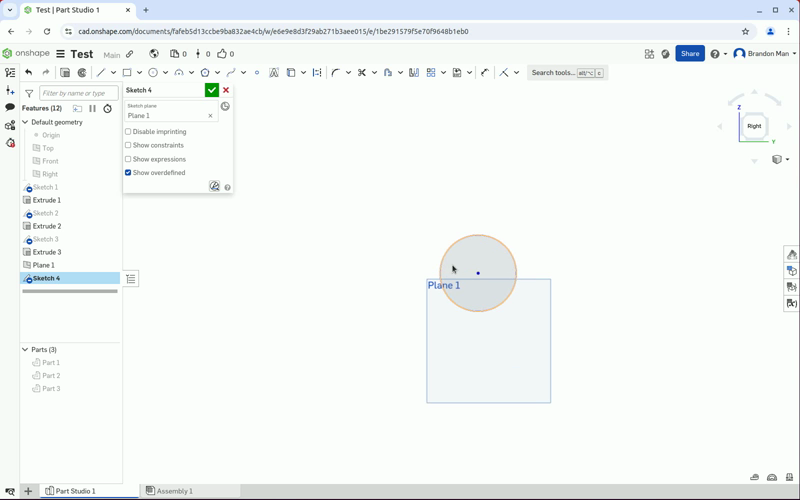
scroll(6)
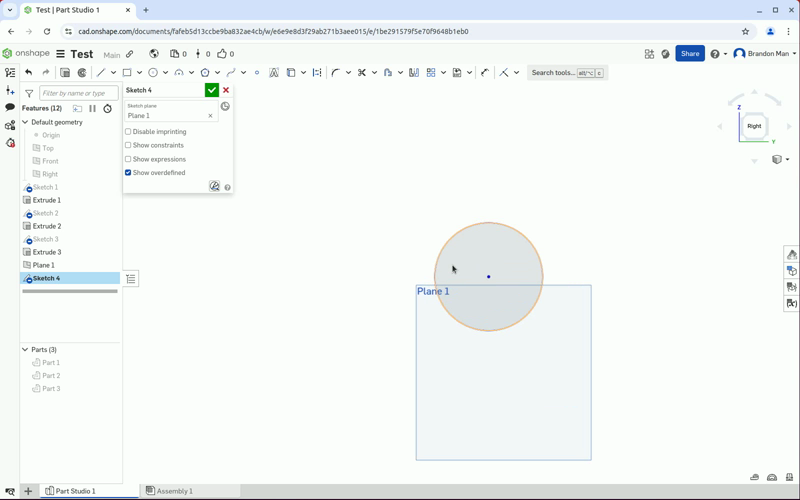
scroll(6)
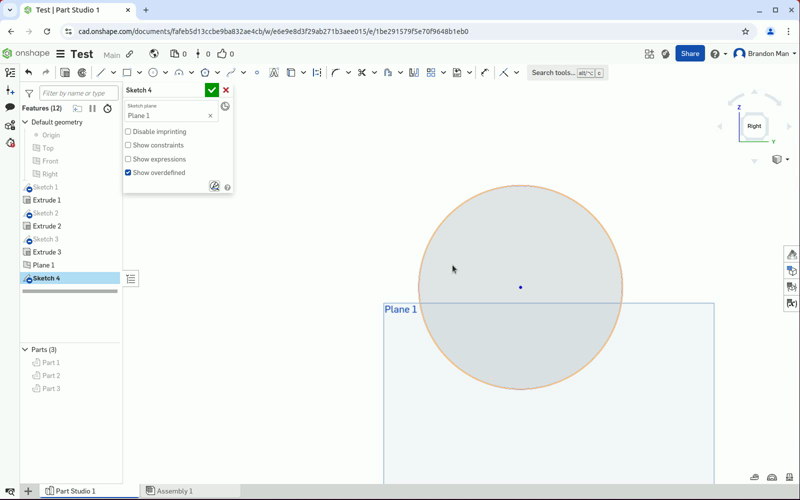
click(452, 264)
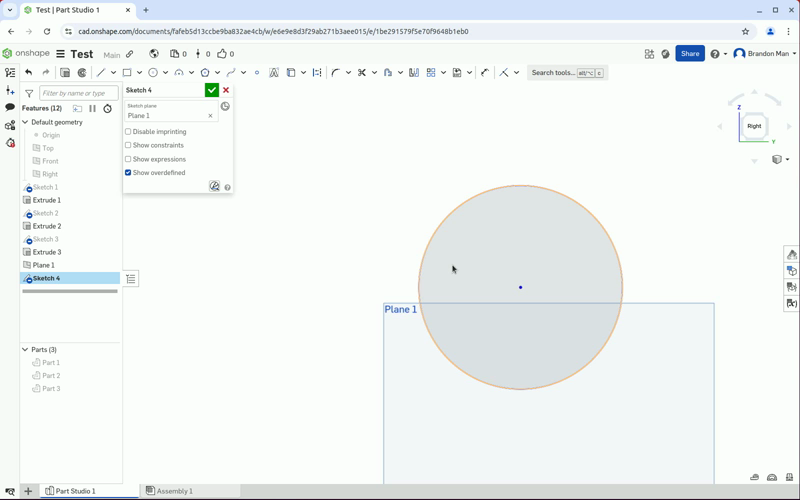
scroll(-6)
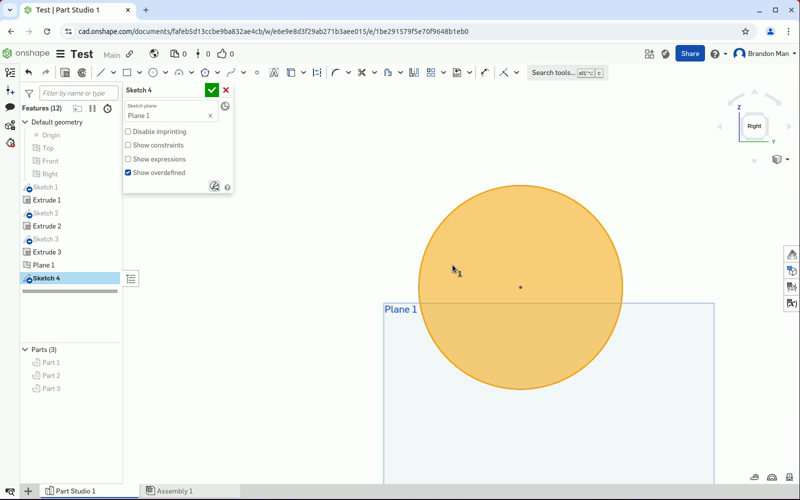
scroll(-6)
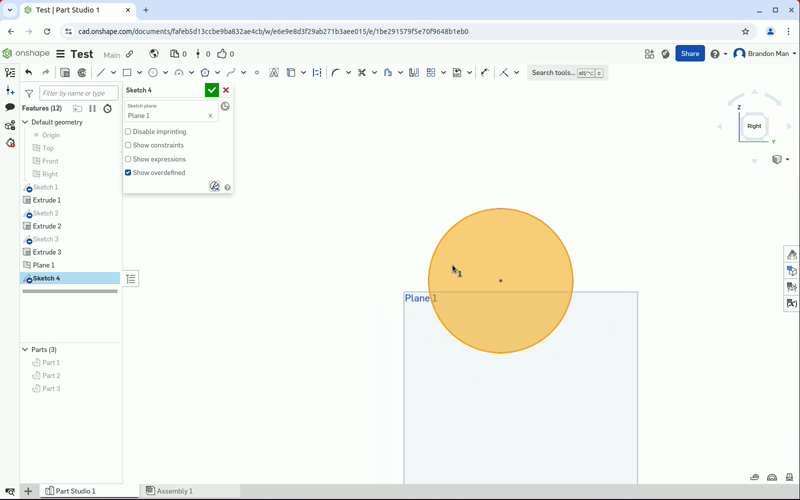
scroll(-6)
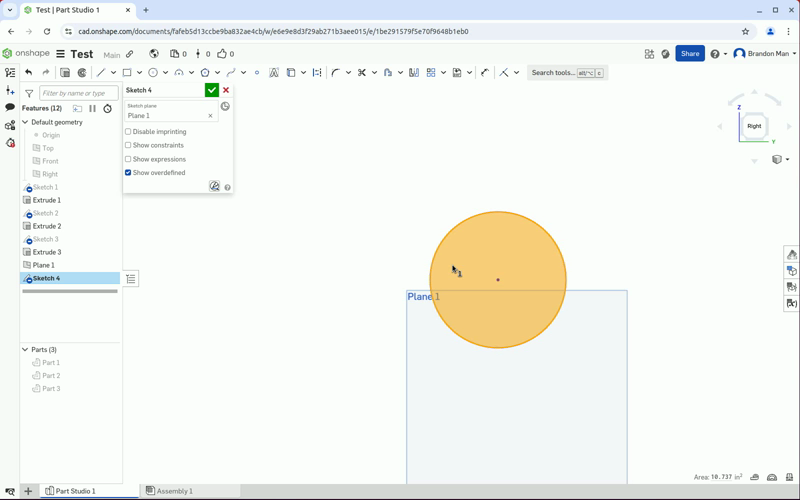
scroll(-6)
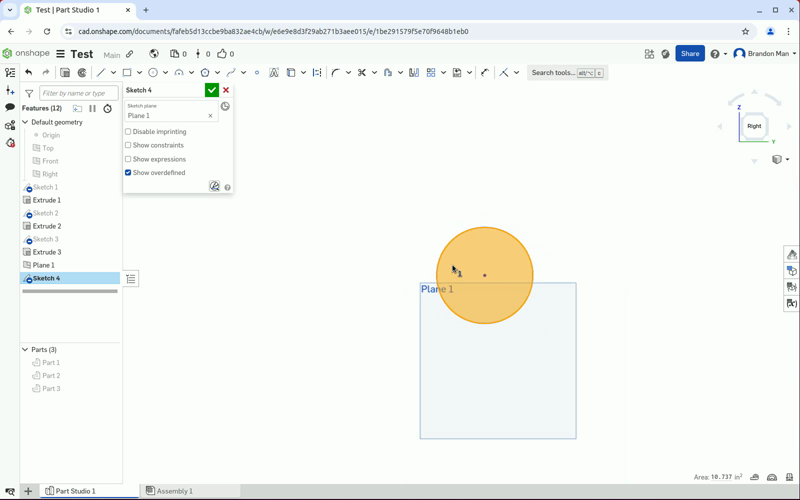
scroll(-6)
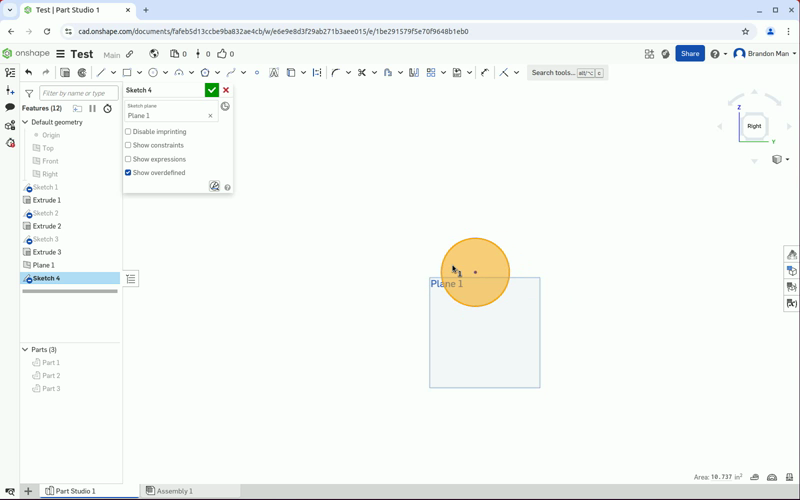
scroll(-6)
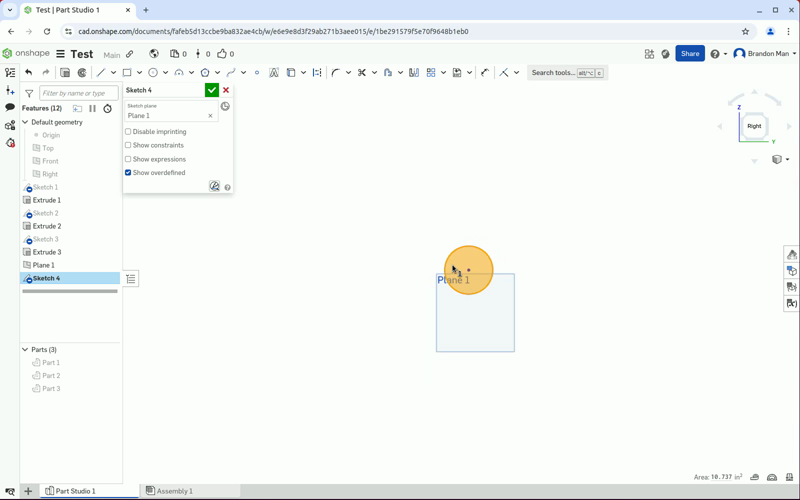
scroll(-6)
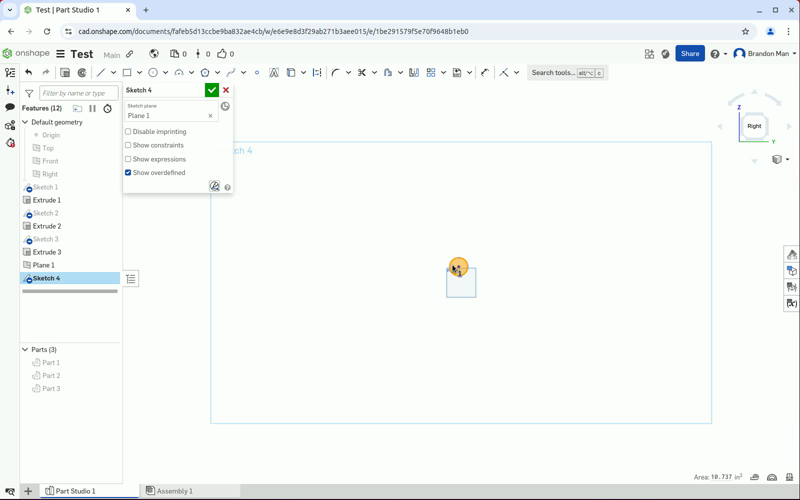
mouse_move(73, 352)
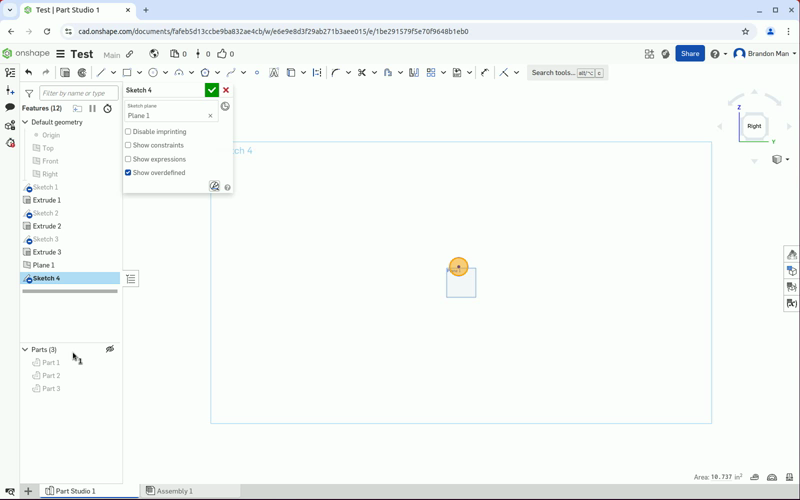
key(shift+y)
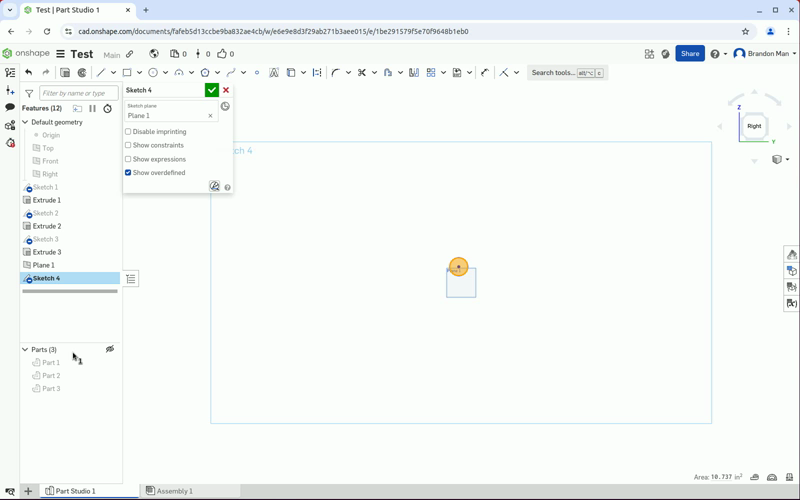
key(shift+e)
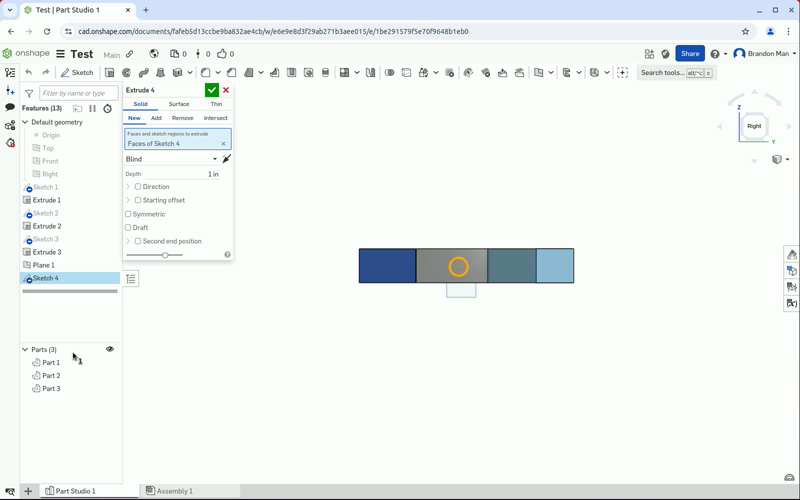
mouse_move(143, 106)
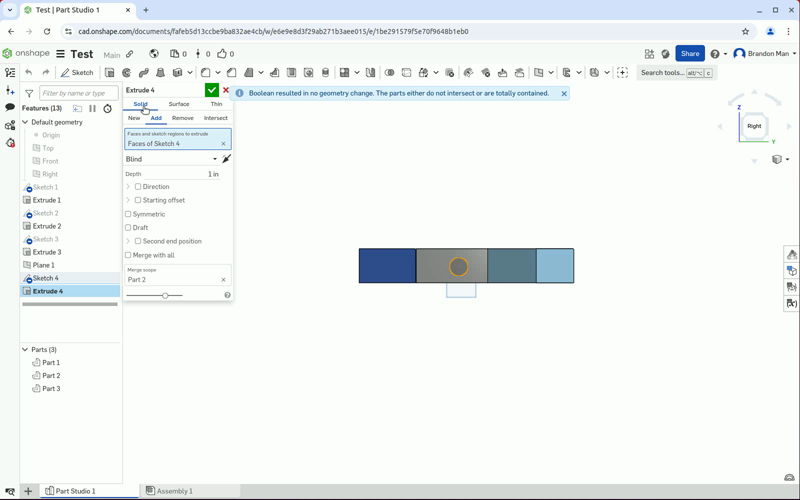
click(143, 106)
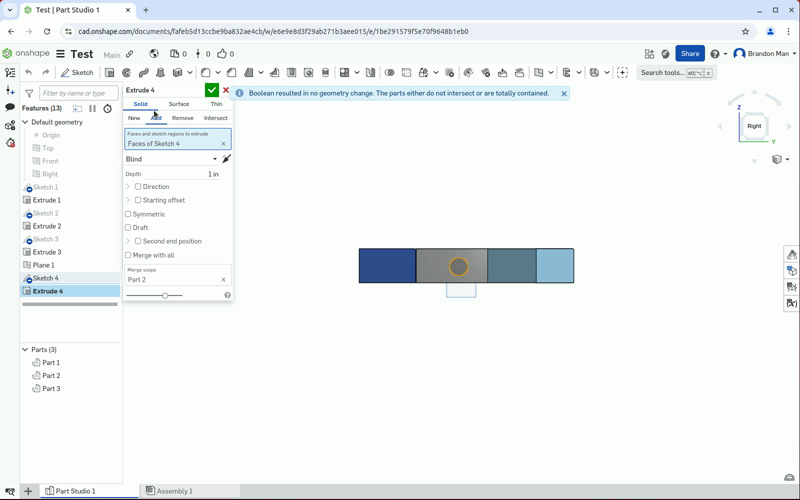
mouse_move(186, 120)
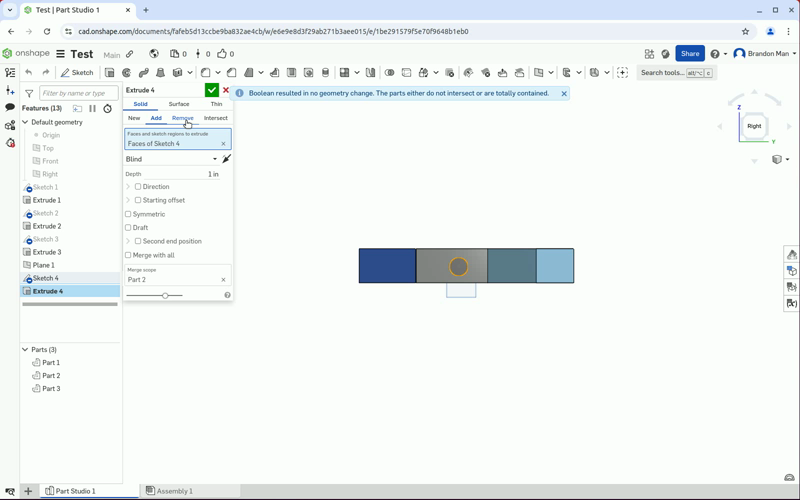
click(186, 120)
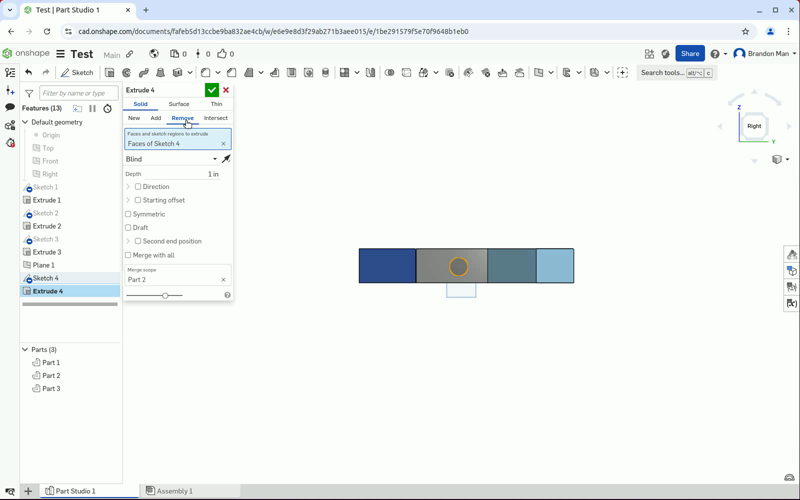
key(tab, 4)
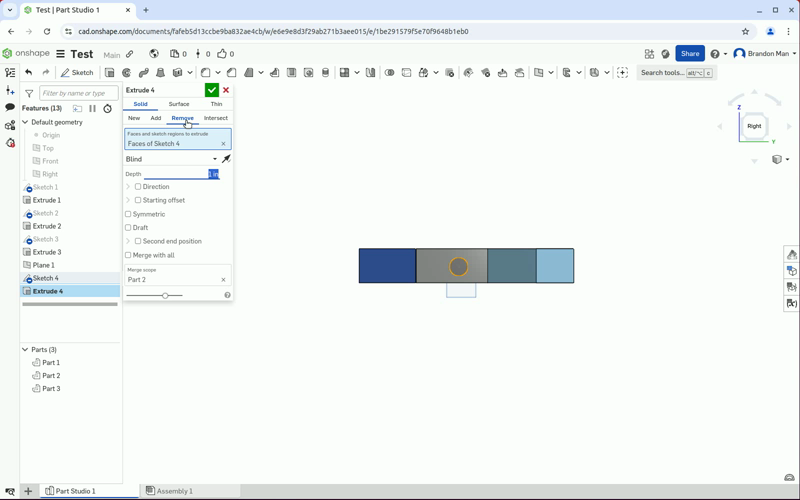
text(13.961)
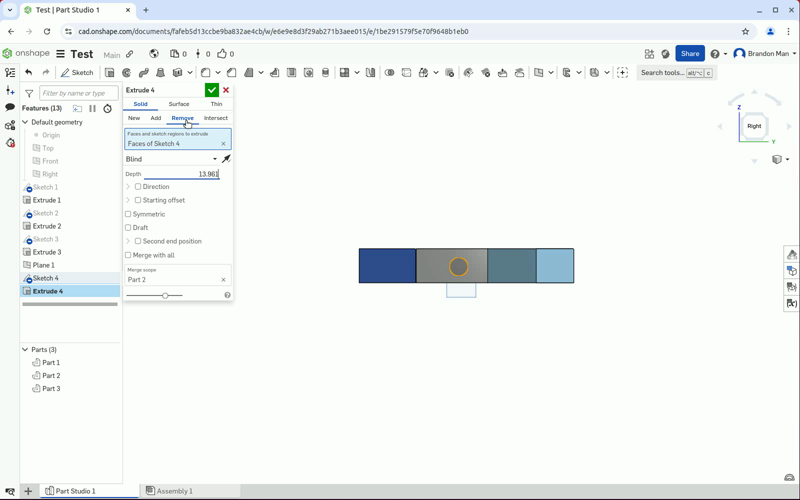
key(tab, 6)
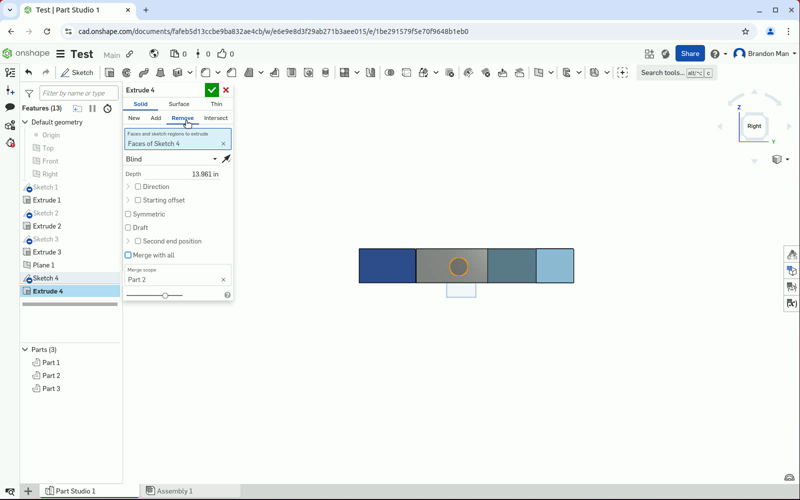
key(space)
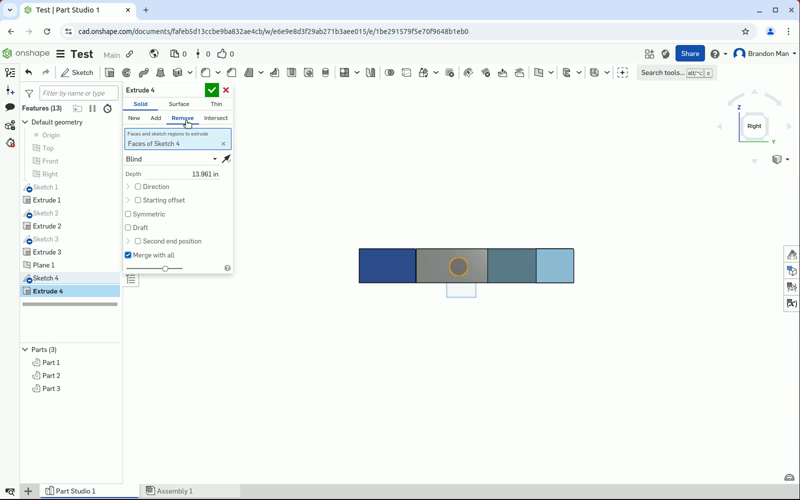
key(enter)
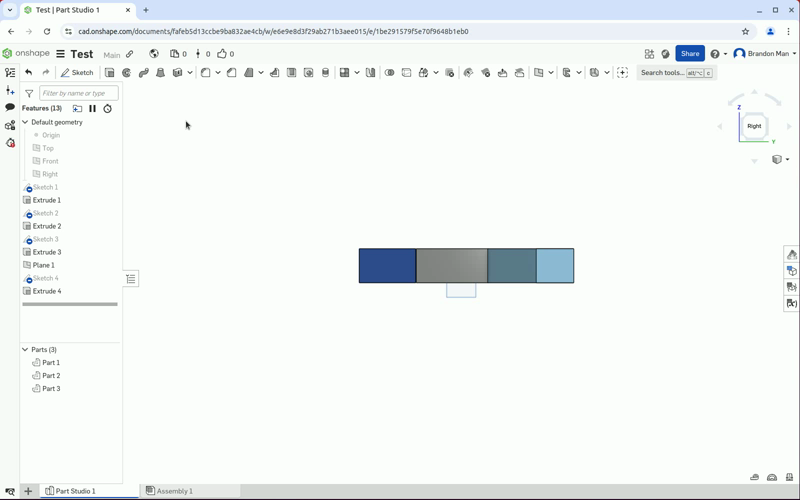
key(shift+h)
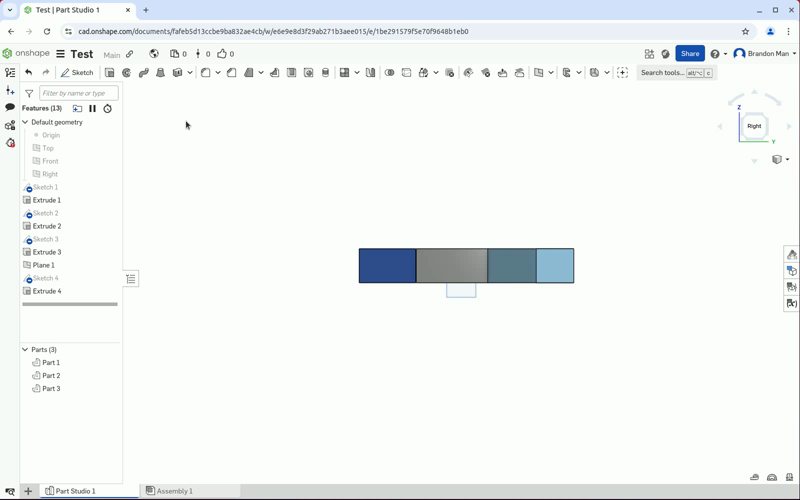
key(shift+h)
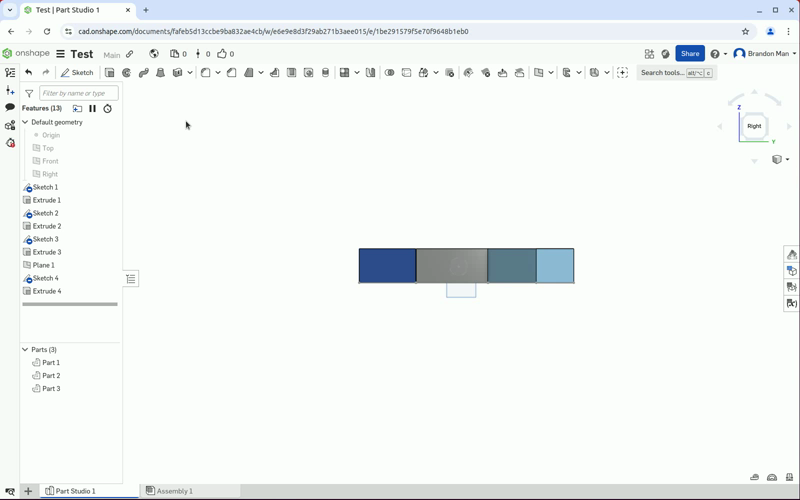
key(shift+7)
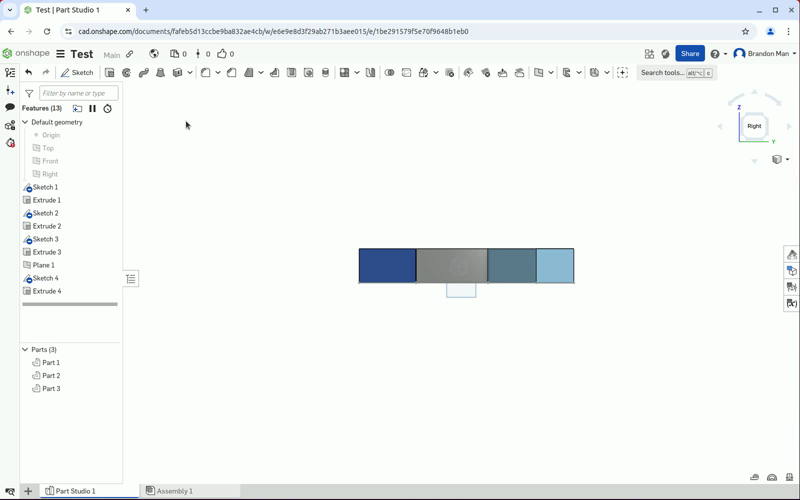
key(right, 2)
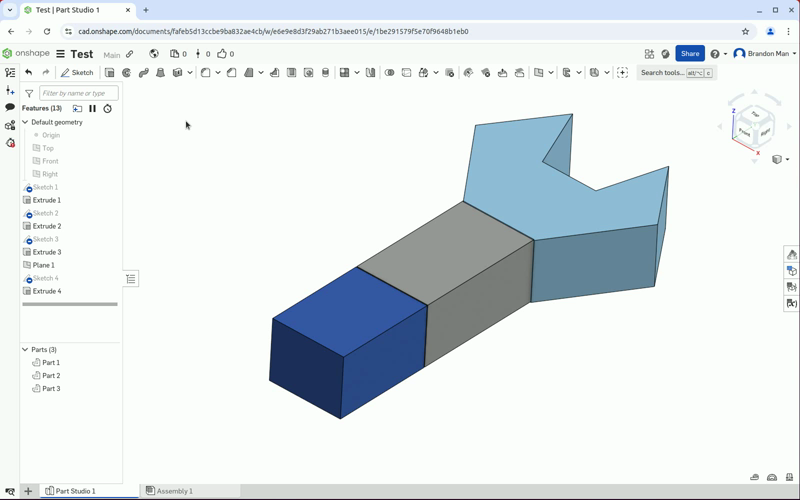
key(down, 2)
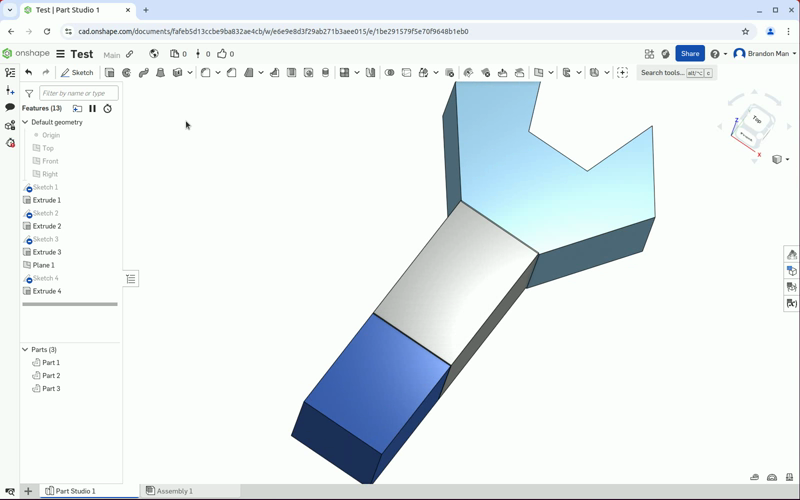
key(up, 2)
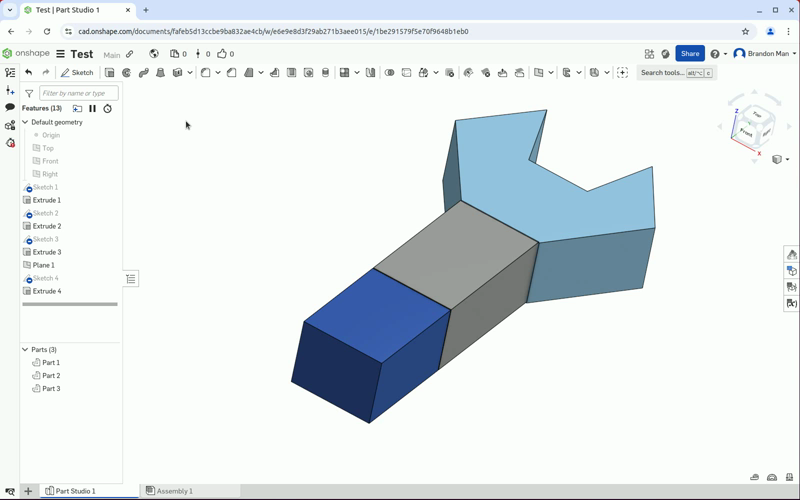
key(left, 2)
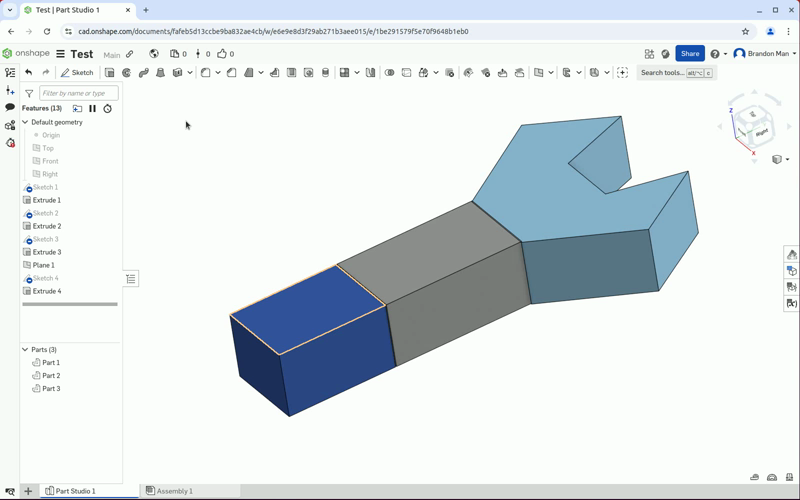
mouse_move(73, 189)
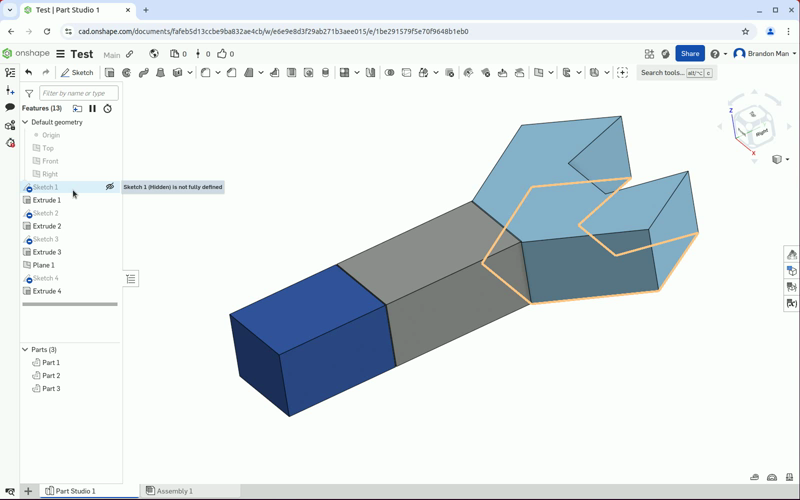
click(73, 189)